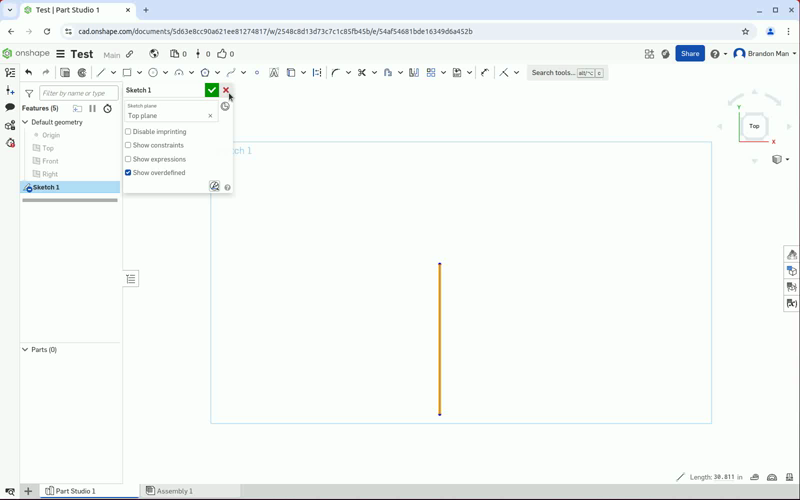
key(shift+h)
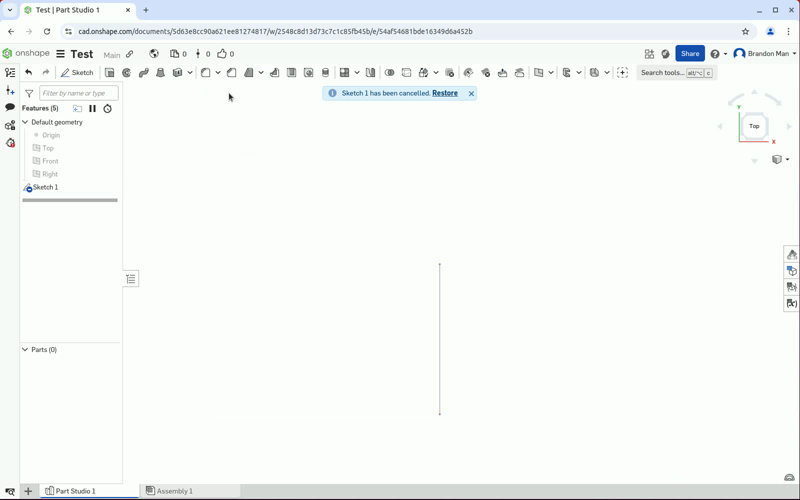
key(shift+s)
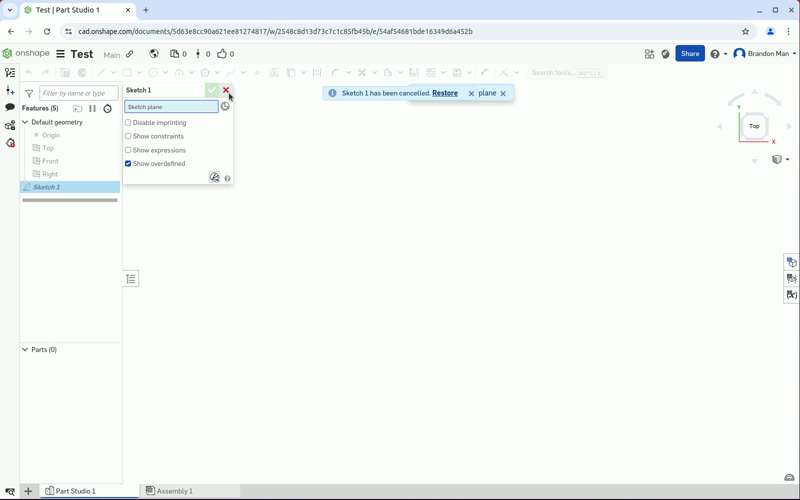
mouse_move(73, 150)
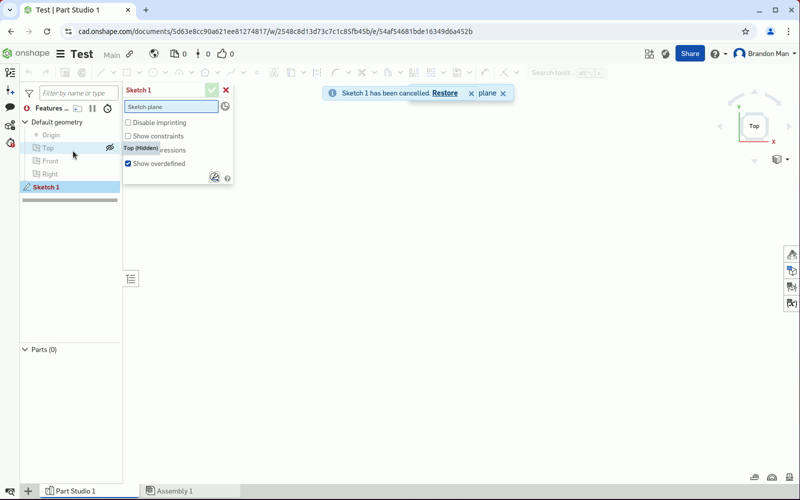
click(73, 150)
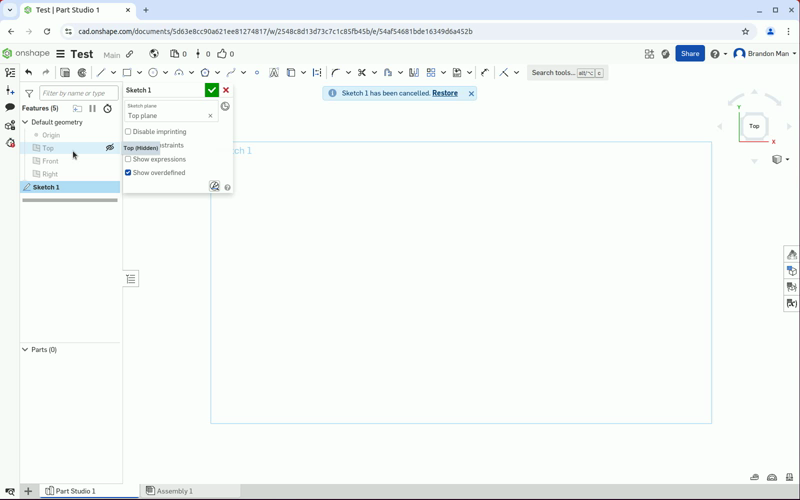
mouse_move(73, 352)
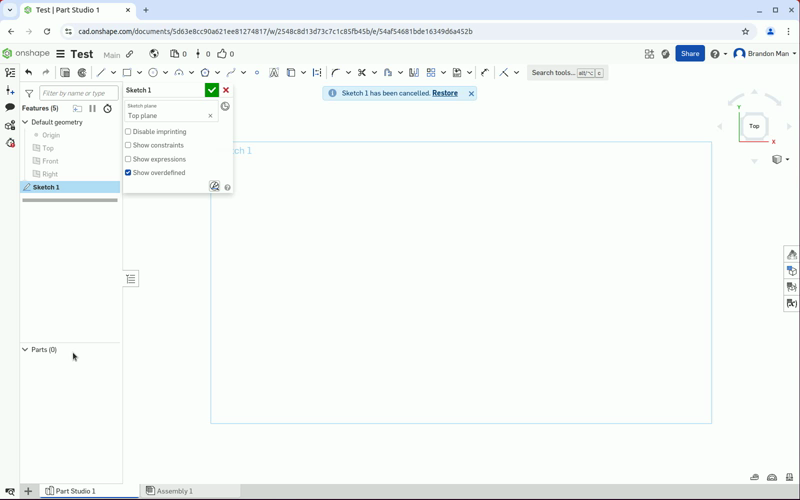
key(y)
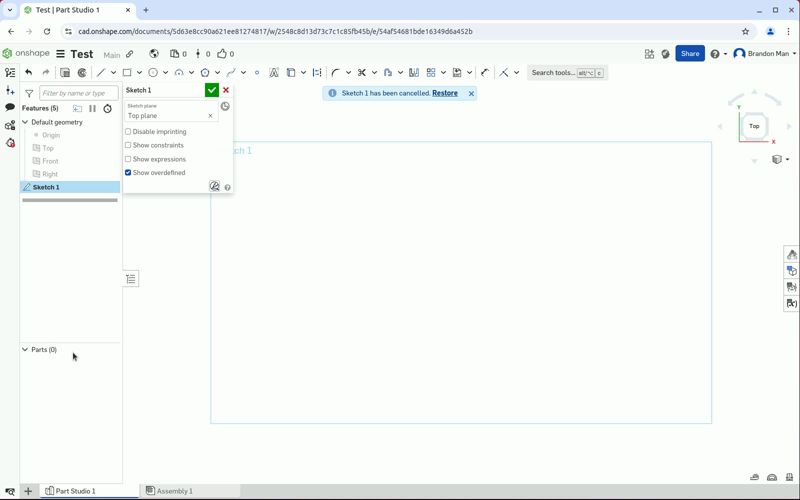
key(l)
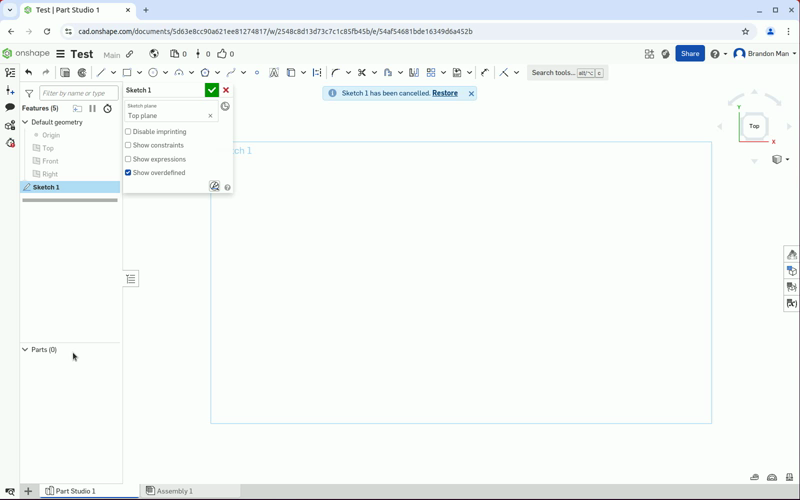
key_down(shift)
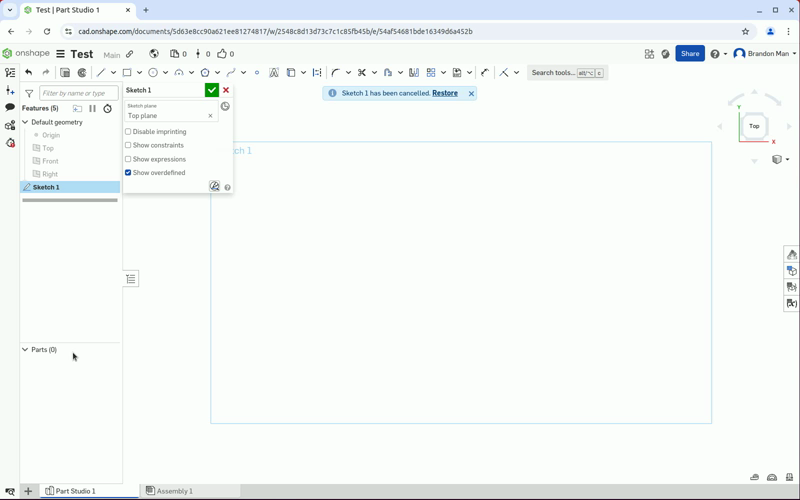
mouse_move(399, 334)
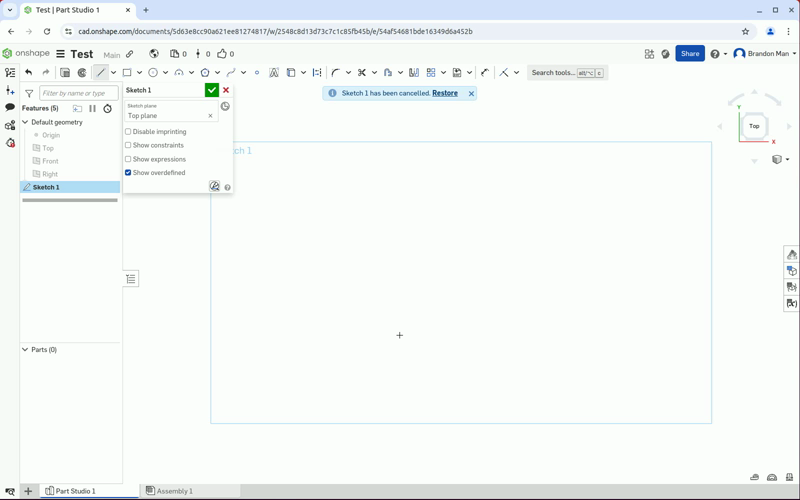
click(399, 334)
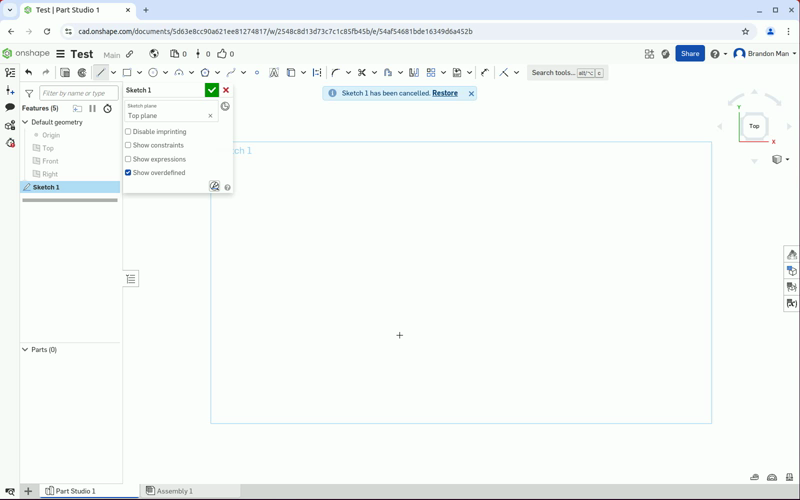
key_up(shift)
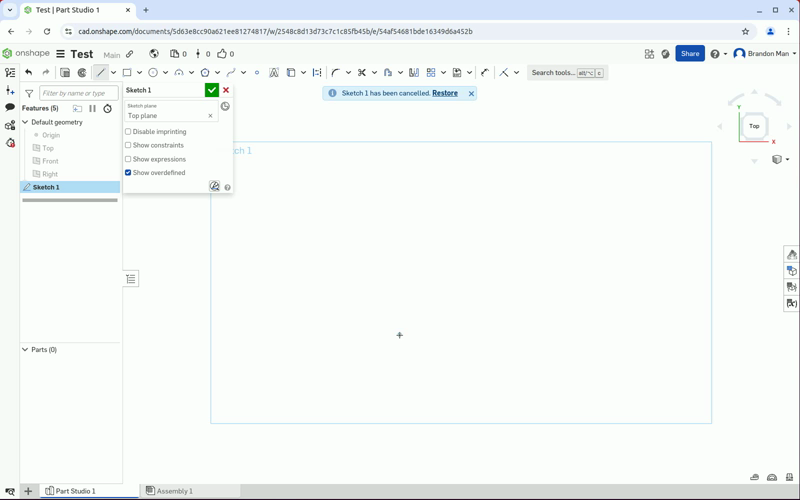
key_down(shift)
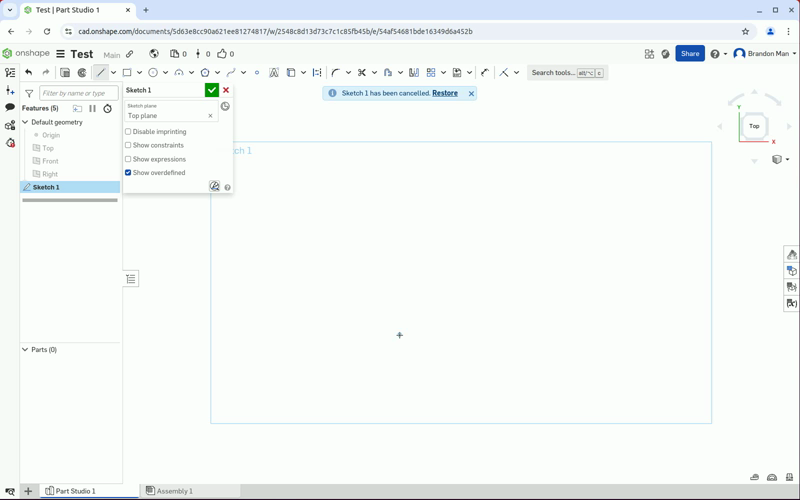
mouse_move(522, 334)
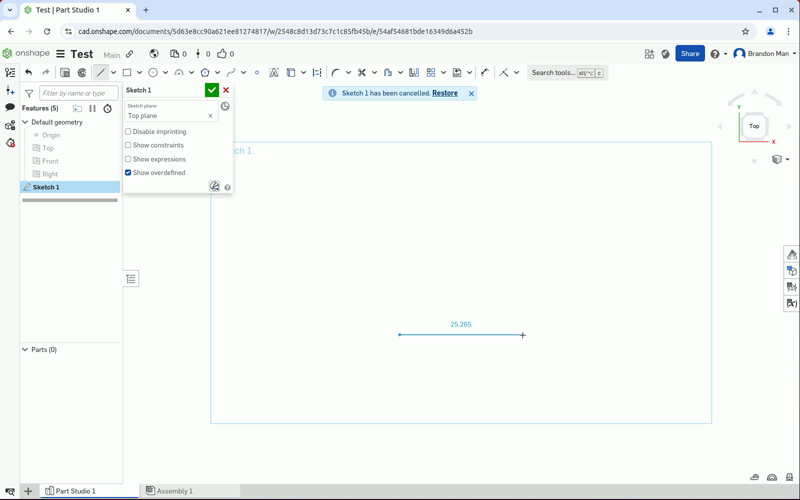
click(522, 334)
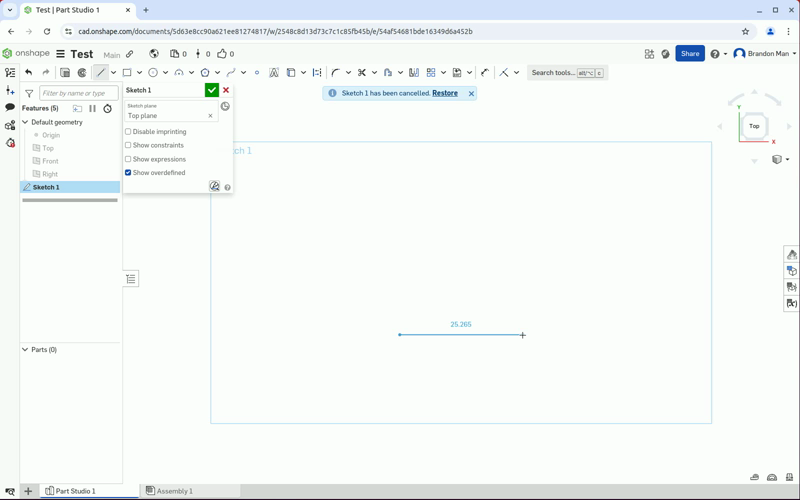
key_up(shift)
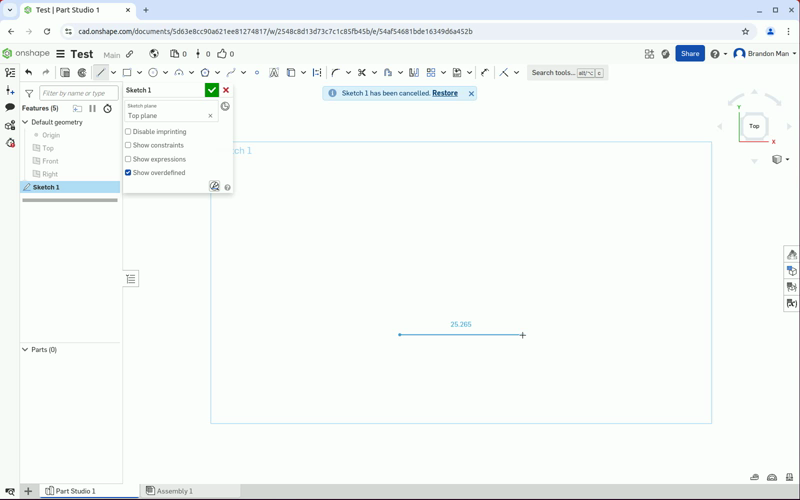
key_down(shift)
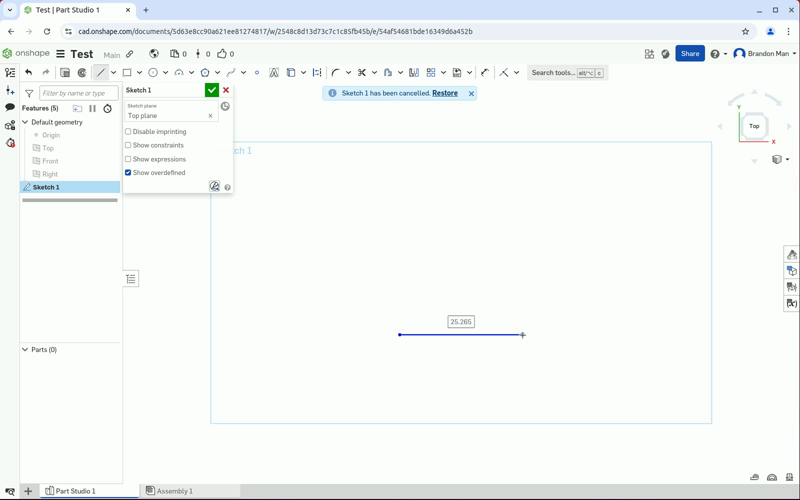
mouse_move(522, 232)
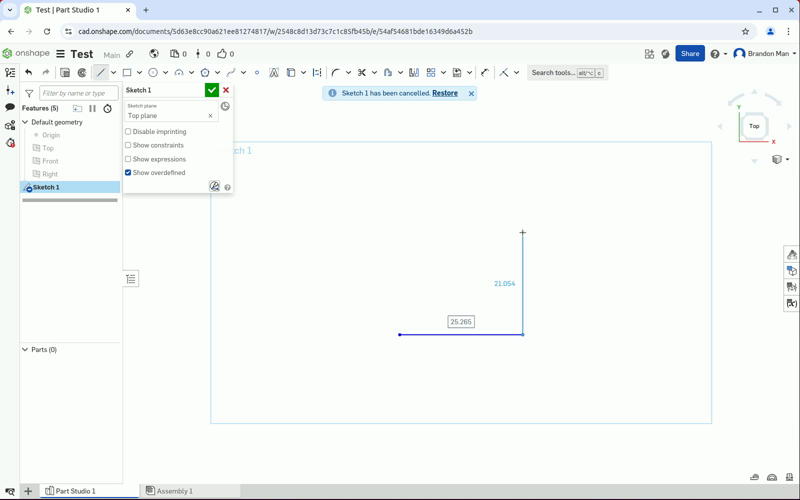
click(522, 232)
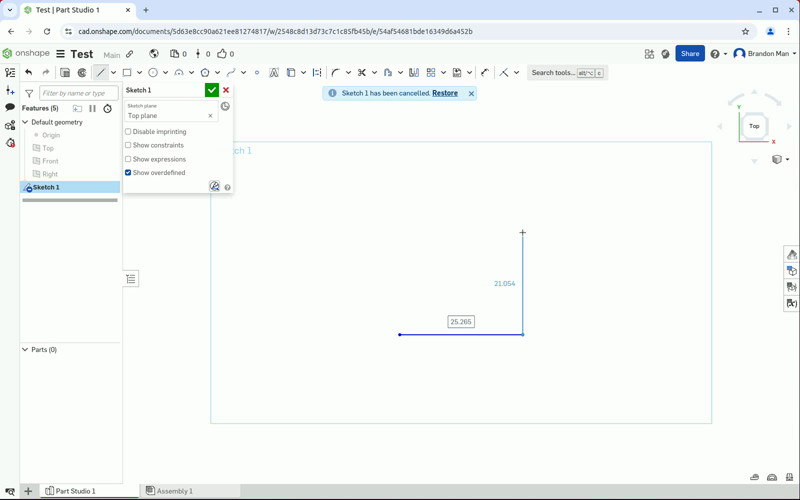
key_up(shift)
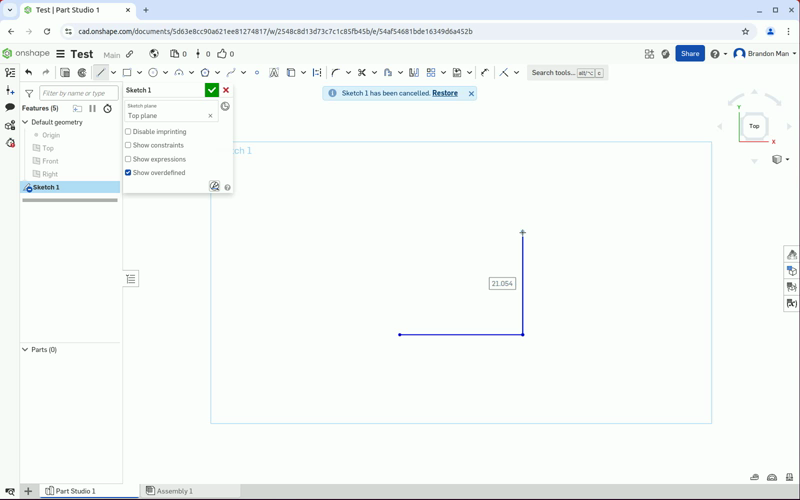
key_down(shift)
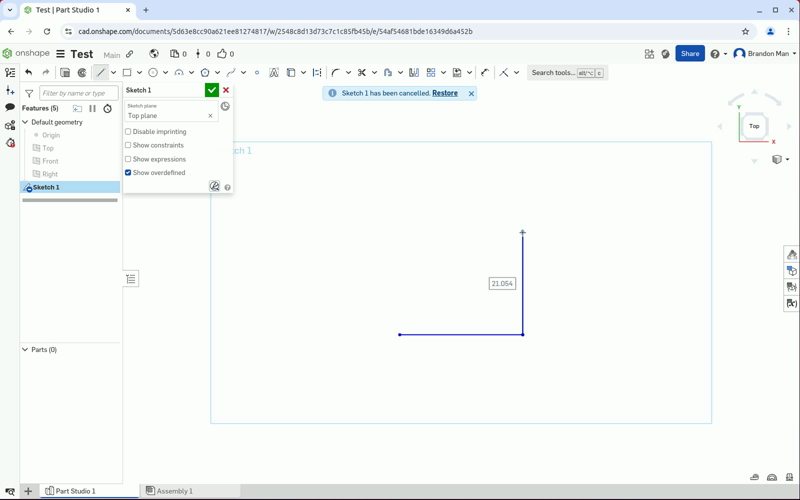
mouse_move(399, 232)
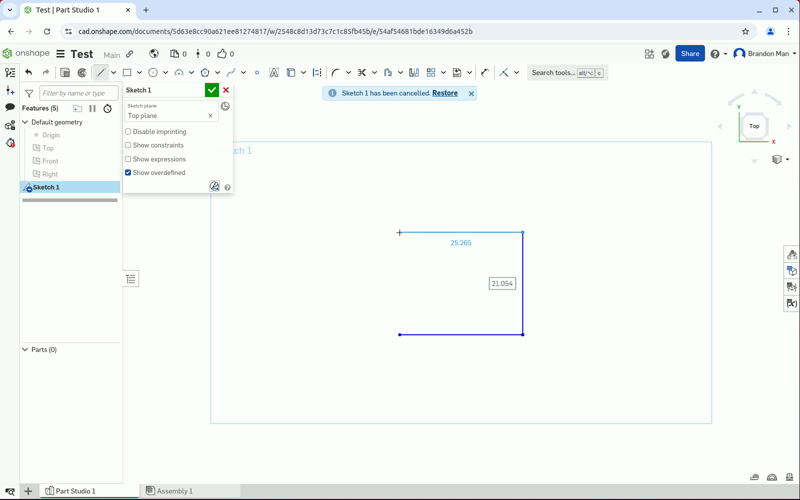
click(399, 232)
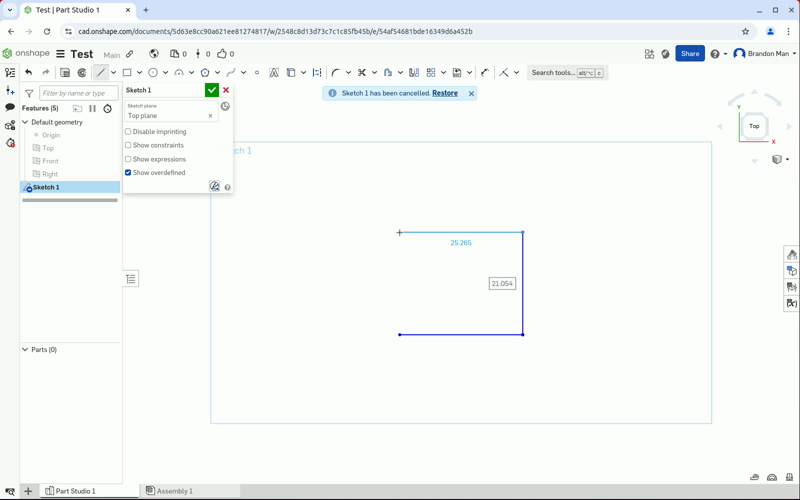
key_up(shift)
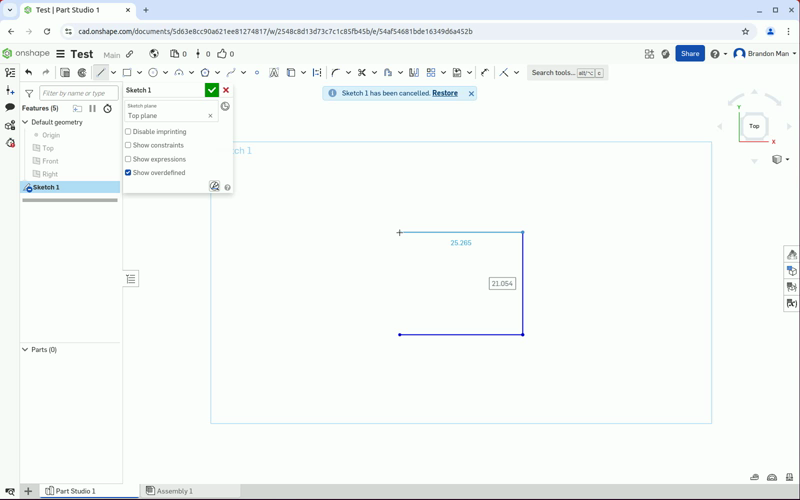
key_down(shift)
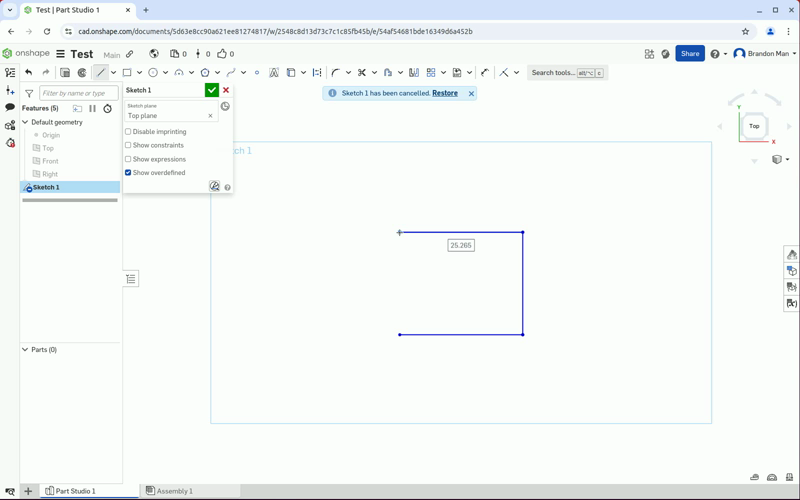
mouse_move(399, 334)
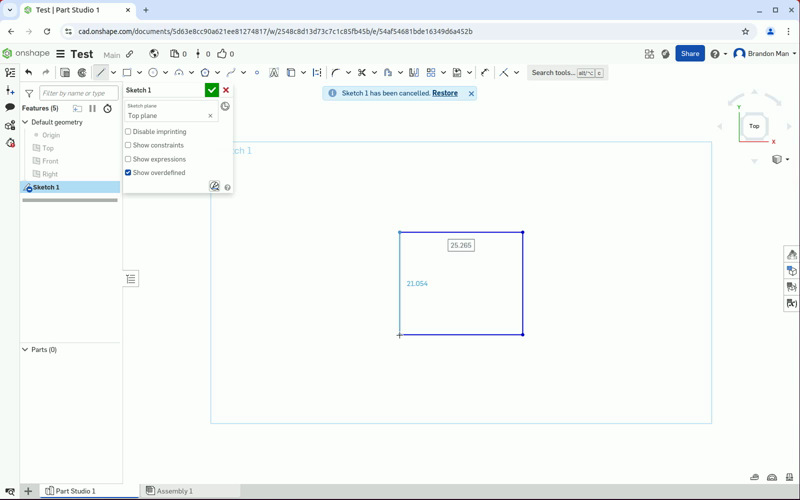
key_up(shift)
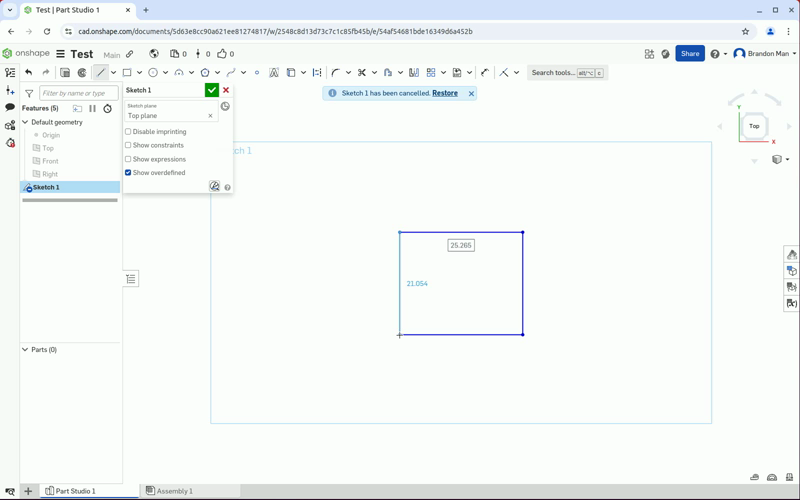
click(399, 334)
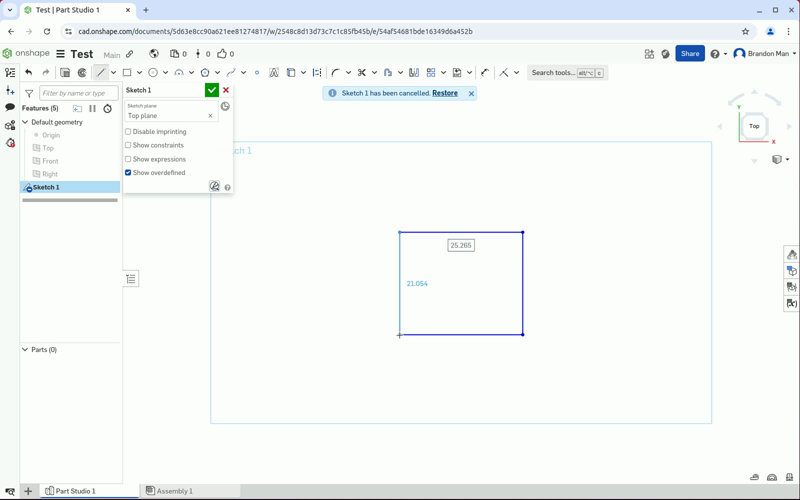
key(esc)
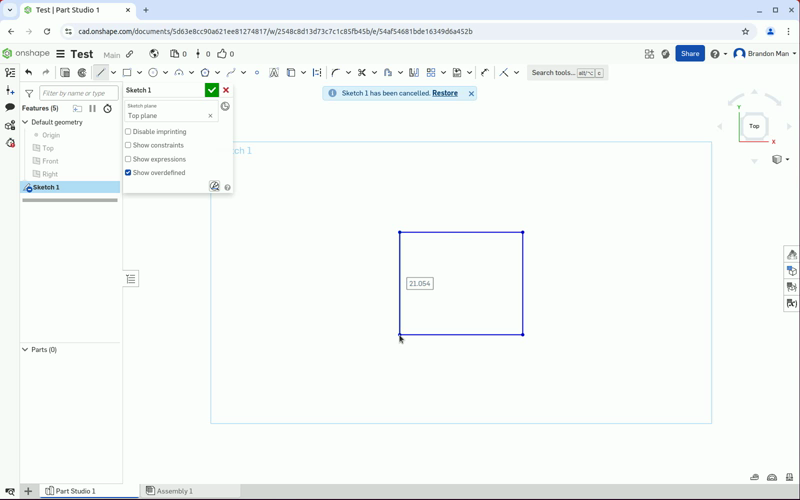
key(l)
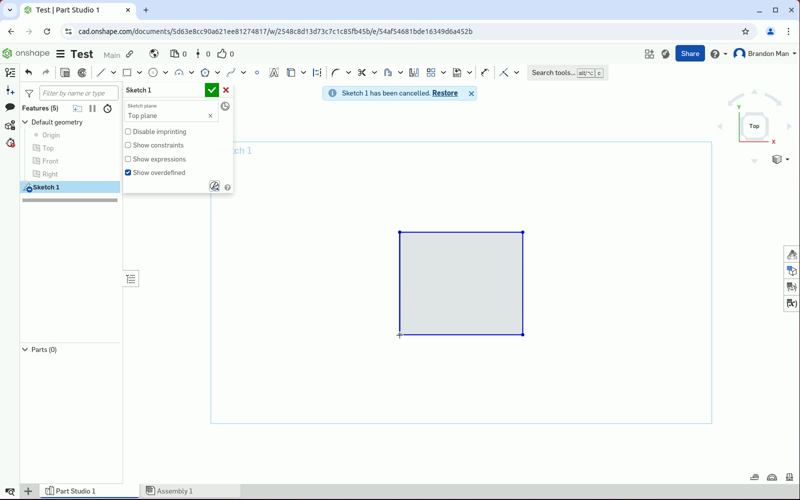
key_down(shift)
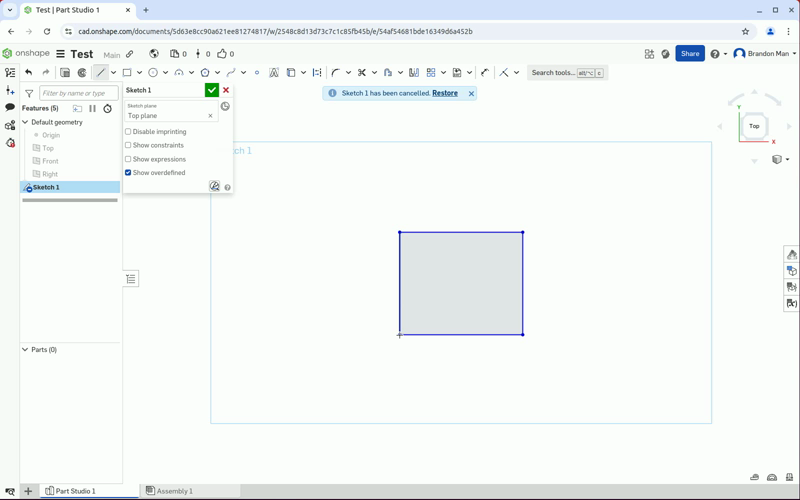
mouse_move(403, 330)
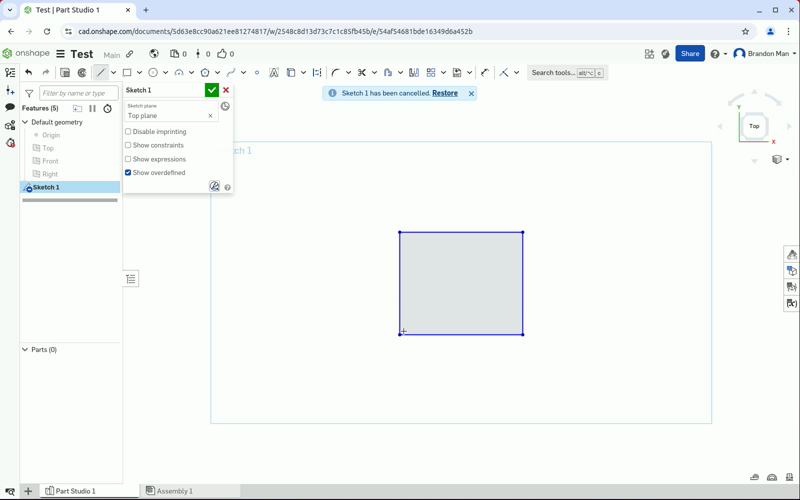
click(403, 330)
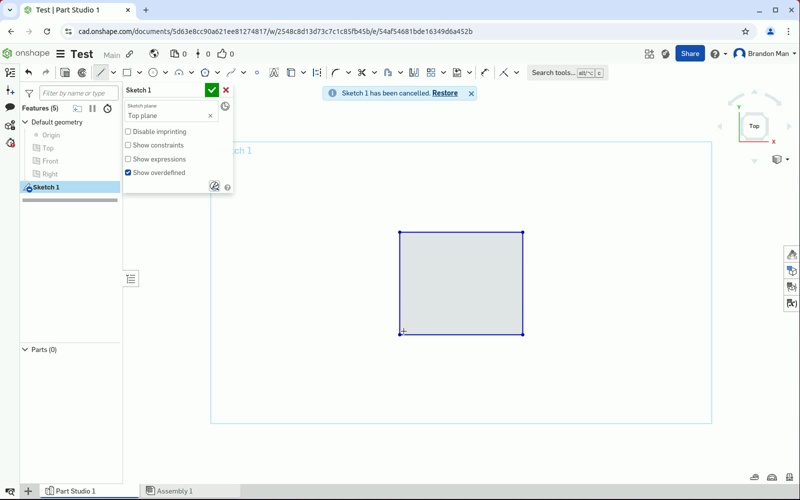
key_up(shift)
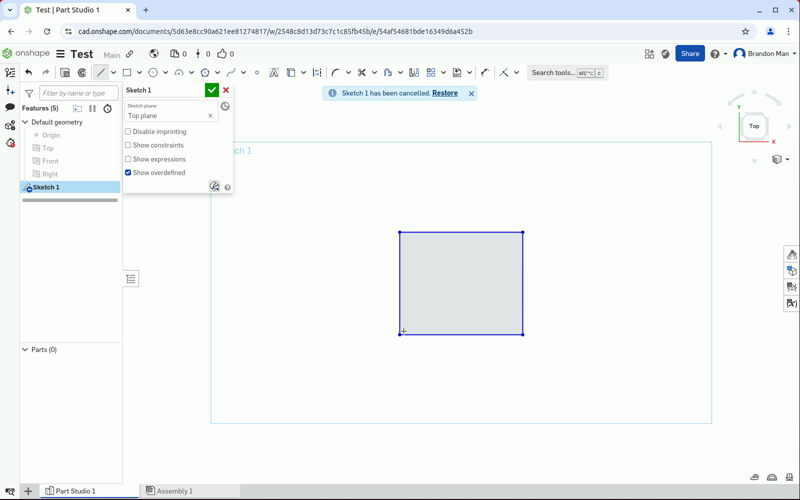
key_down(shift)
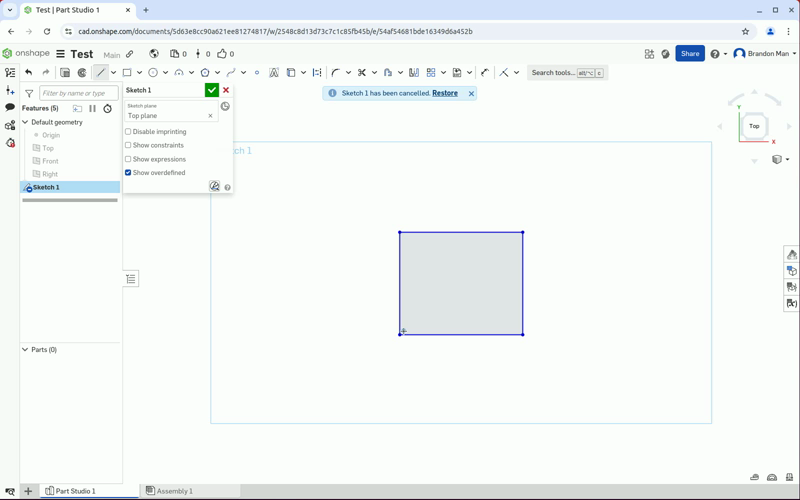
mouse_move(519, 330)
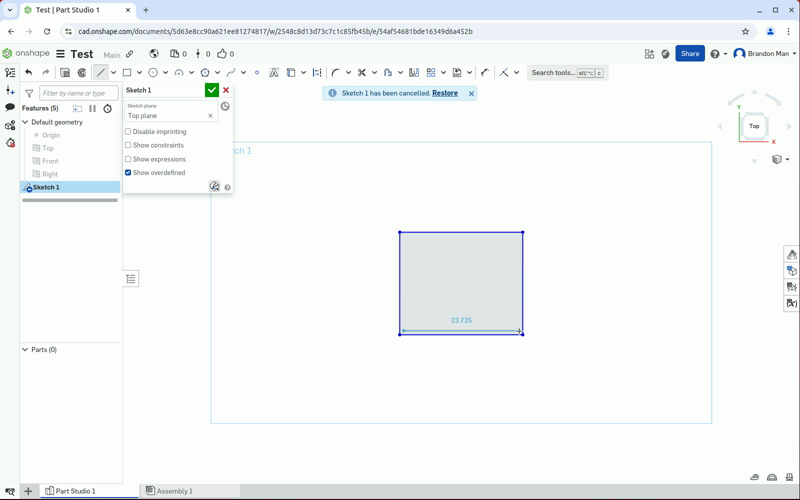
click(519, 330)
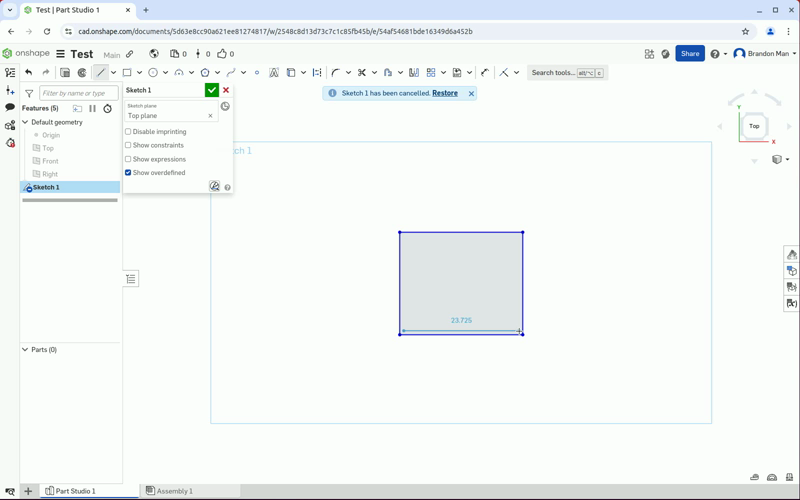
key_up(shift)
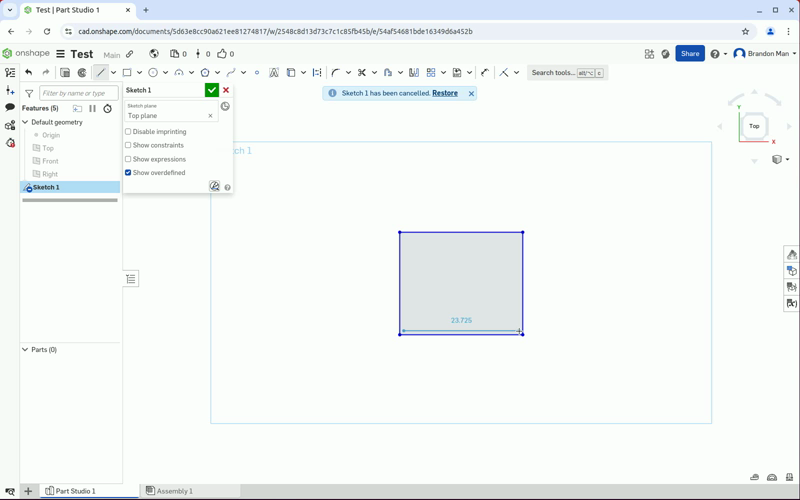
key_down(shift)
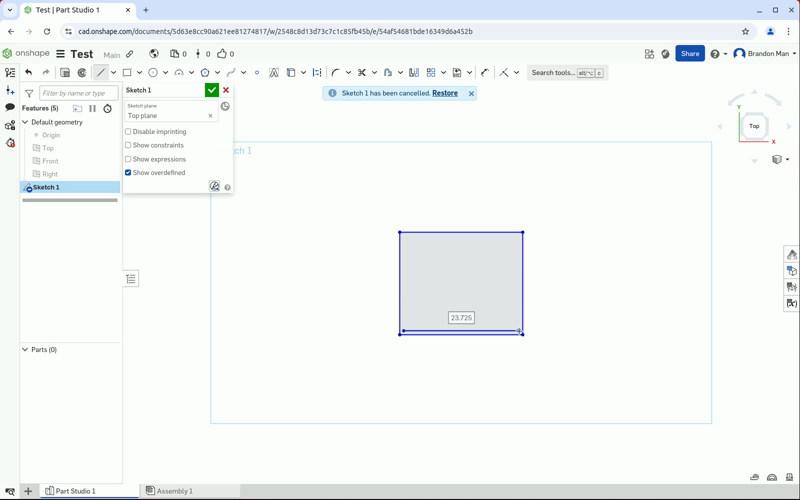
mouse_move(519, 236)
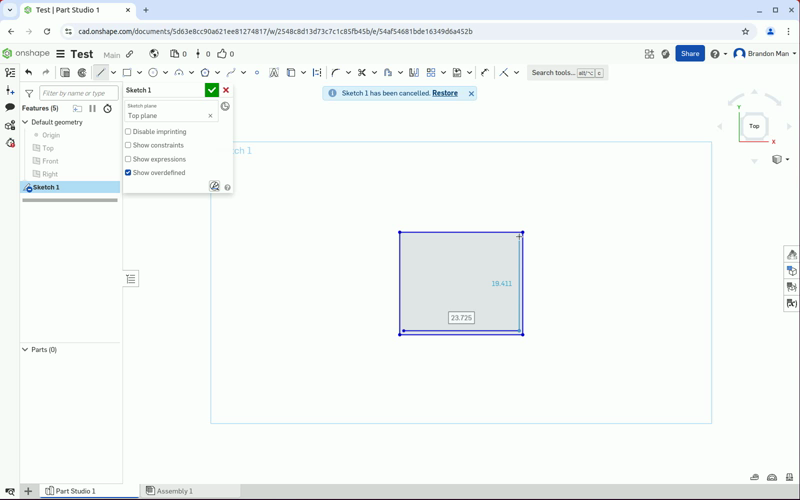
click(519, 236)
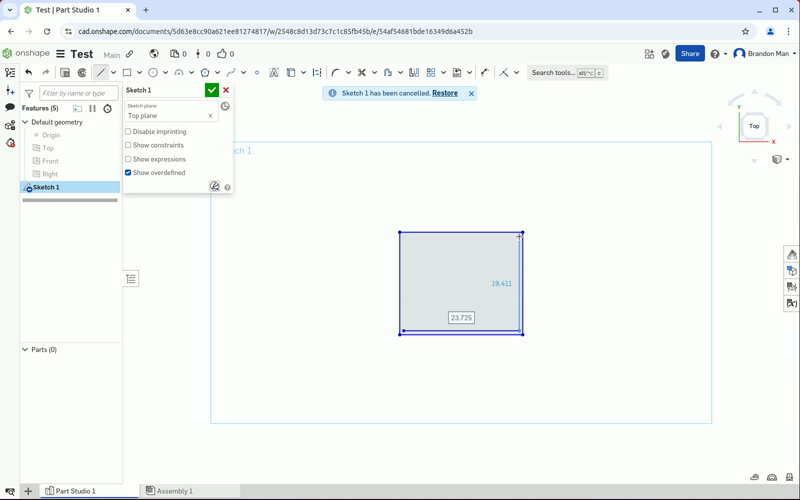
key_up(shift)
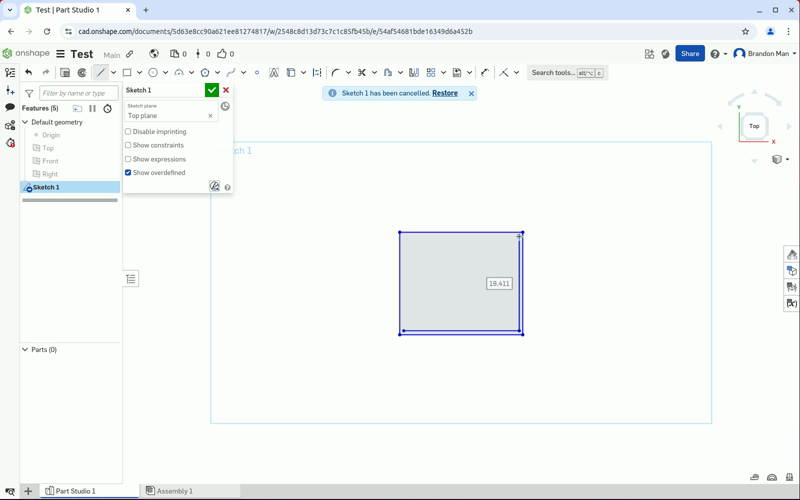
key_down(shift)
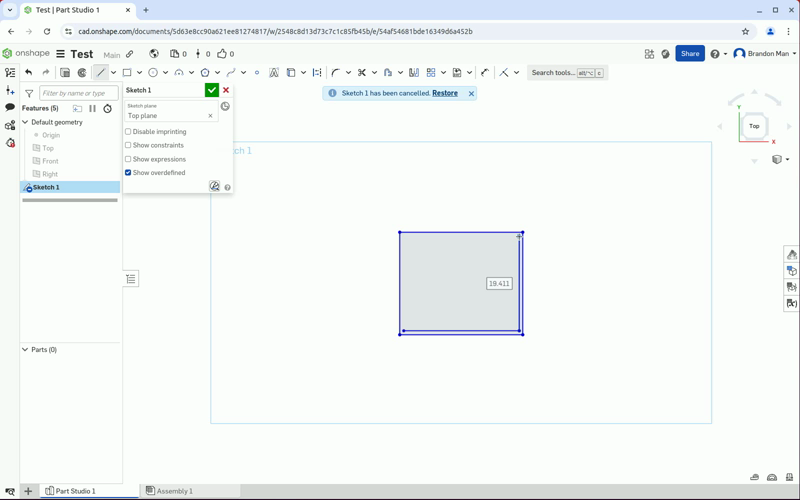
mouse_move(403, 236)
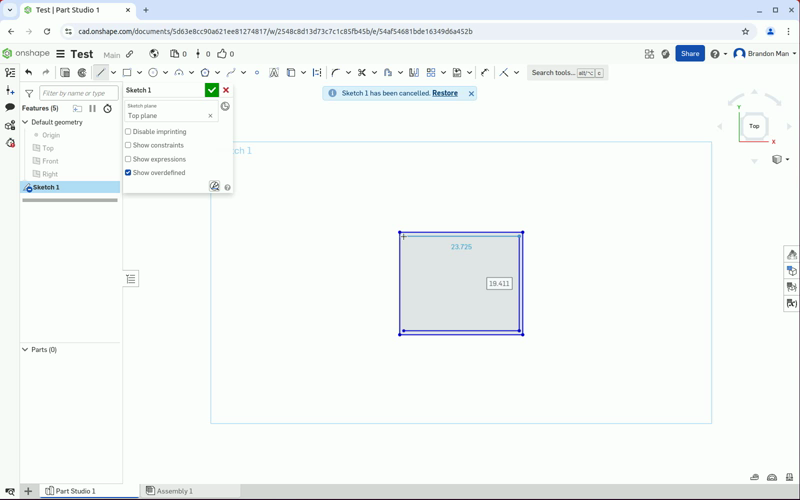
click(403, 236)
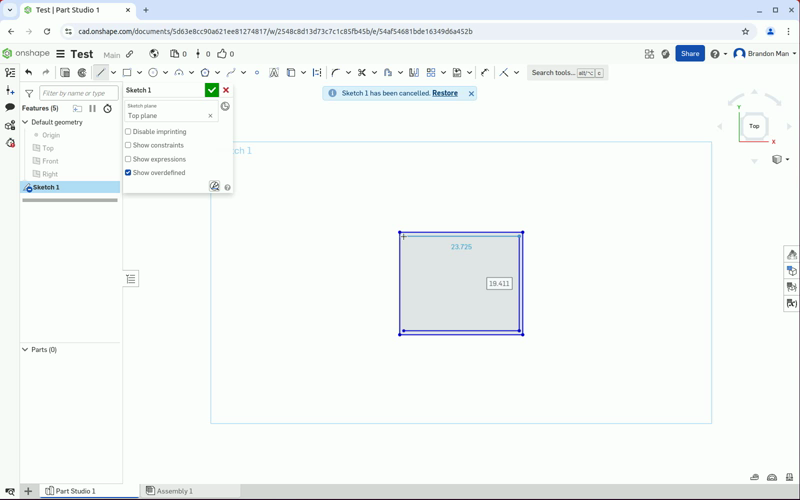
key_up(shift)
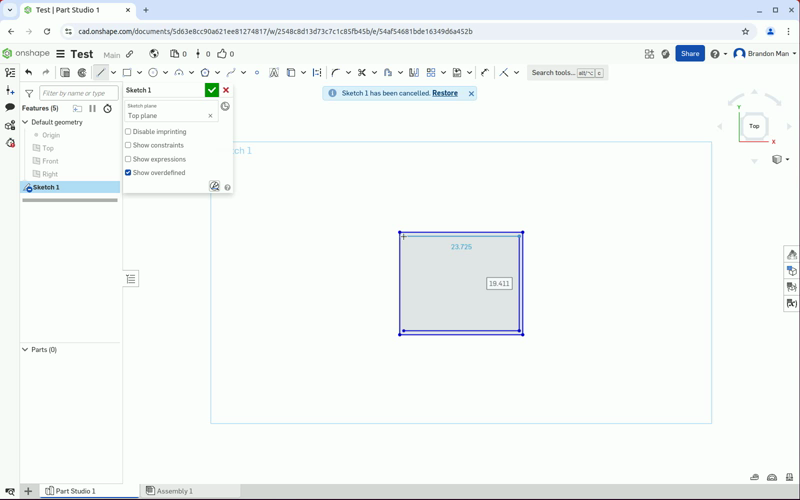
key_down(shift)
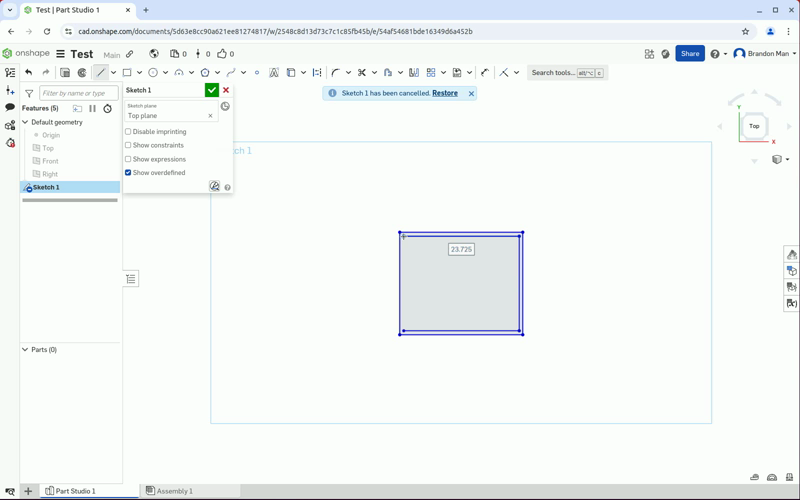
mouse_move(403, 330)
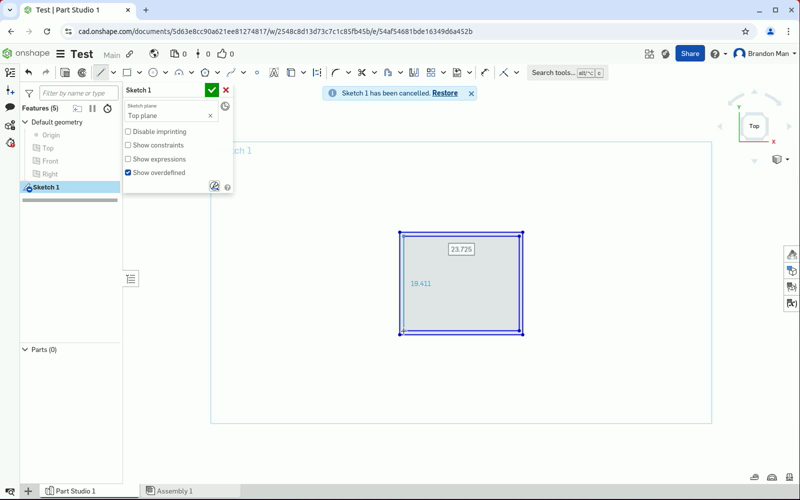
key_up(shift)
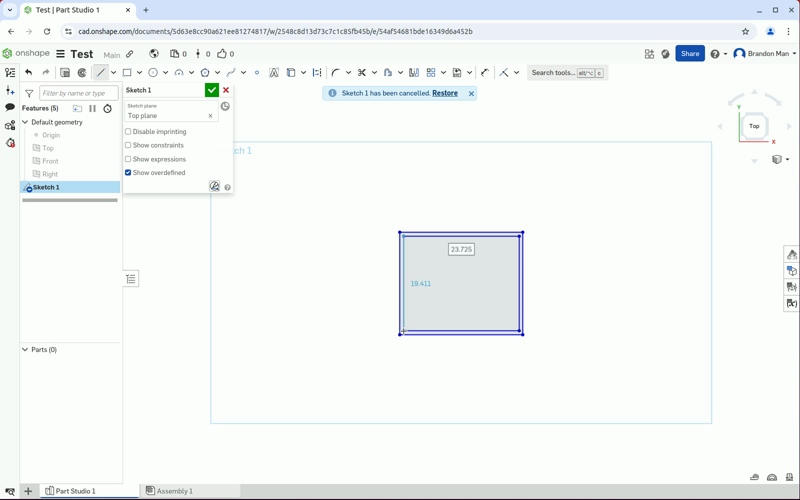
click(403, 330)
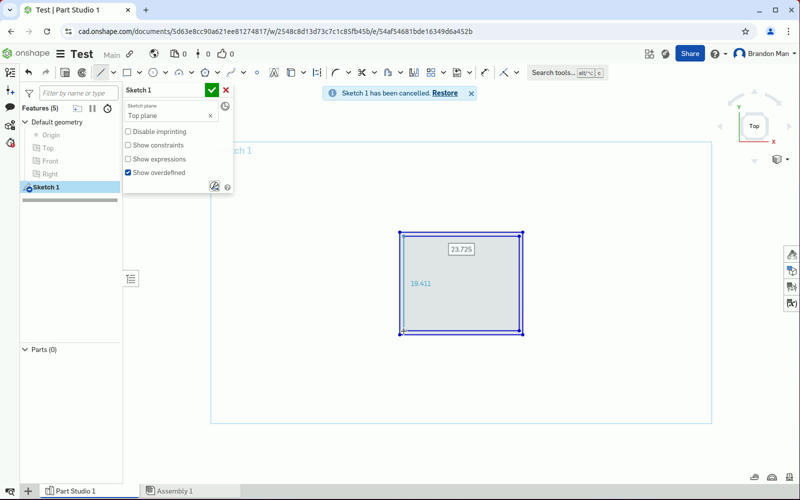
key(esc)
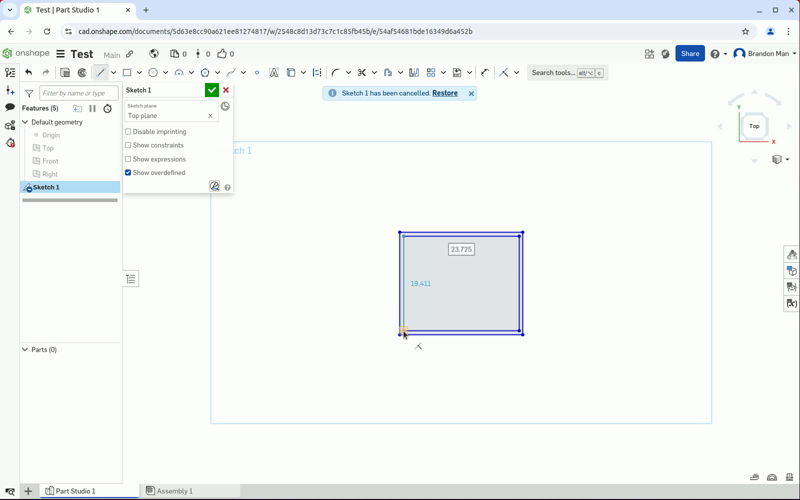
mouse_move(402, 320)
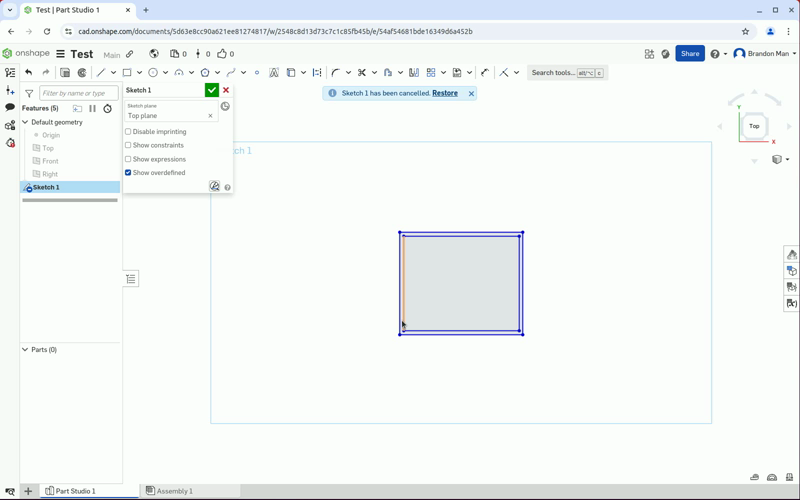
scroll(6)
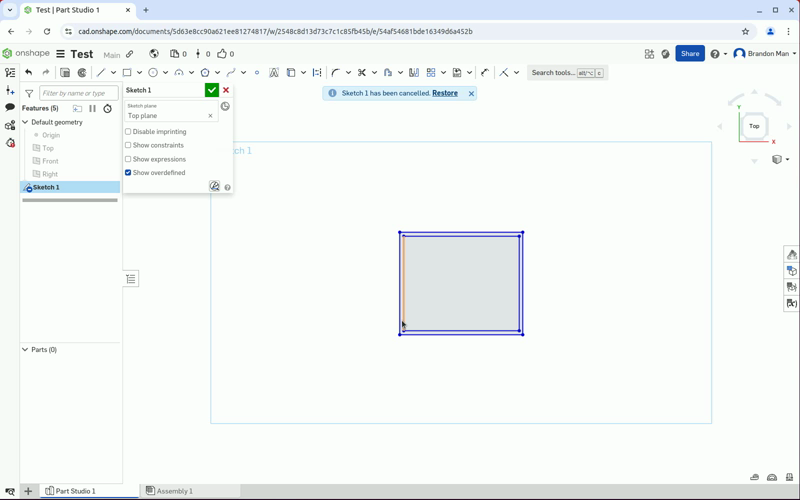
scroll(6)
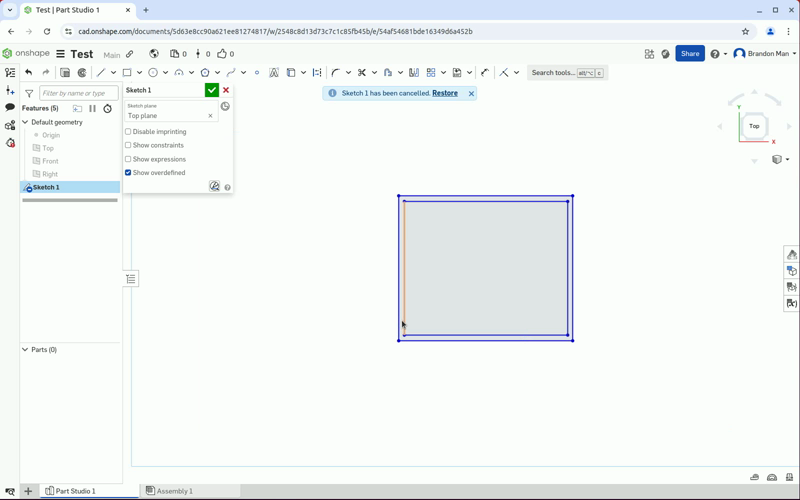
scroll(6)
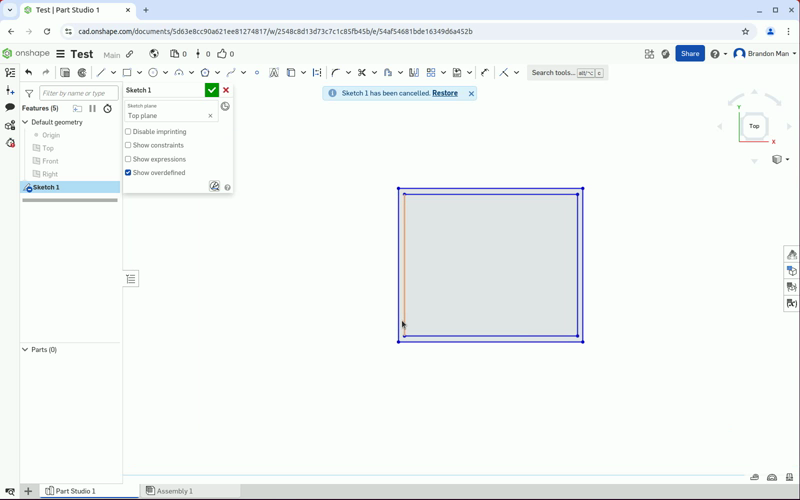
scroll(6)
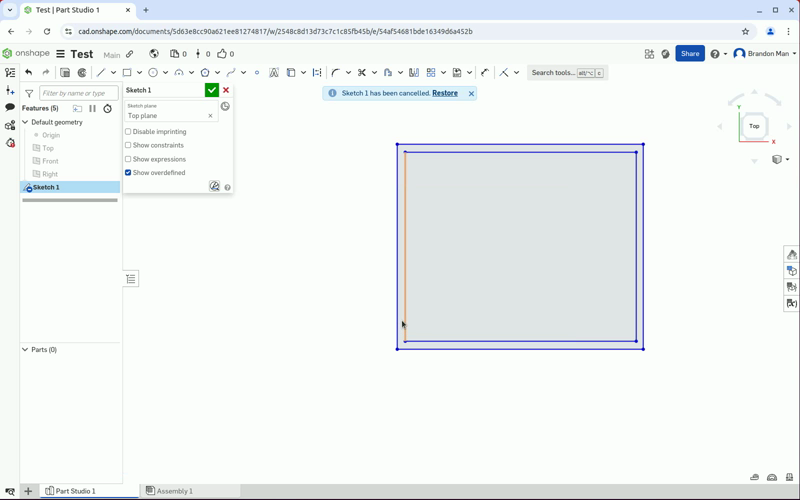
scroll(6)
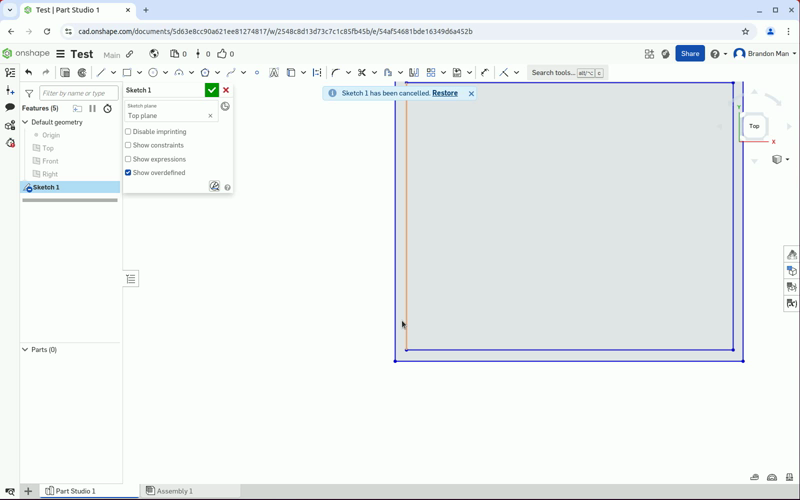
scroll(6)
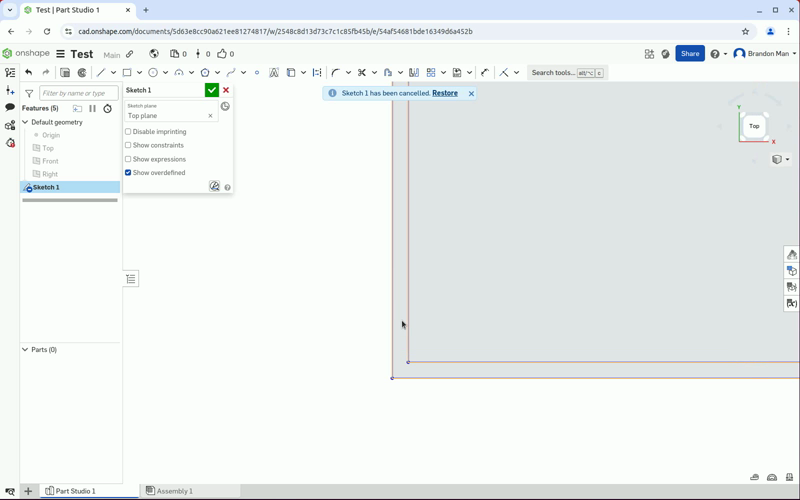
scroll(6)
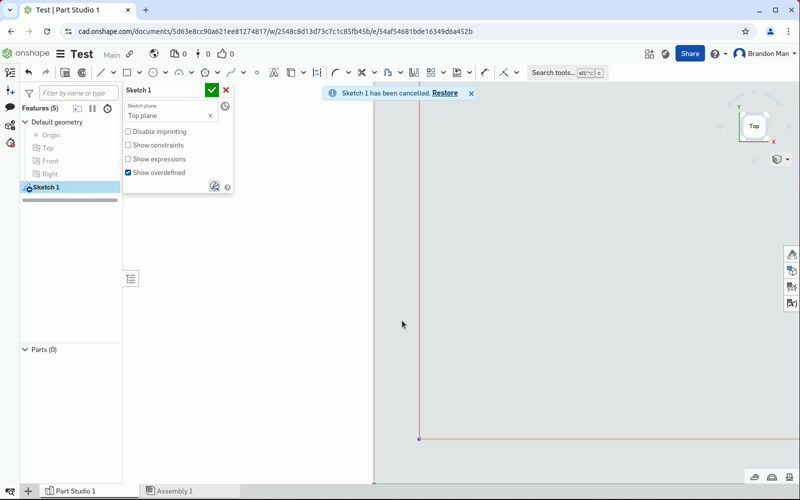
click(402, 320)
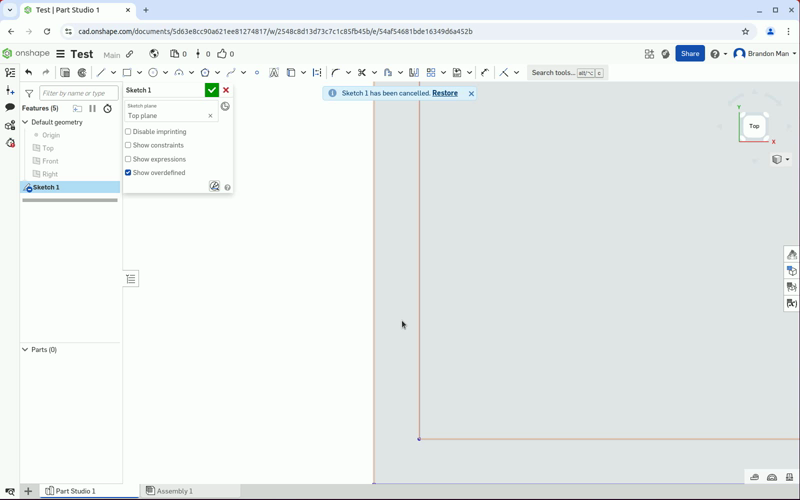
scroll(-6)
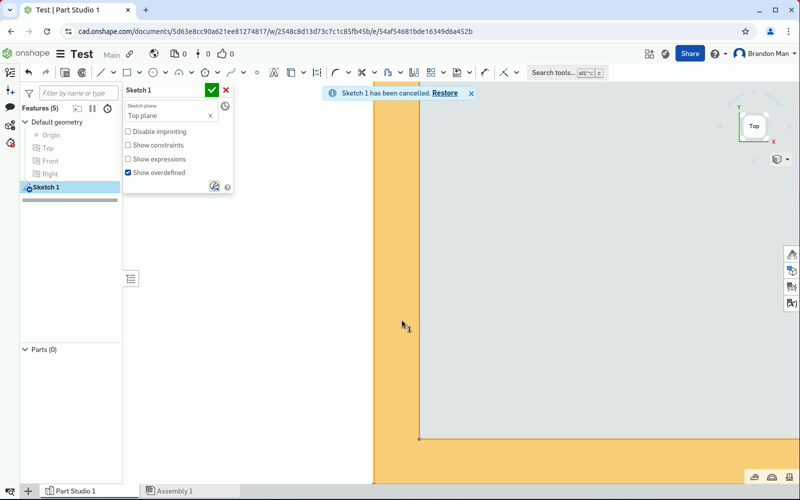
scroll(-6)
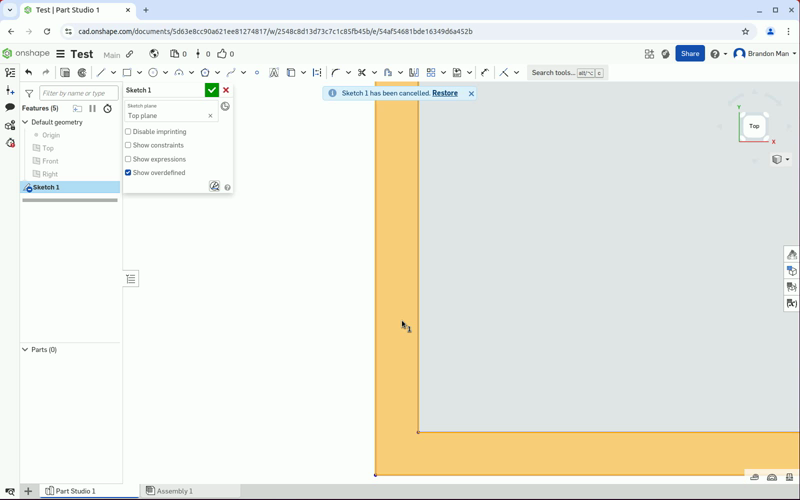
scroll(-6)
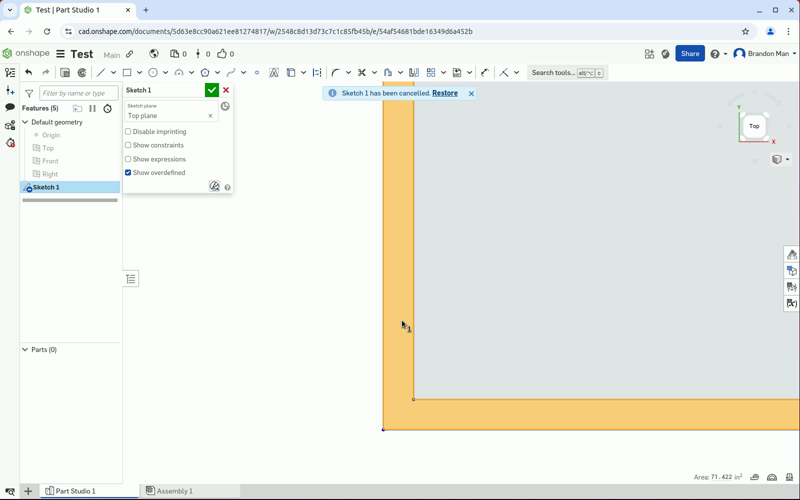
scroll(-6)
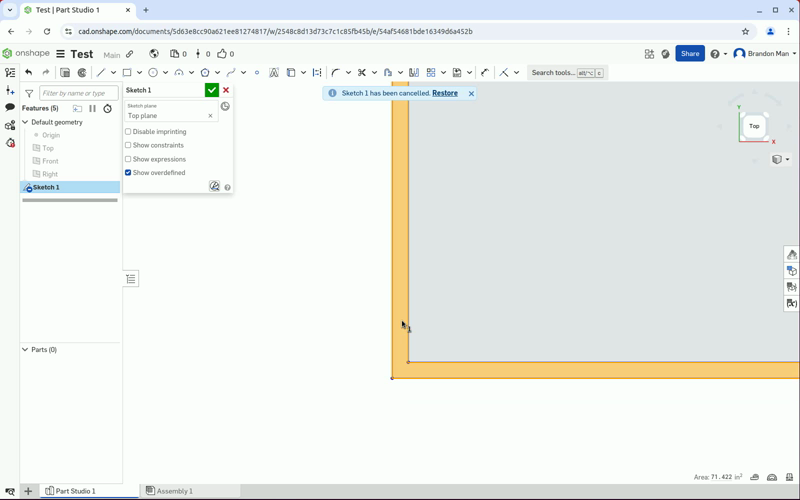
scroll(-6)
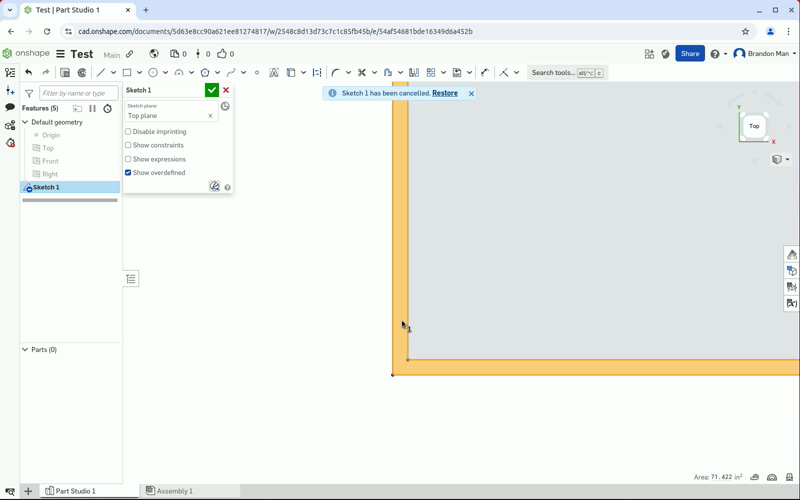
scroll(-6)
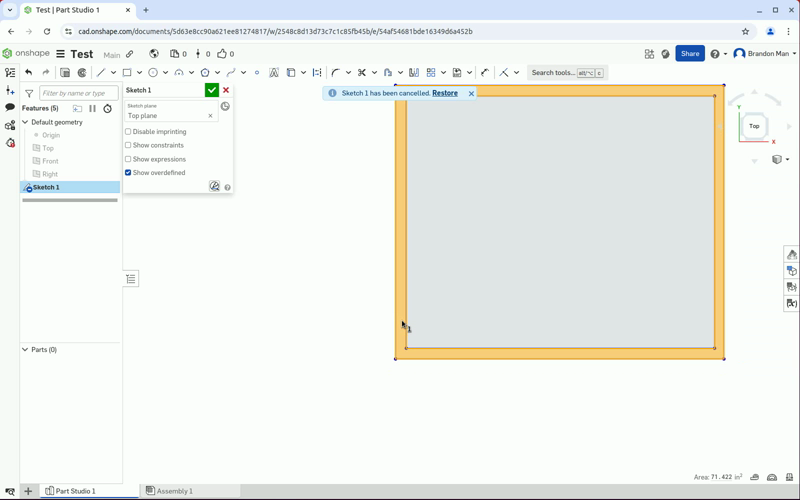
scroll(-6)
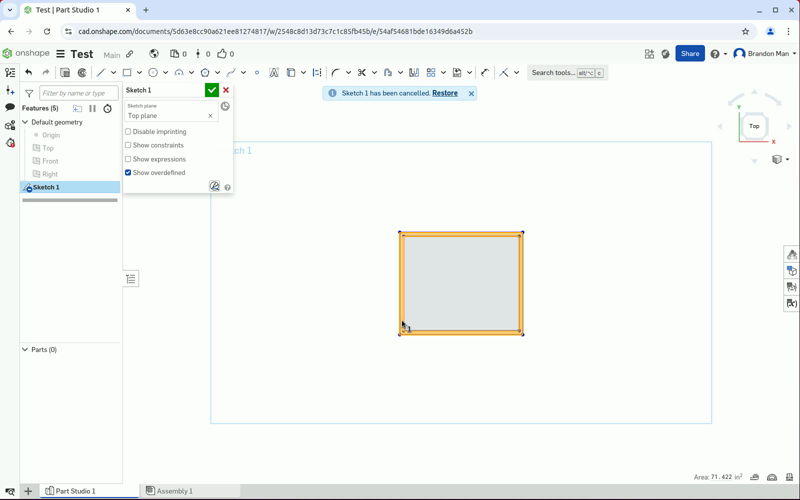
mouse_move(73, 352)
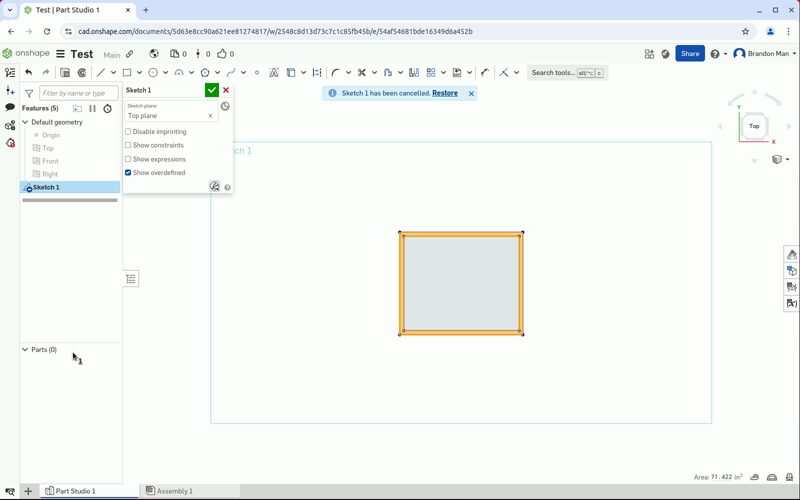
key(shift+y)
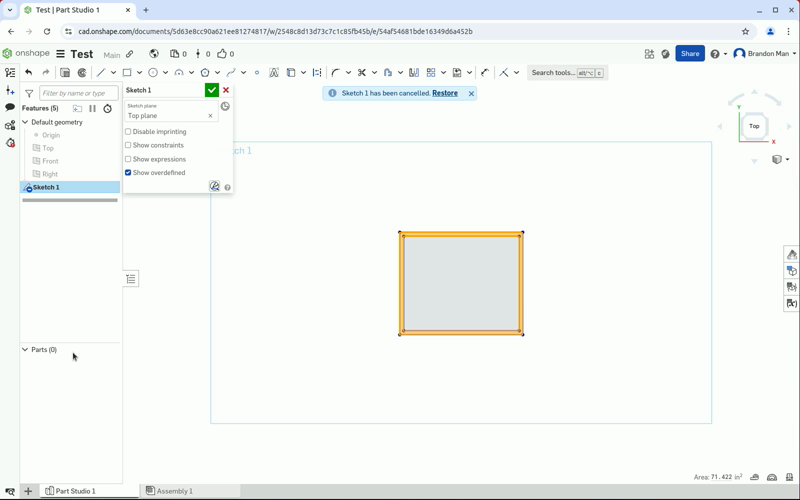
key(shift+e)
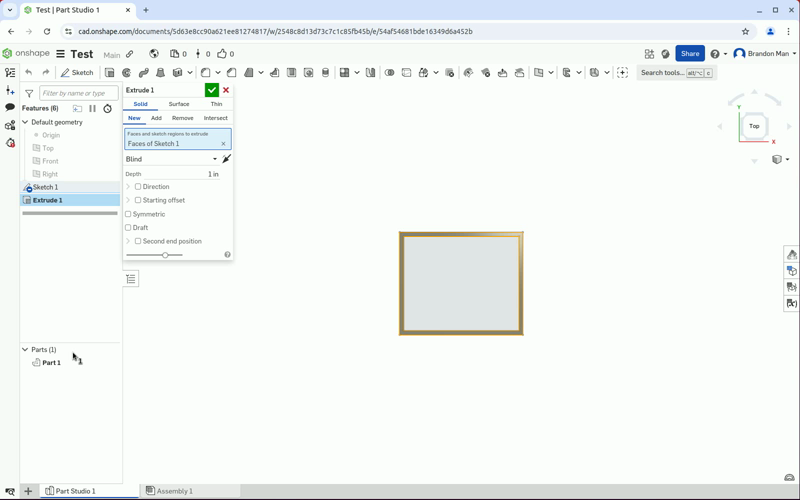
mouse_move(143, 106)
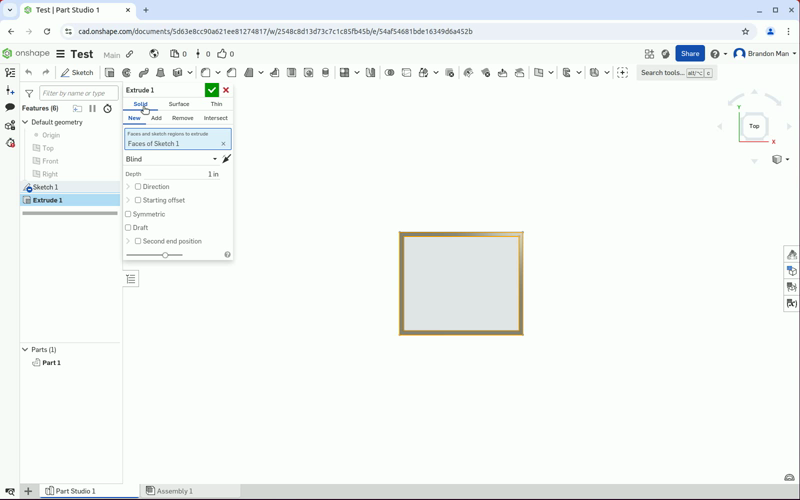
click(143, 106)
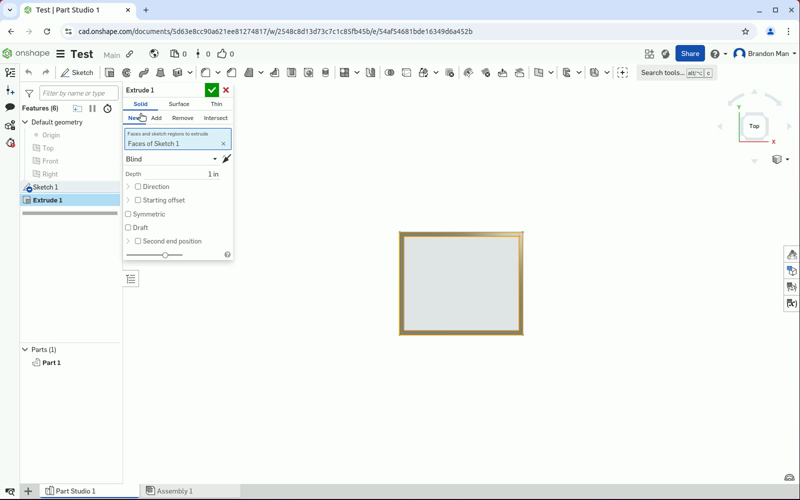
mouse_move(137, 120)
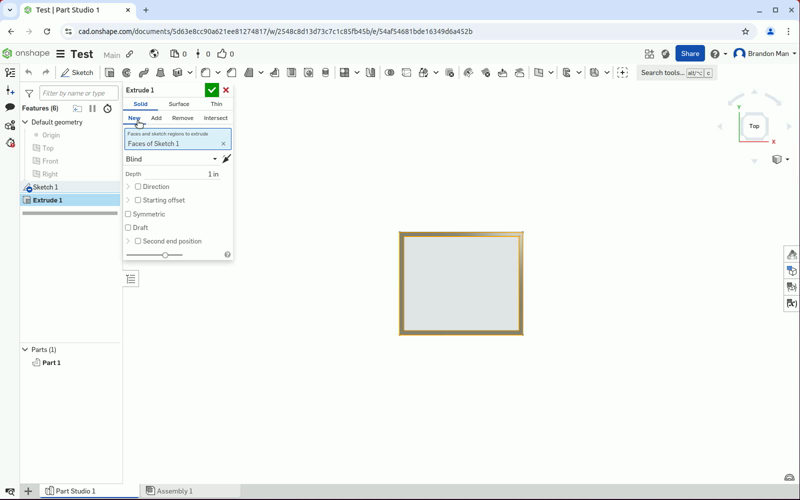
click(137, 120)
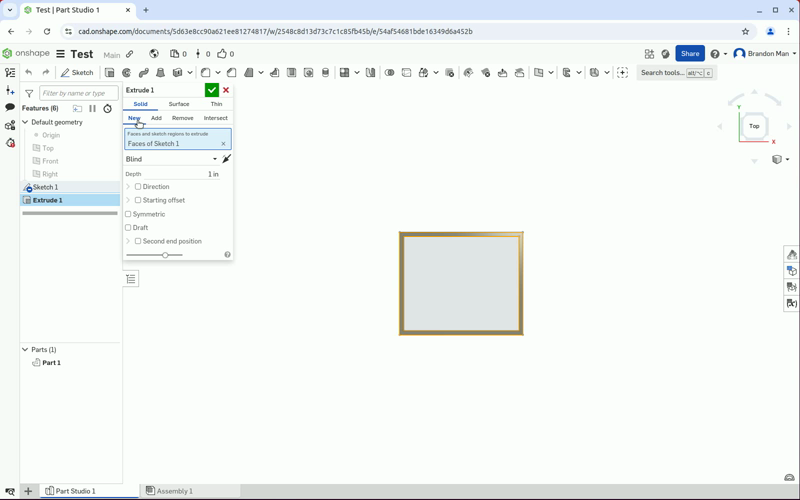
key(tab, 4)
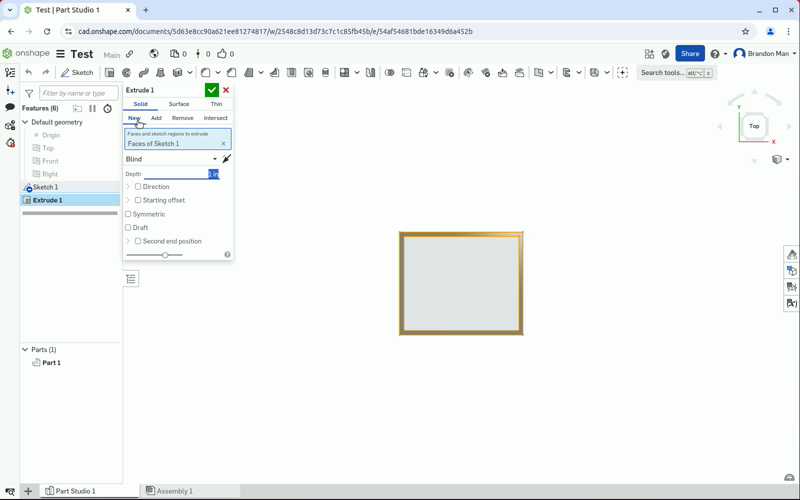
text(12.517)
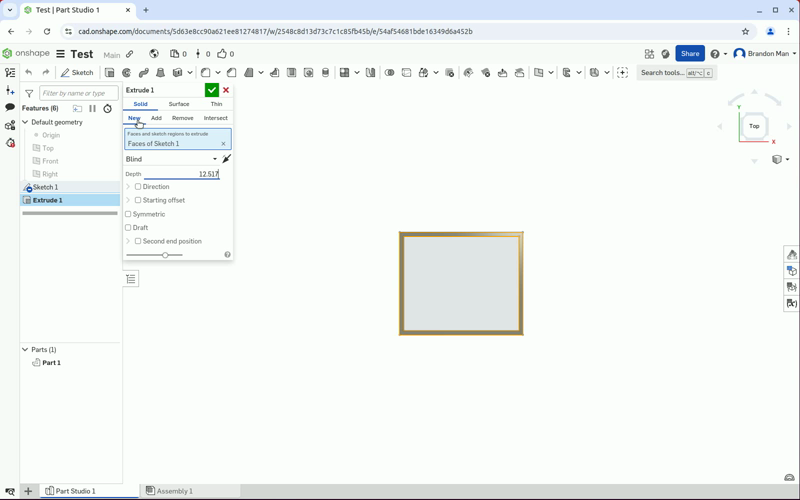
key(enter)
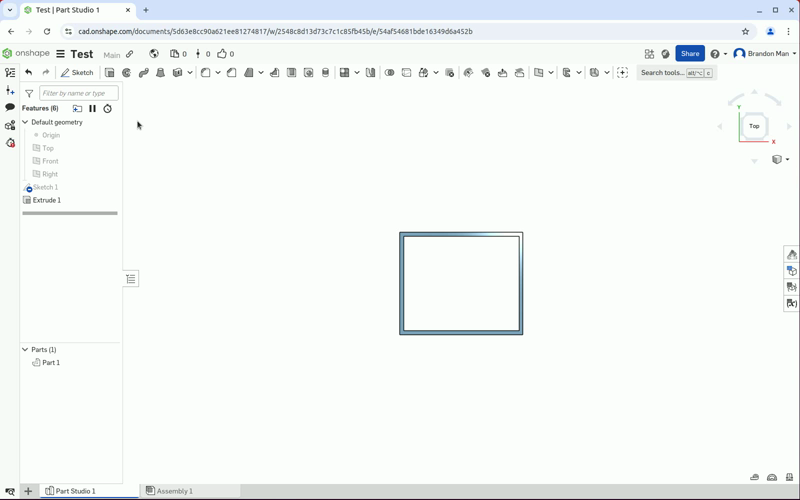
key(shift+h)
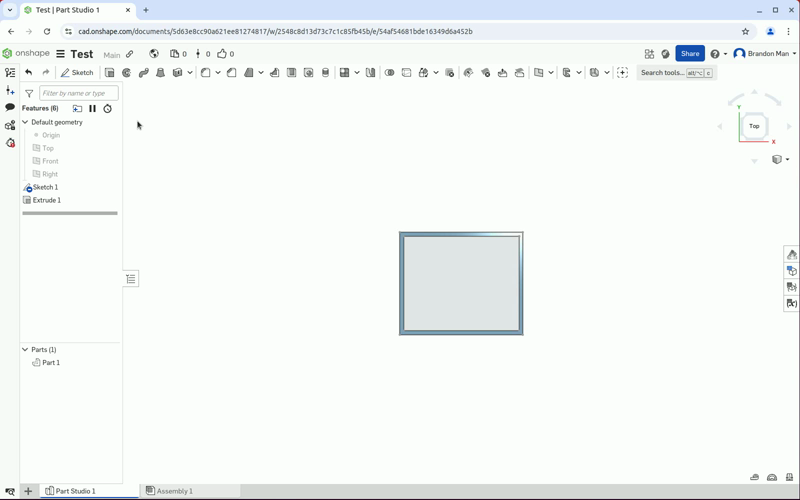
key(shift+h)
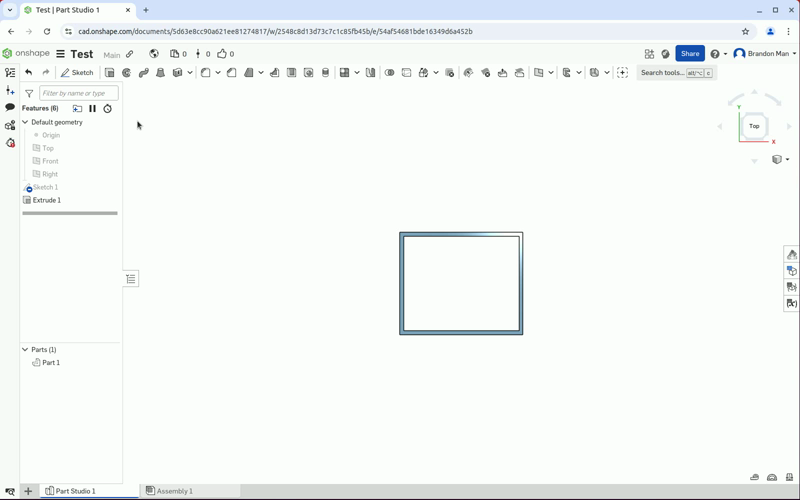
mouse_move(73, 189)
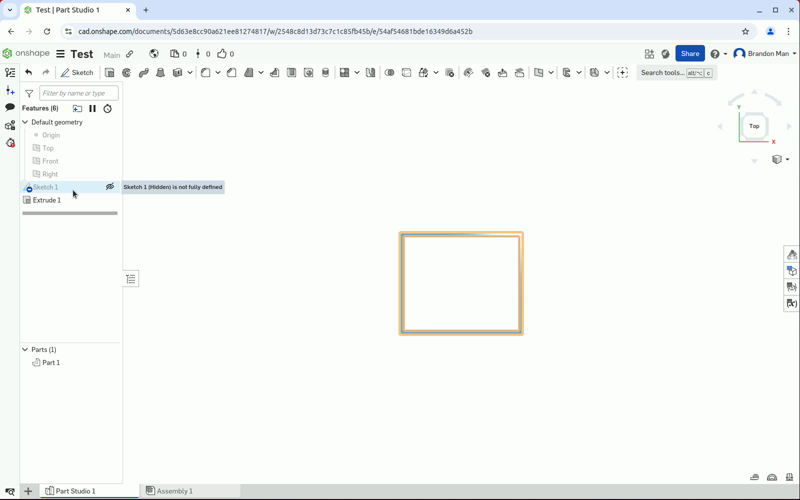
click(73, 189)
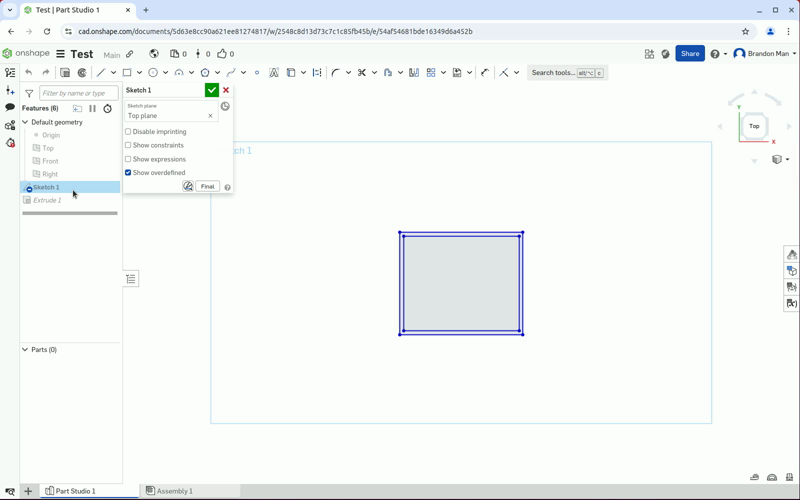
mouse_move(229, 92)
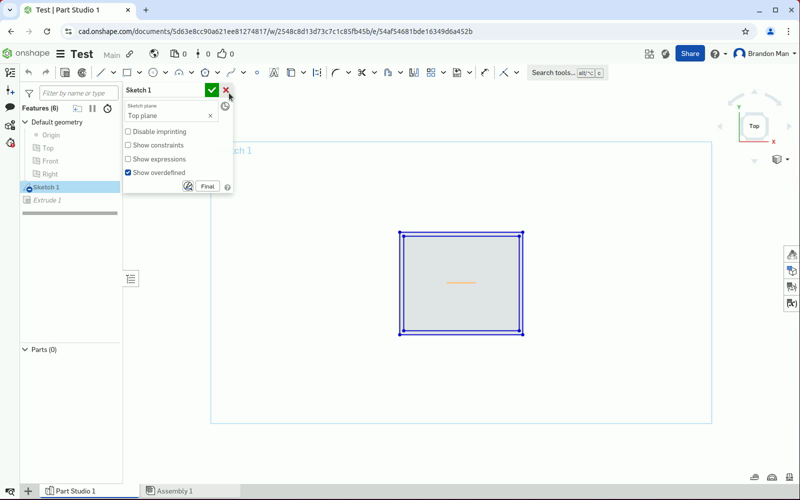
click(229, 92)
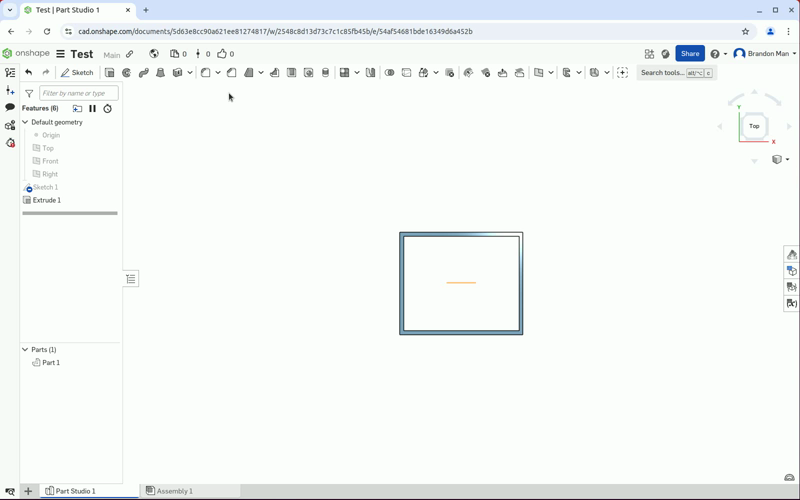
mouse_move(73, 352)
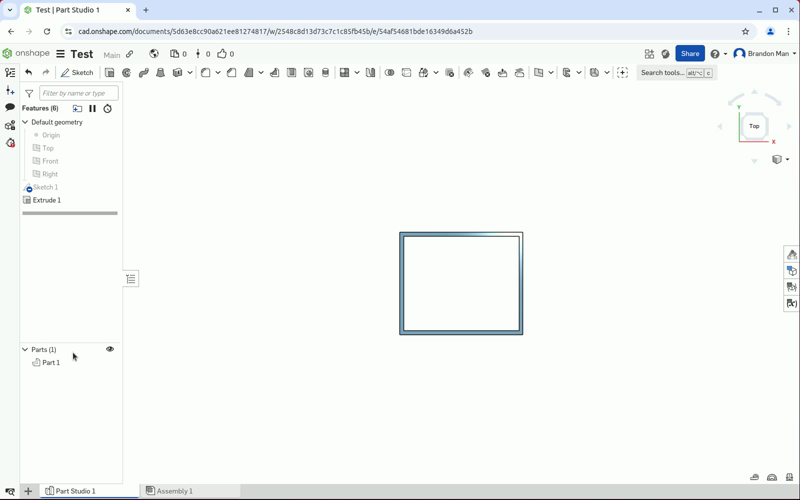
key(y)
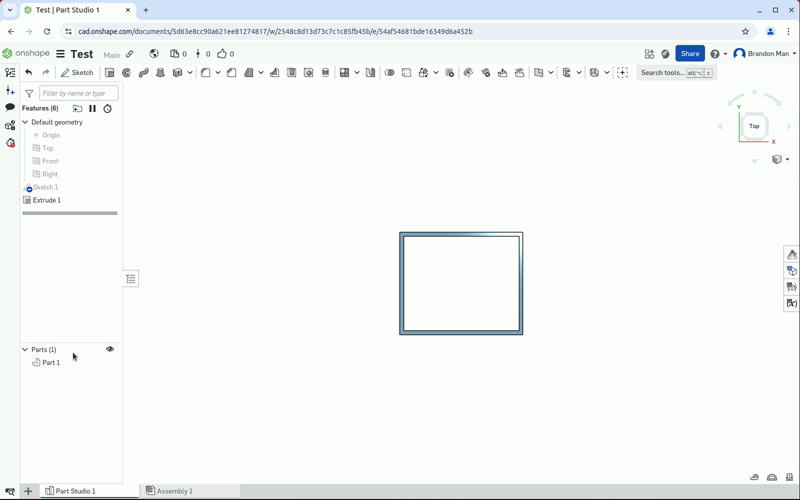
key(shift+p)
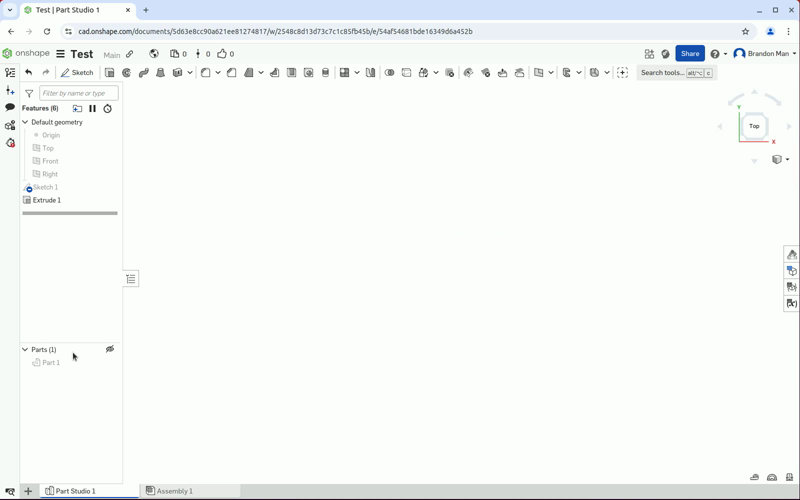
key(space)
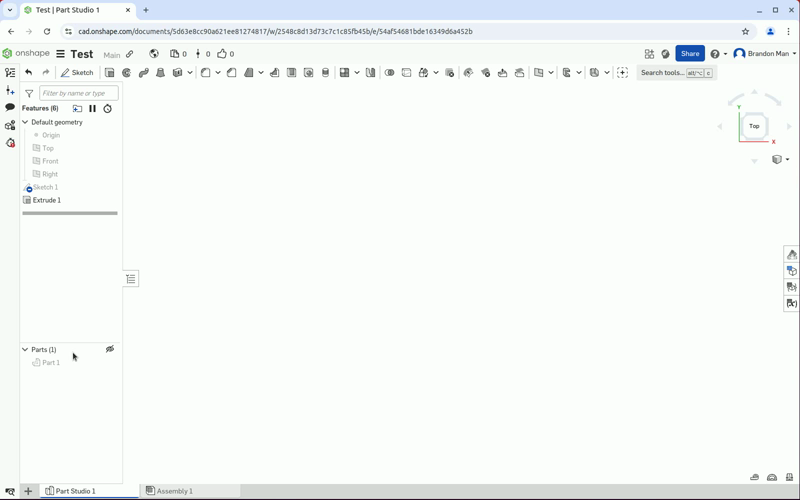
key_down(shift)
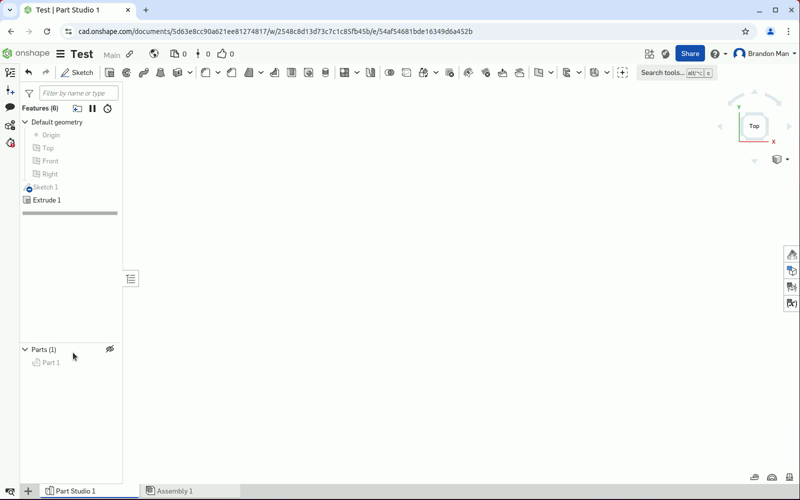
key(up)
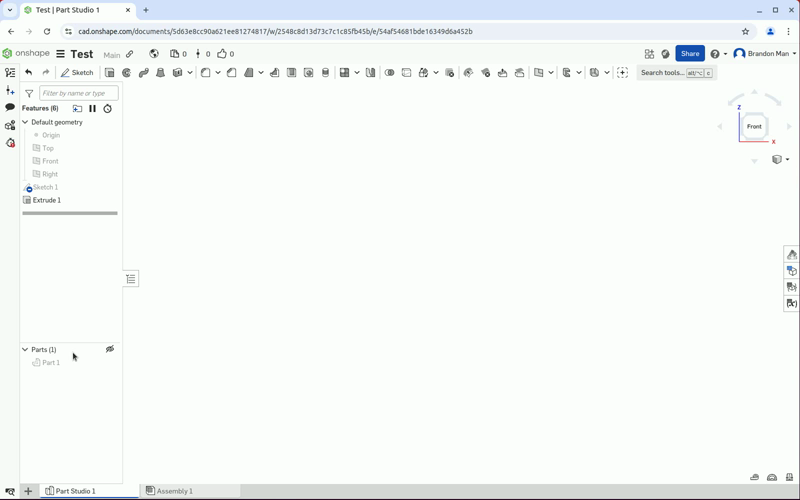
key_up(shift)
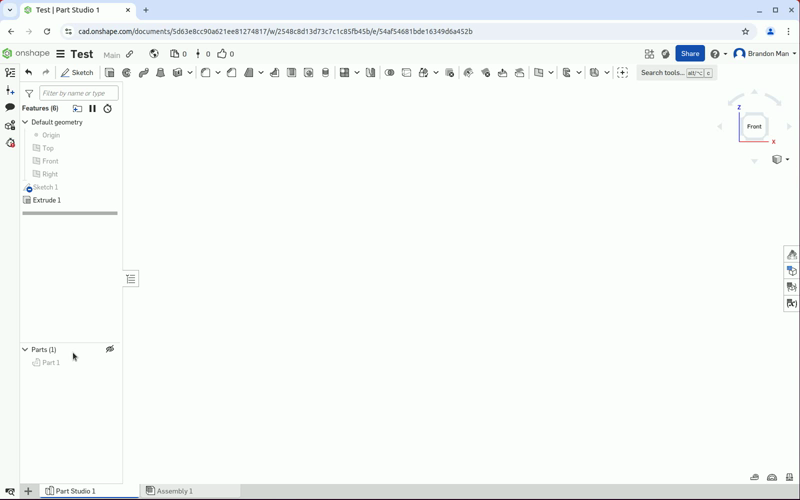
key(space)
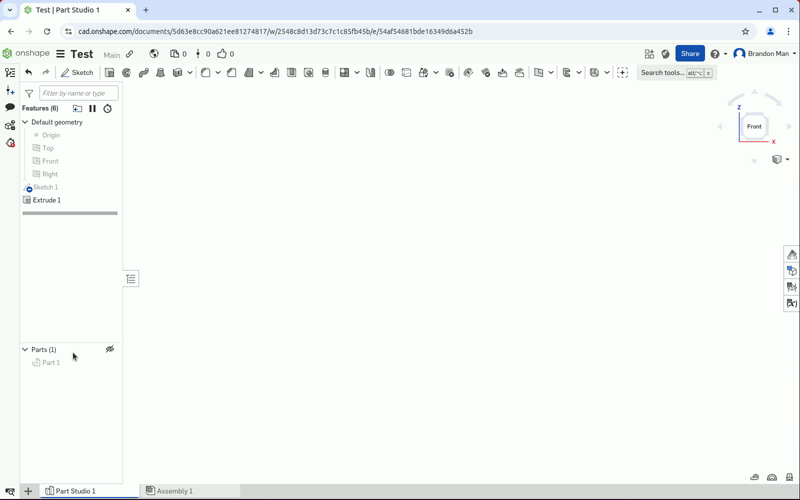
key_down(shift)
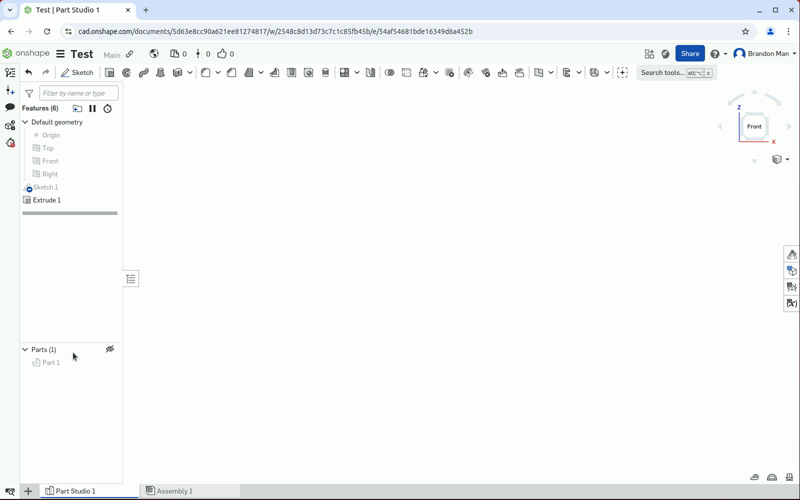
key(left)
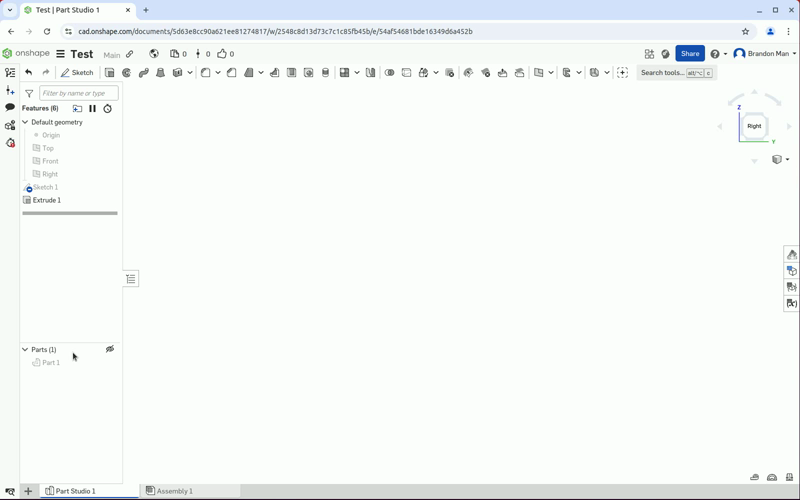
key_up(shift)
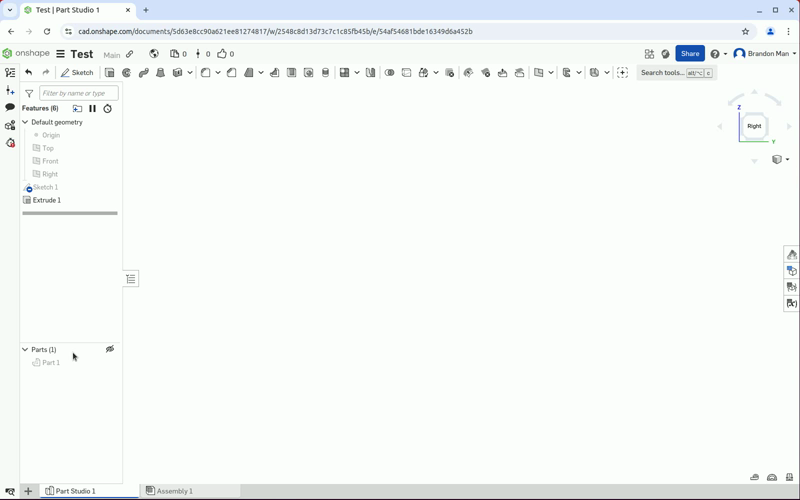
mouse_move(73, 352)
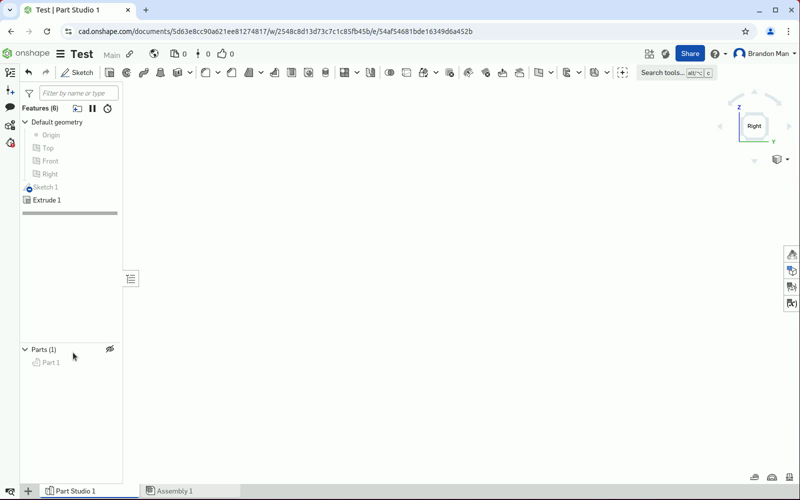
key(shift+y)
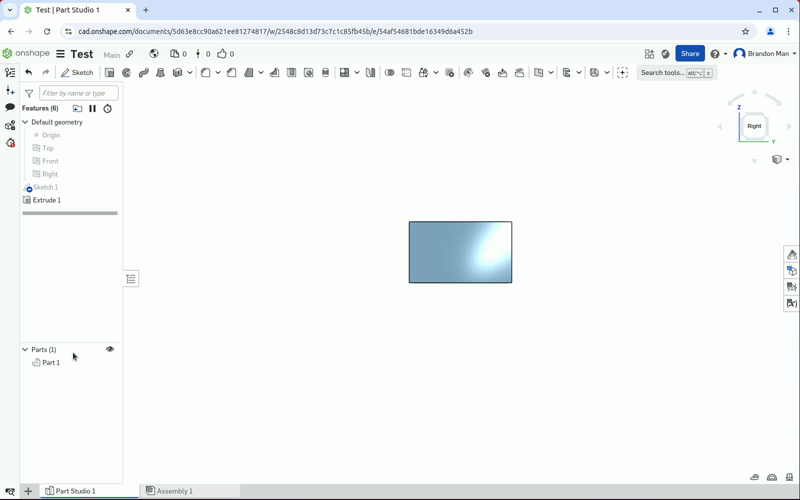
mouse_move(541, 75)
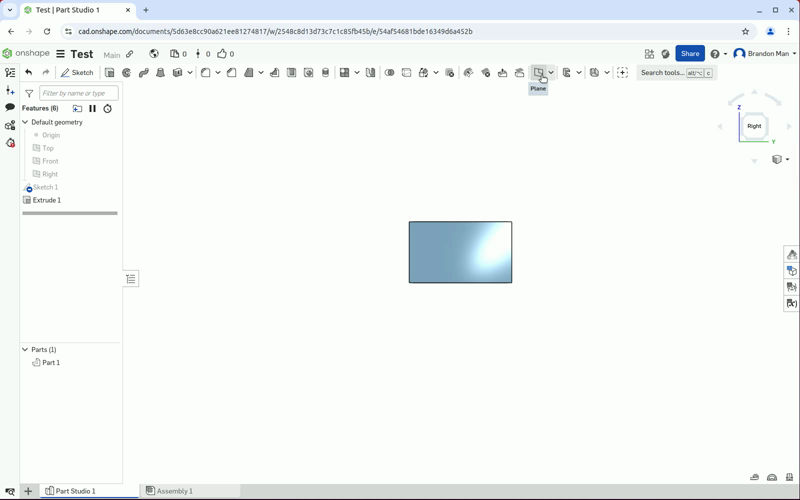
click(541, 75)
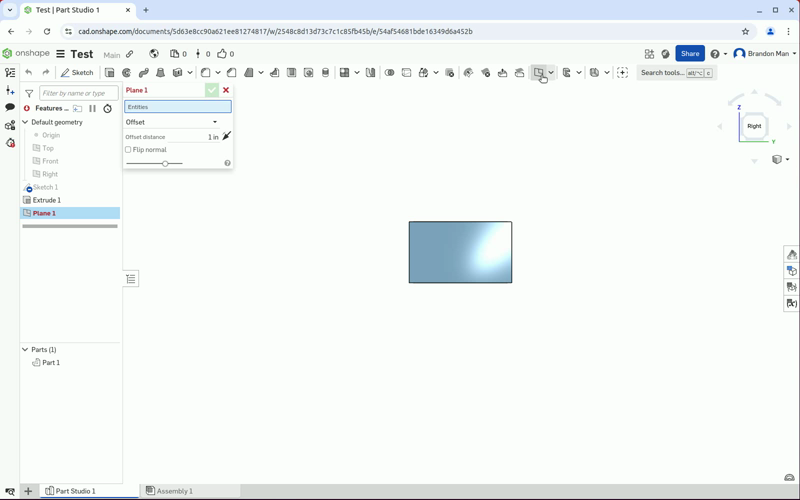
mouse_move(73, 176)
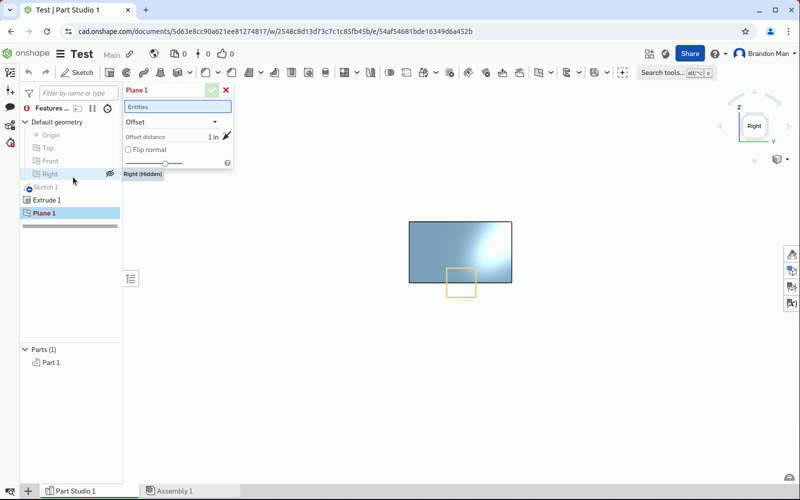
click(73, 176)
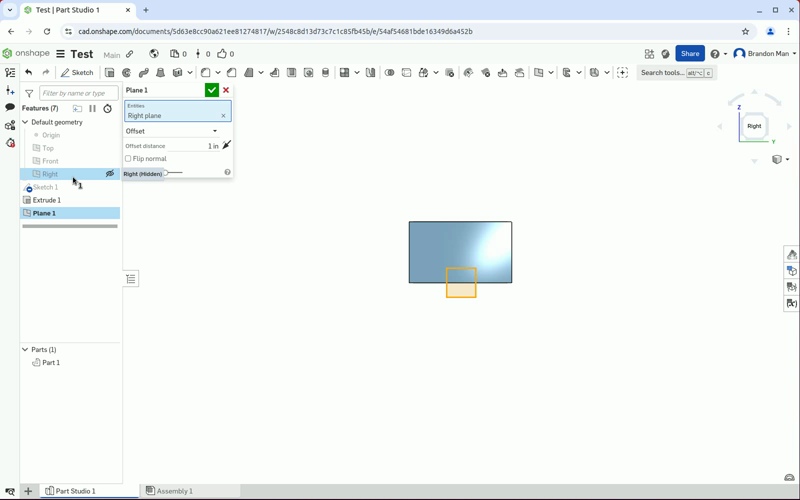
key(tab, 2)
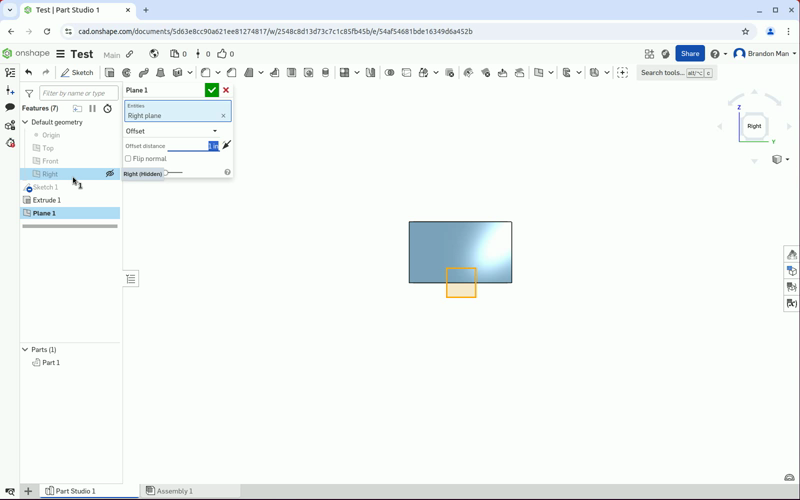
text(12.509)
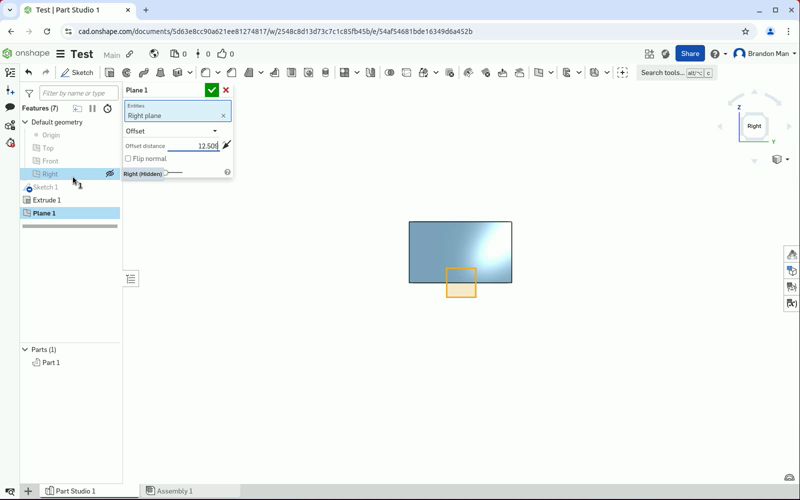
key(enter, 2)
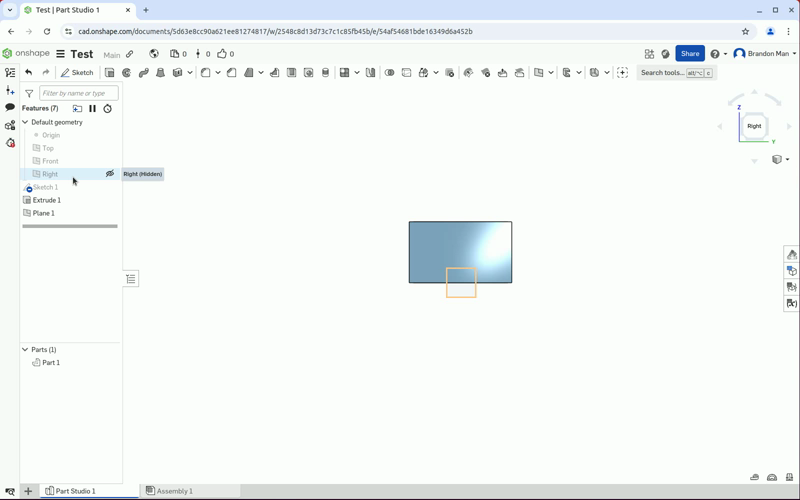
key(shift+s)
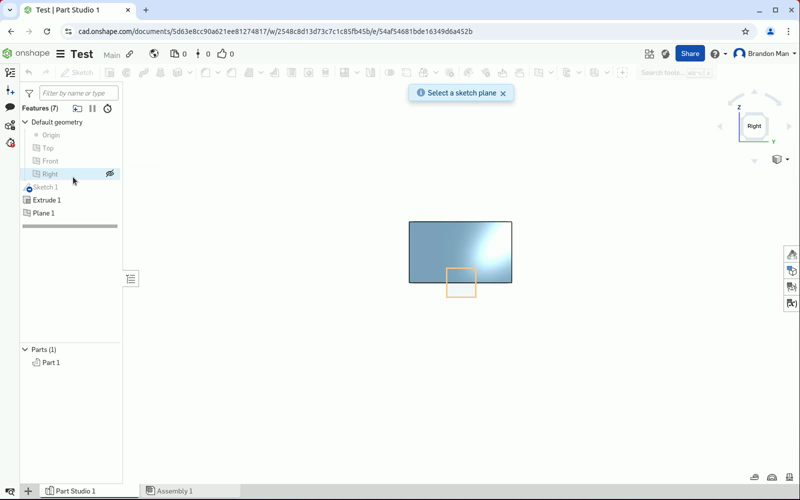
mouse_move(73, 215)
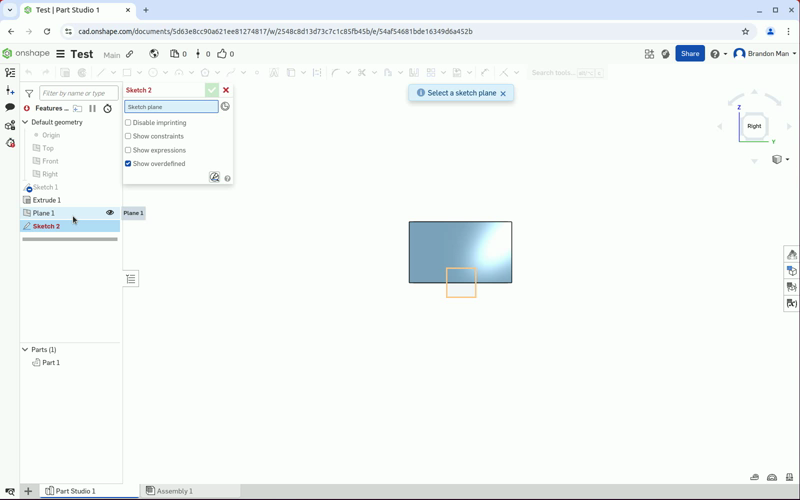
click(73, 215)
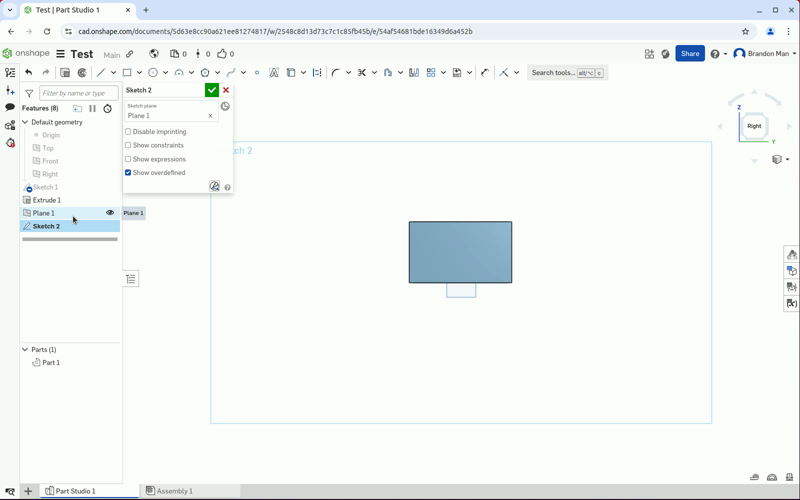
mouse_move(73, 352)
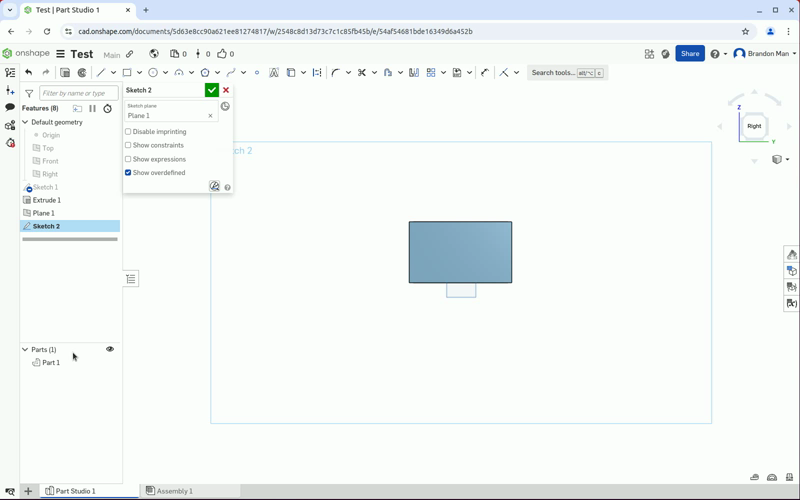
key(y)
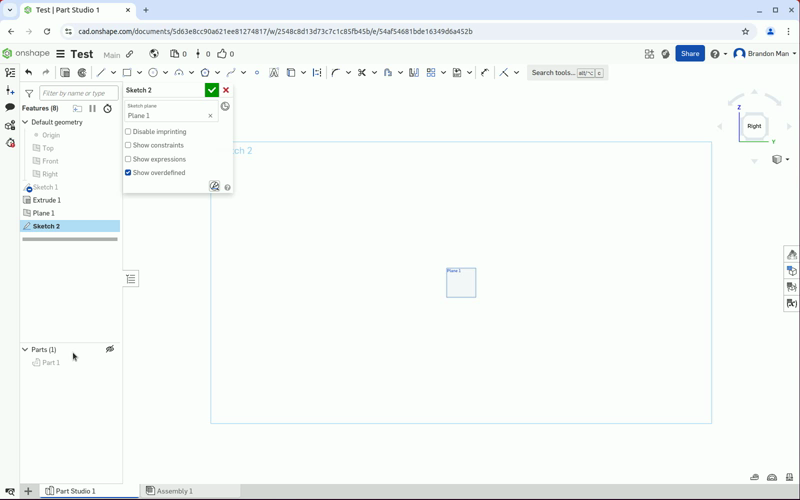
key(l)
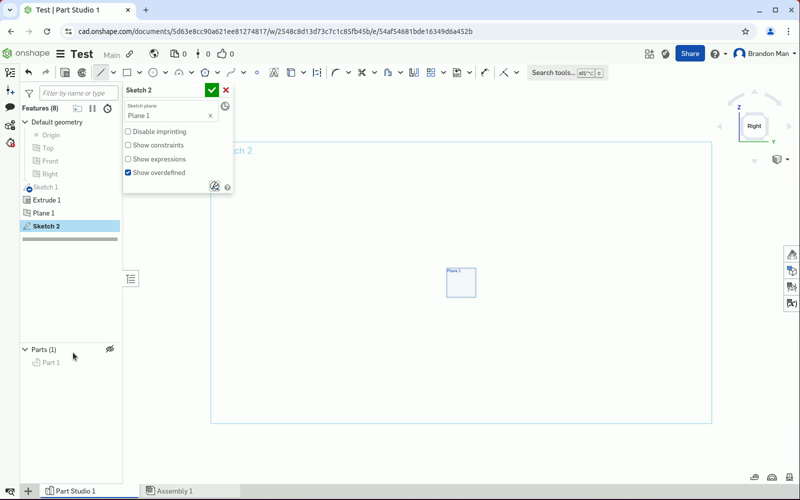
key_down(shift)
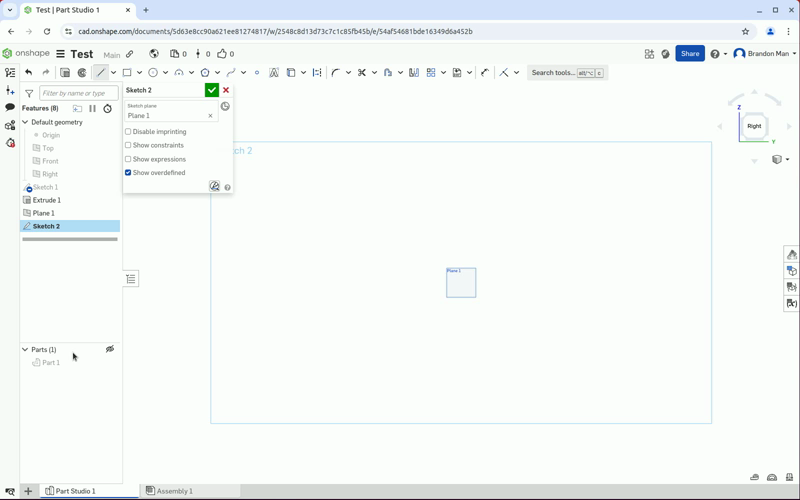
mouse_move(409, 218)
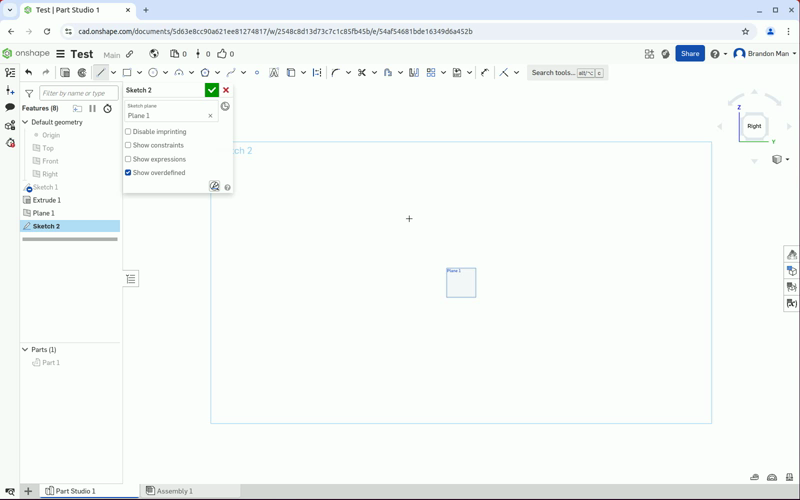
click(409, 218)
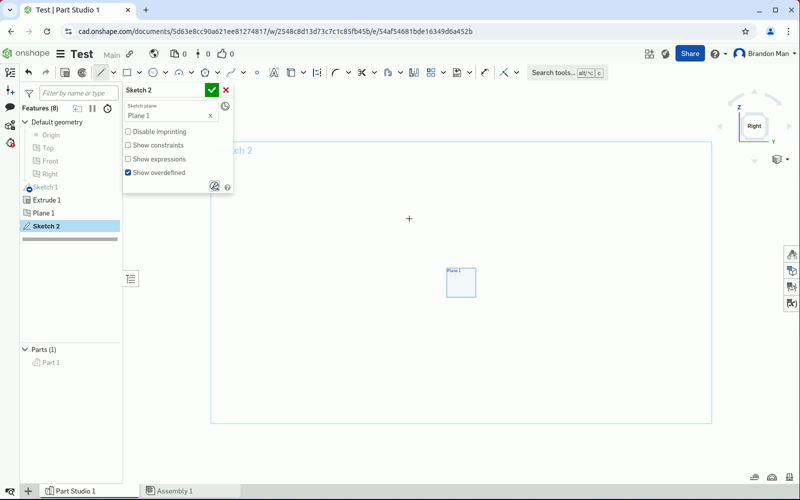
key_up(shift)
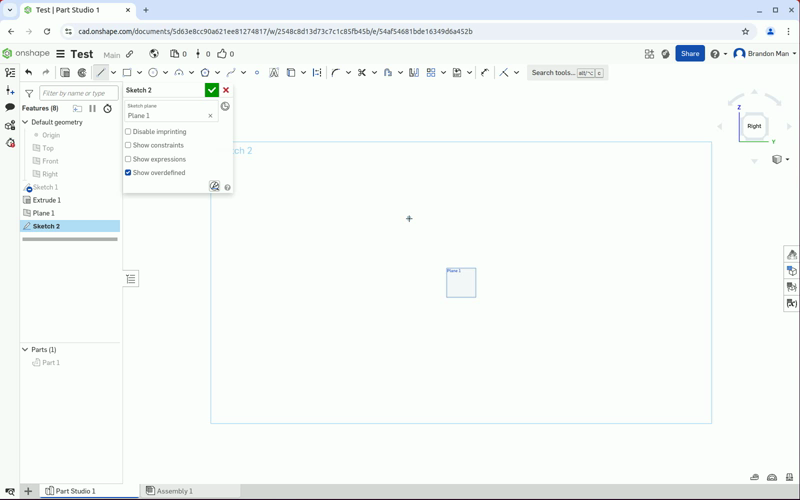
key_down(shift)
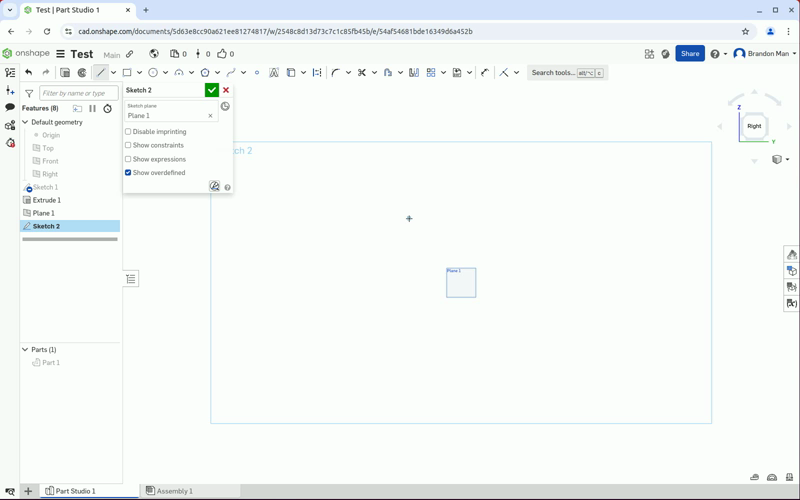
mouse_move(464, 180)
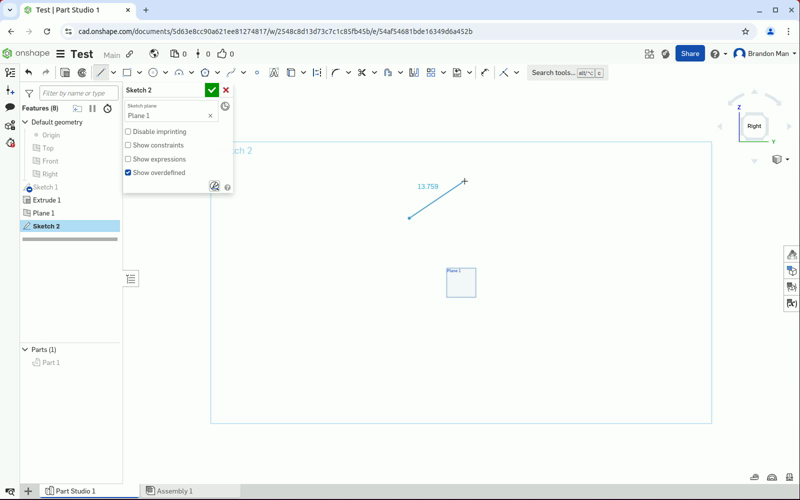
click(464, 180)
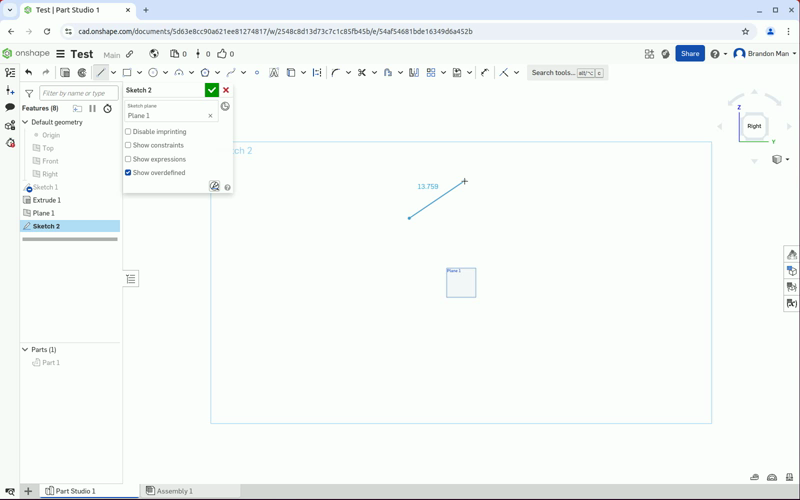
key_up(shift)
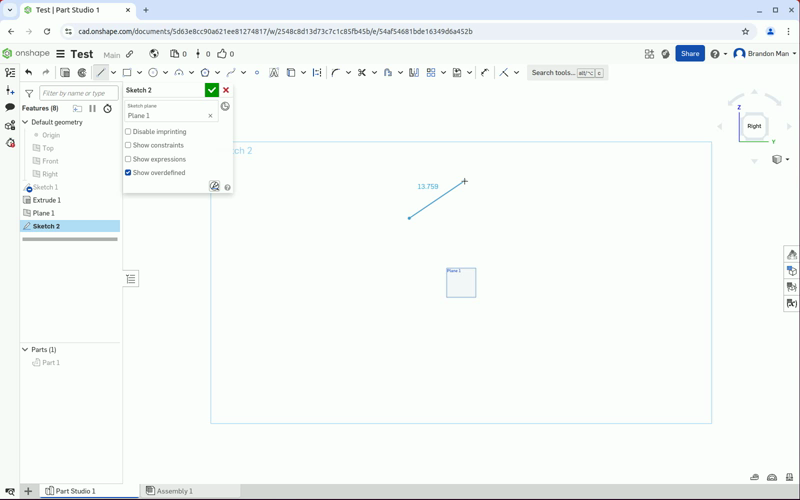
key_down(shift)
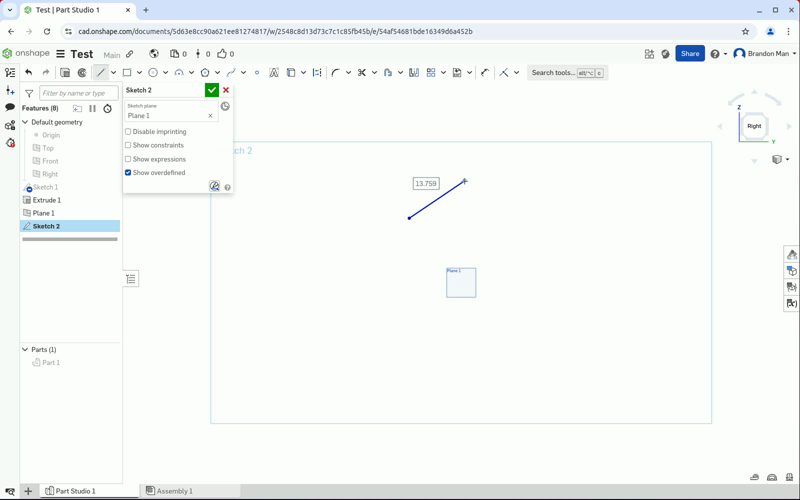
mouse_move(495, 180)
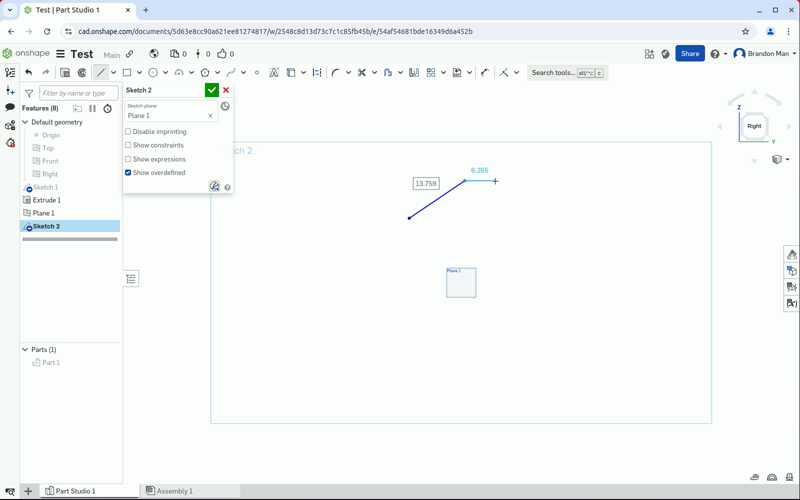
mouse_move(464, 193)
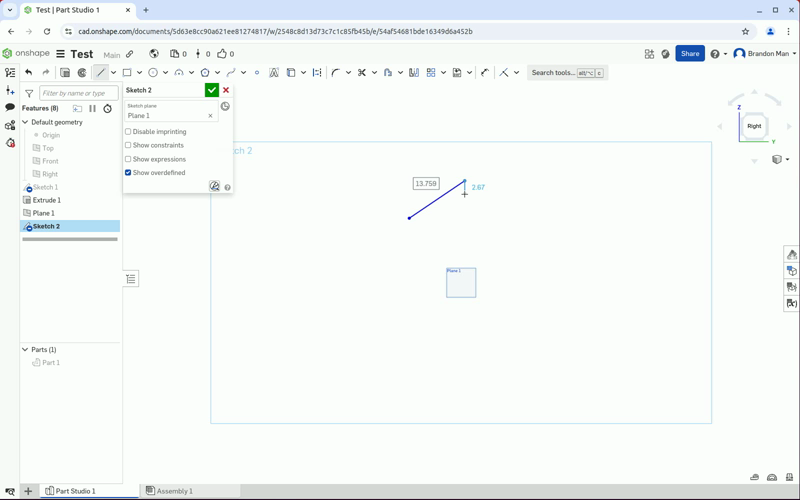
click(464, 193)
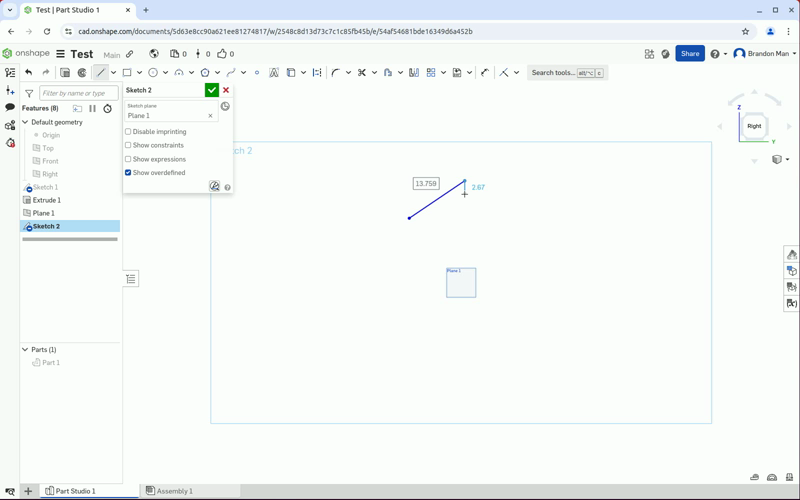
key_up(shift)
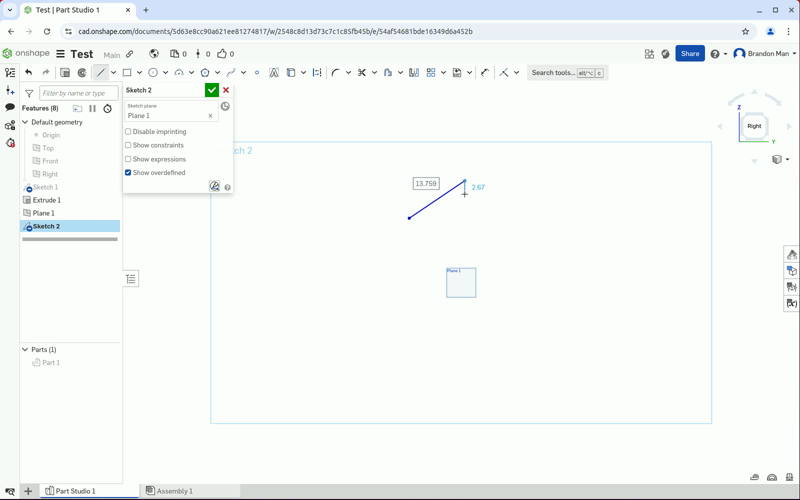
key_down(shift)
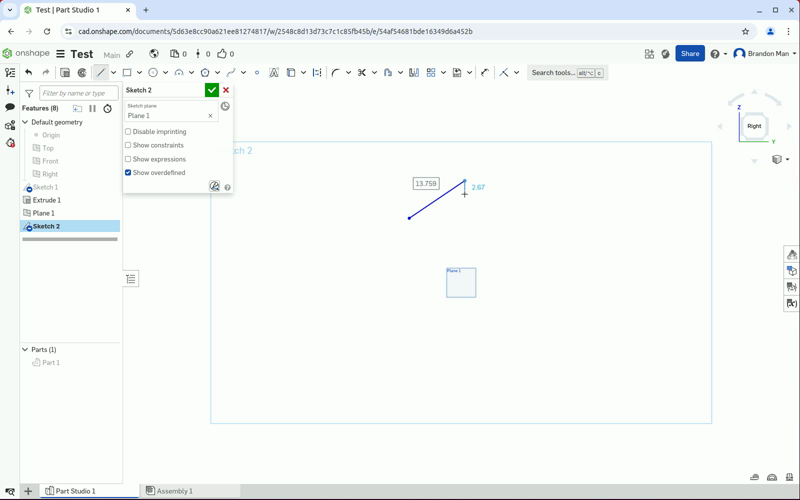
mouse_move(495, 193)
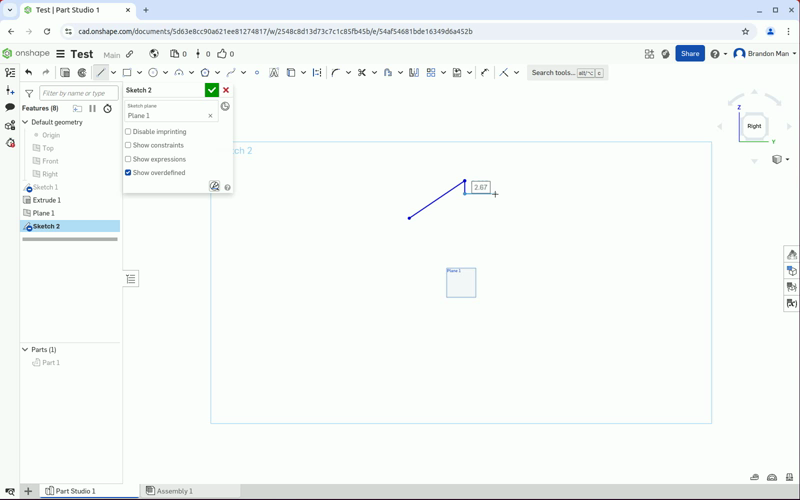
mouse_move(504, 221)
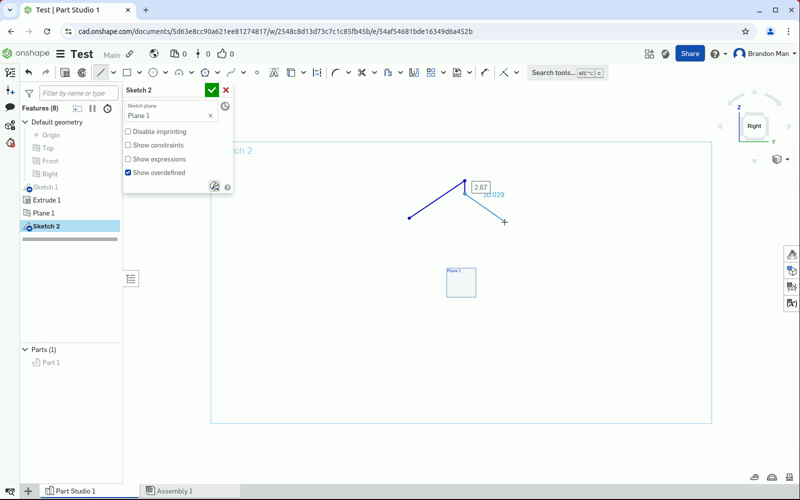
click(504, 221)
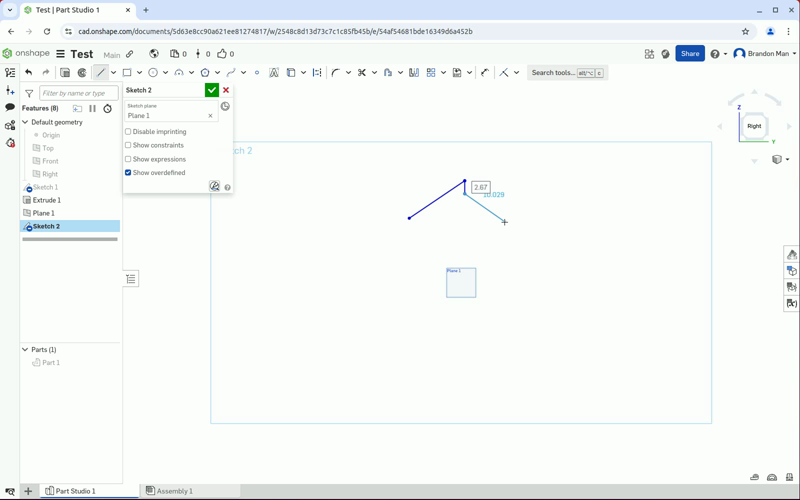
key_up(shift)
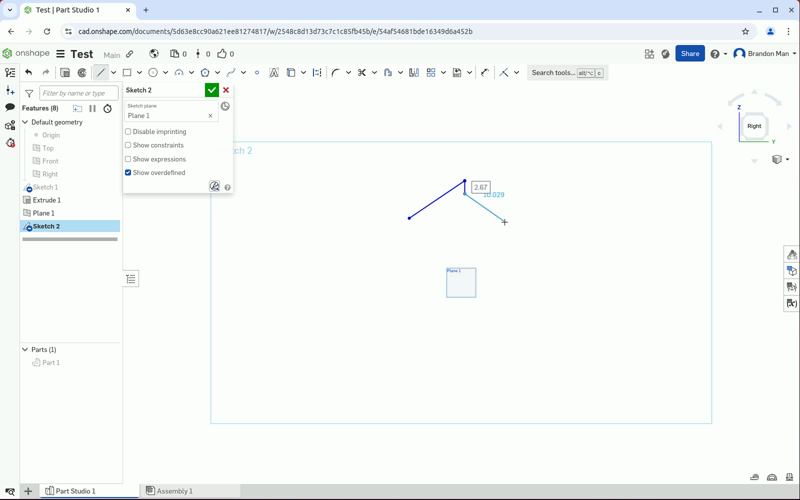
key_down(shift)
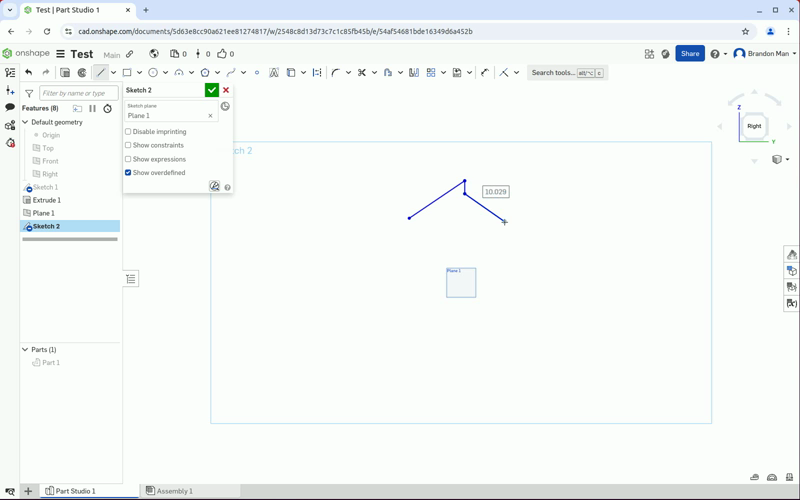
mouse_move(534, 221)
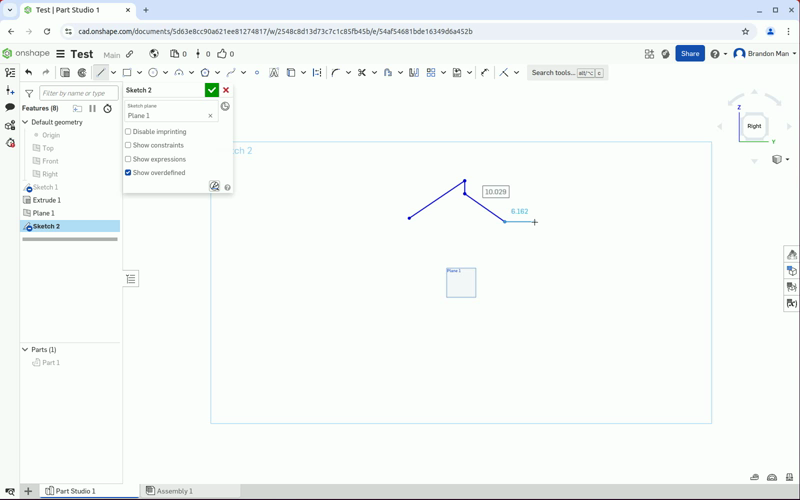
mouse_move(511, 221)
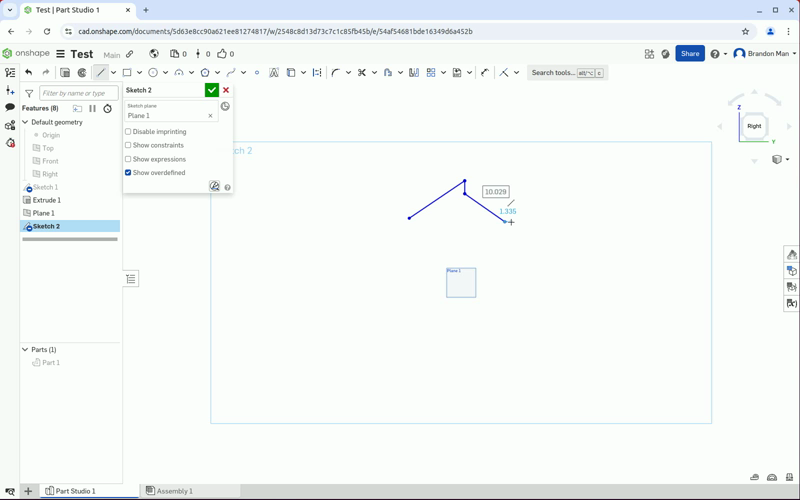
scroll(6)
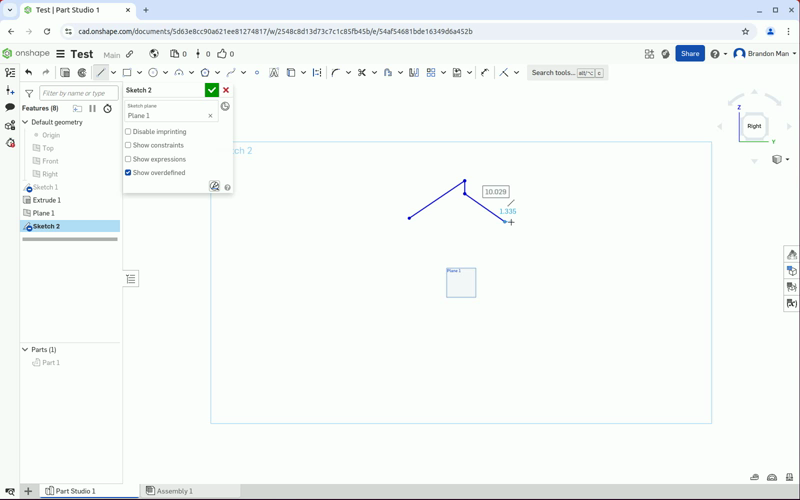
scroll(6)
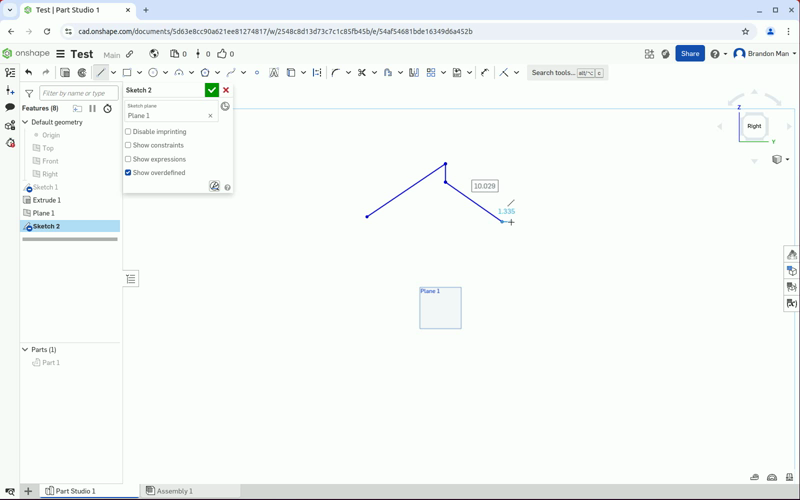
scroll(6)
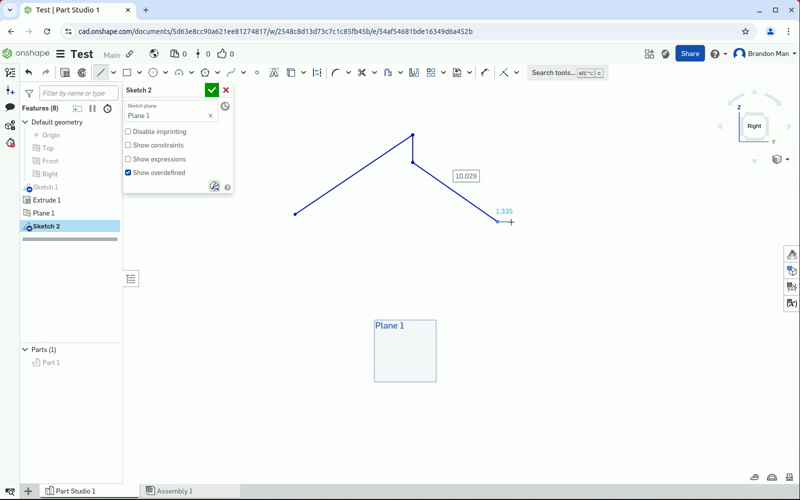
scroll(6)
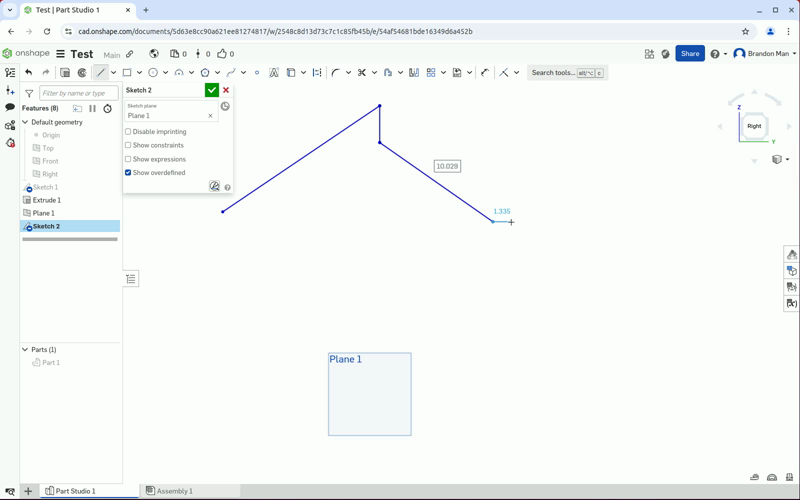
scroll(6)
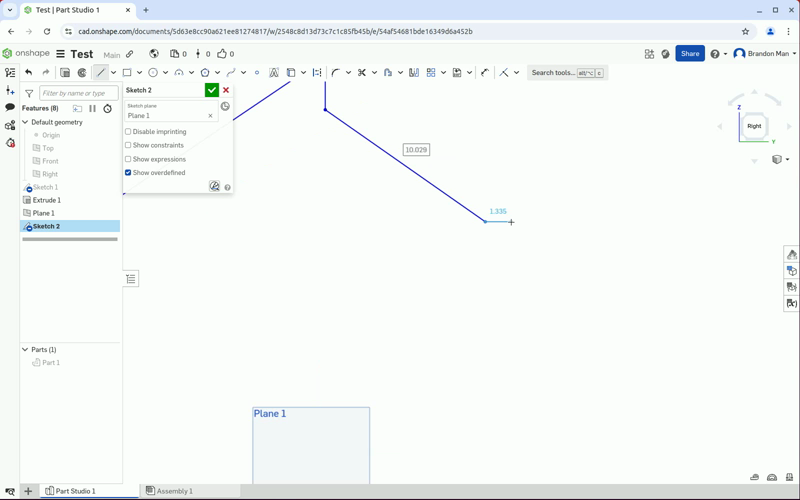
scroll(6)
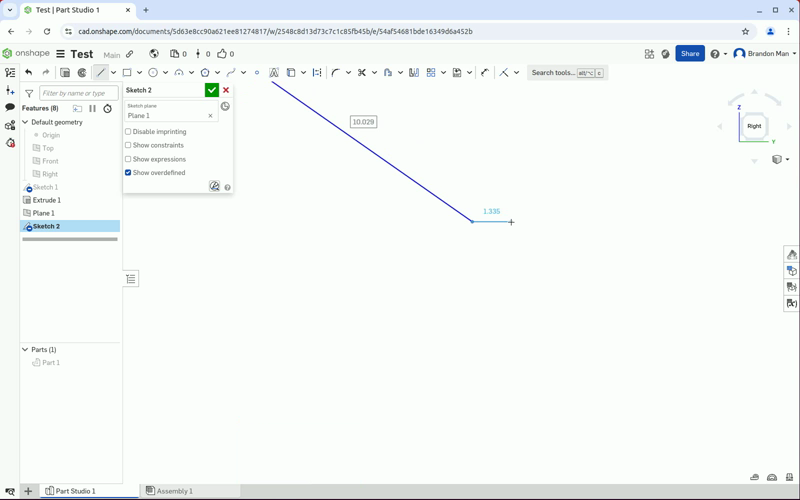
scroll(6)
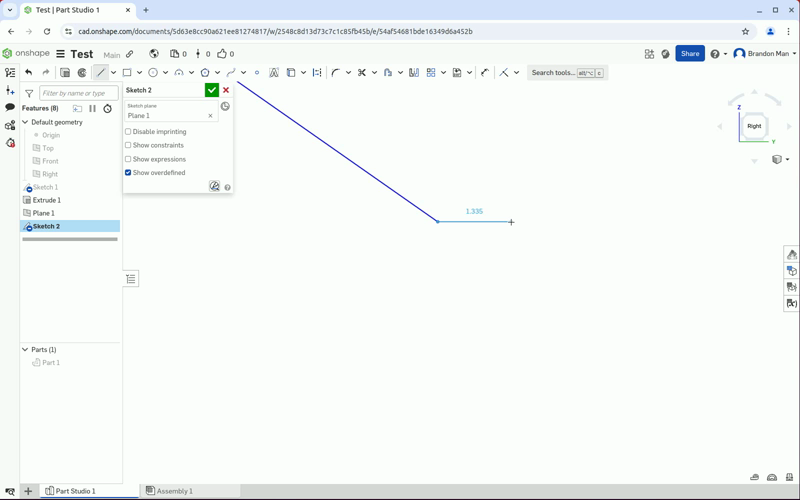
click(511, 221)
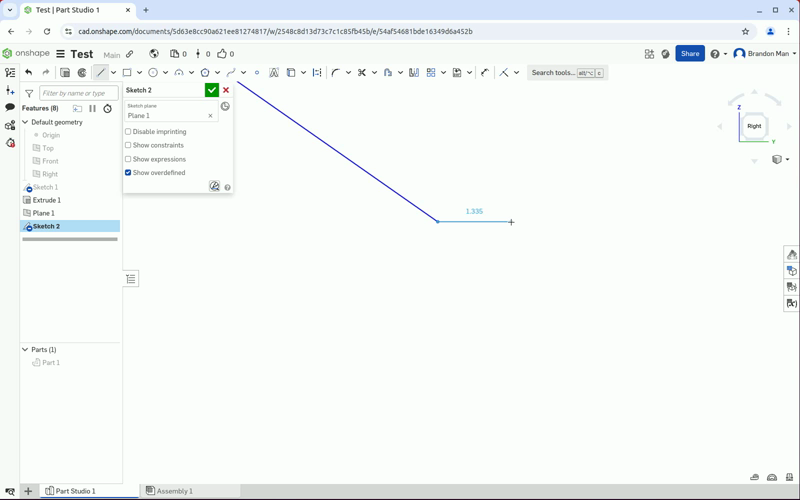
scroll(-6)
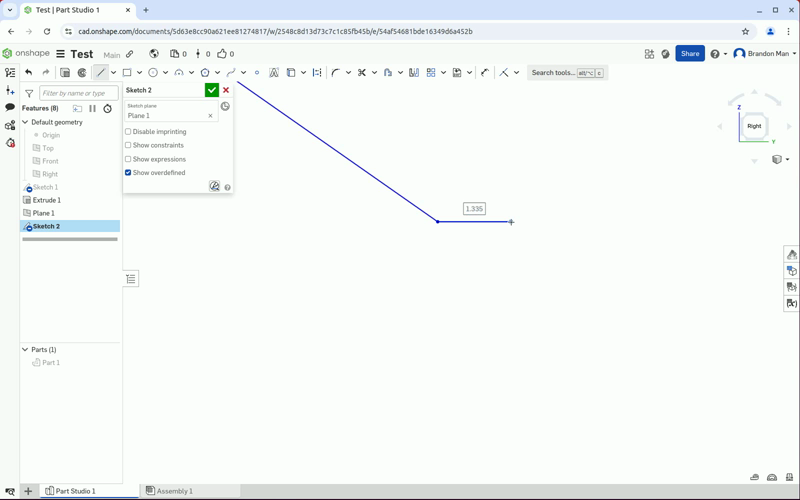
scroll(-6)
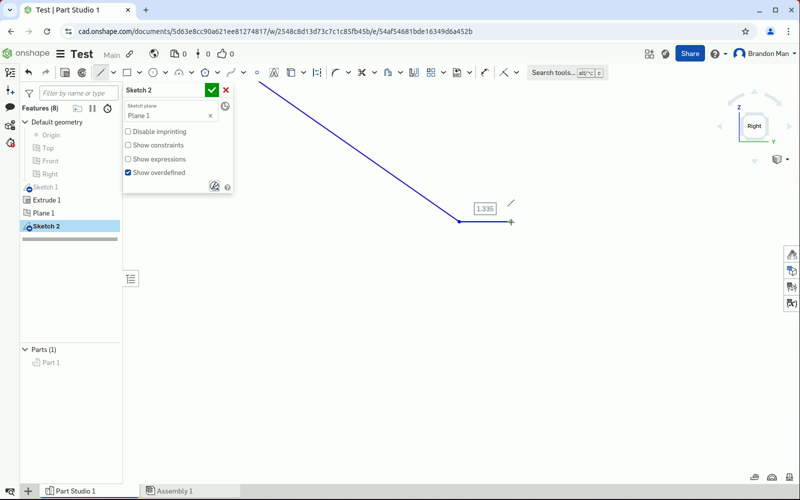
scroll(-6)
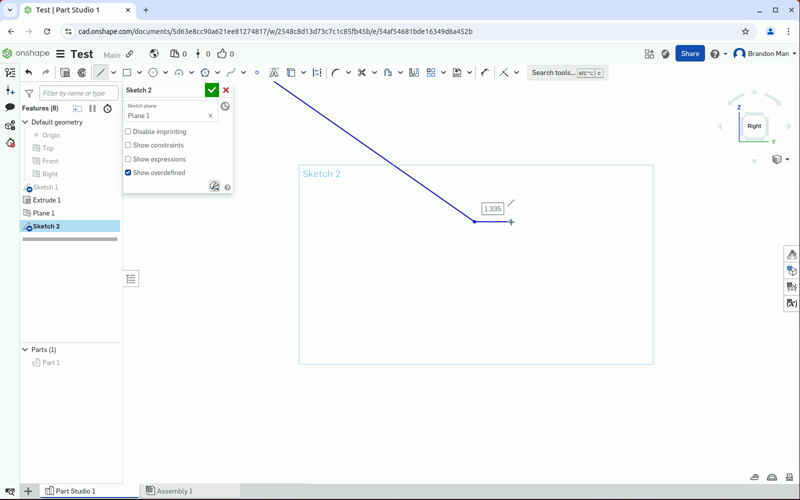
scroll(-6)
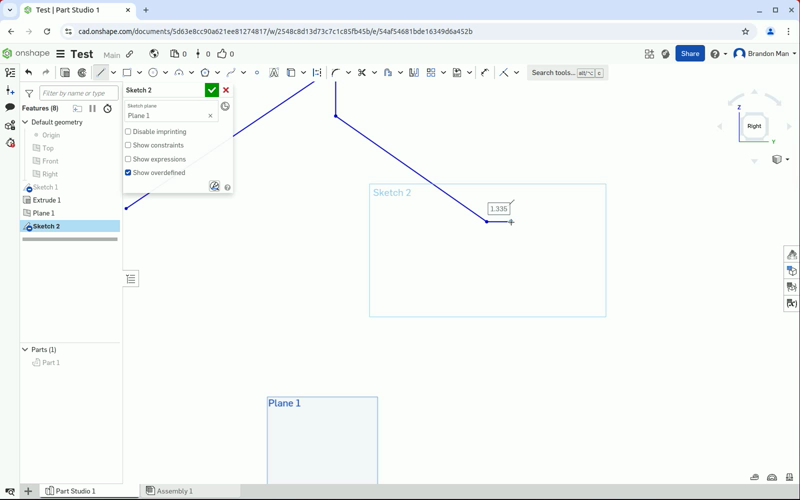
scroll(-6)
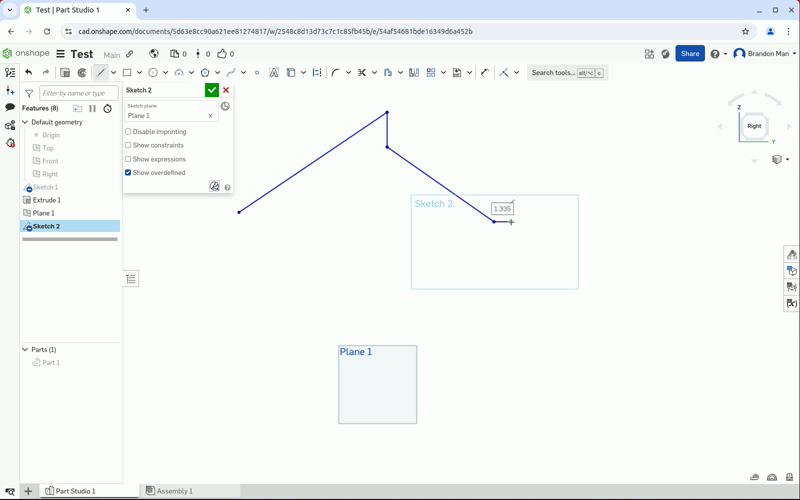
scroll(-6)
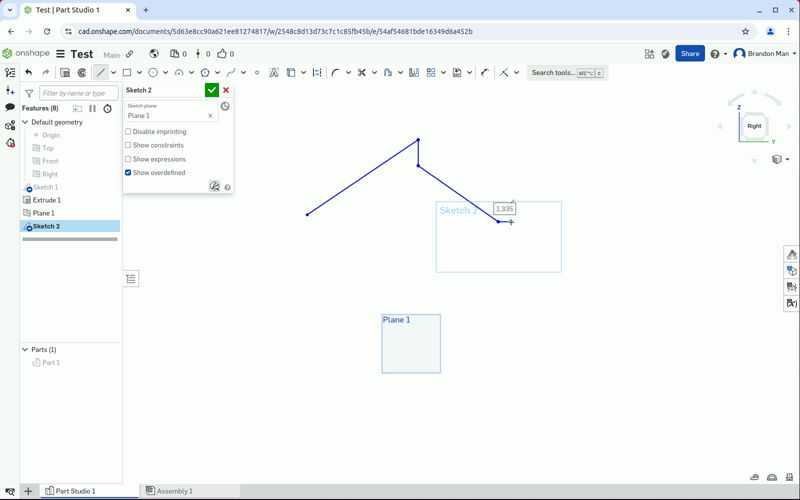
scroll(-6)
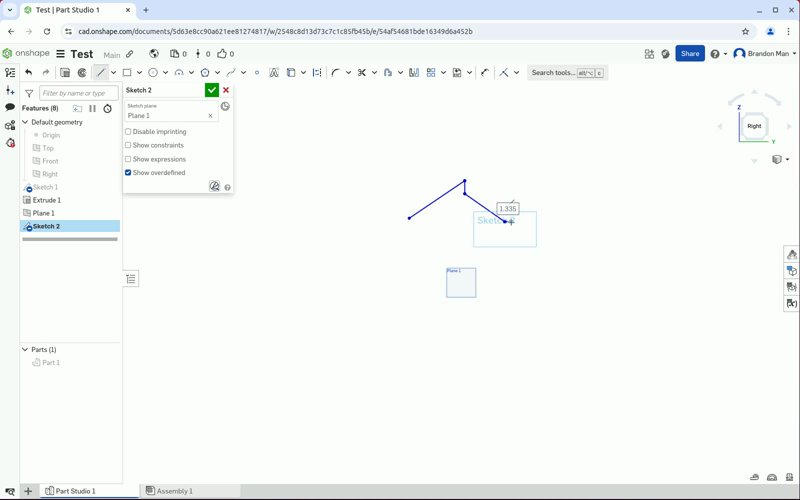
key_up(shift)
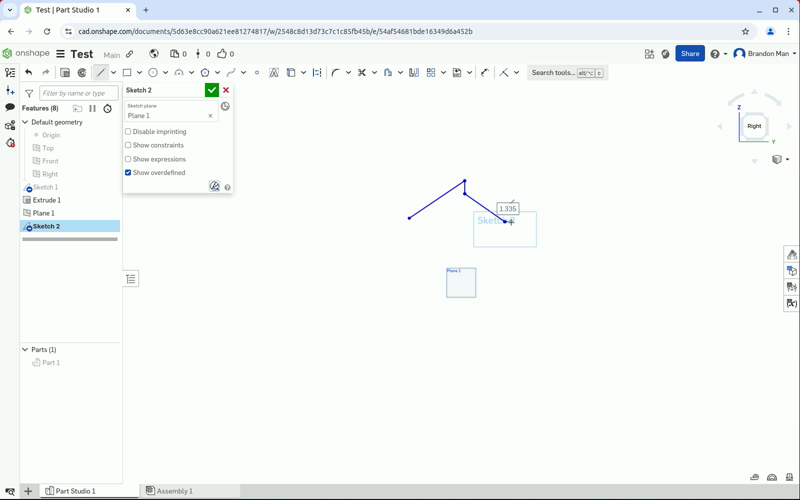
key_down(shift)
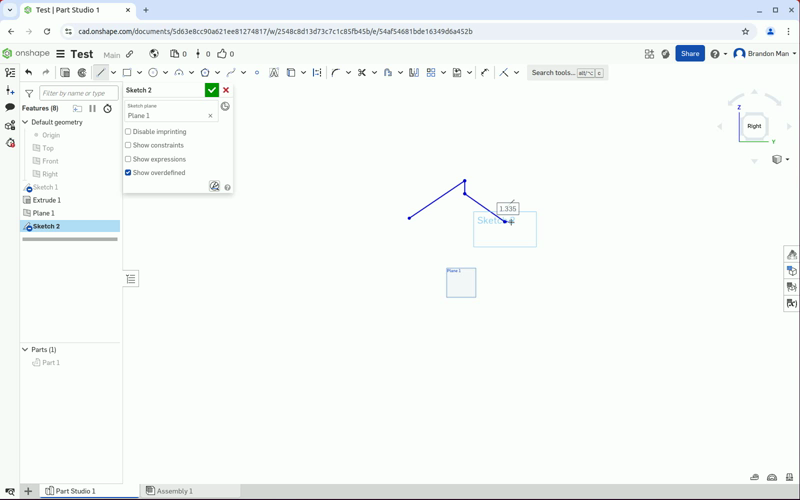
mouse_move(541, 221)
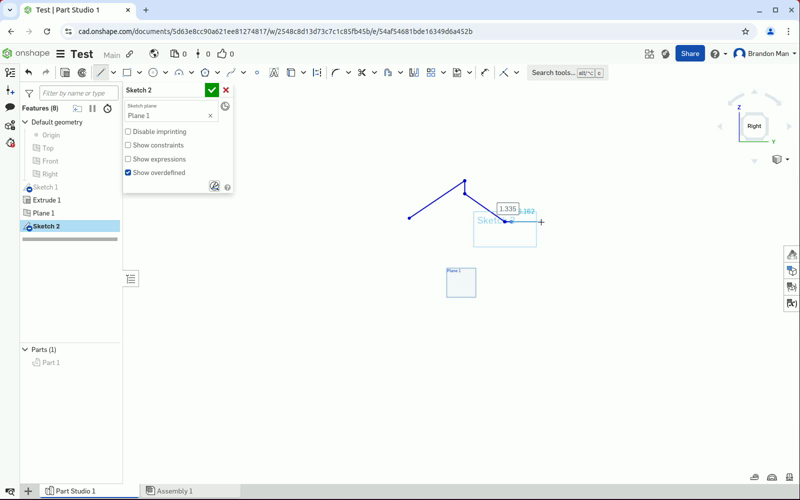
mouse_move(470, 192)
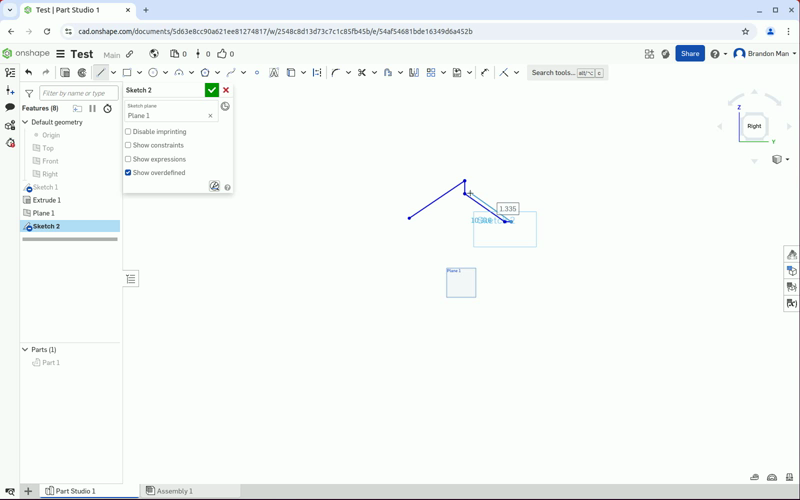
click(470, 192)
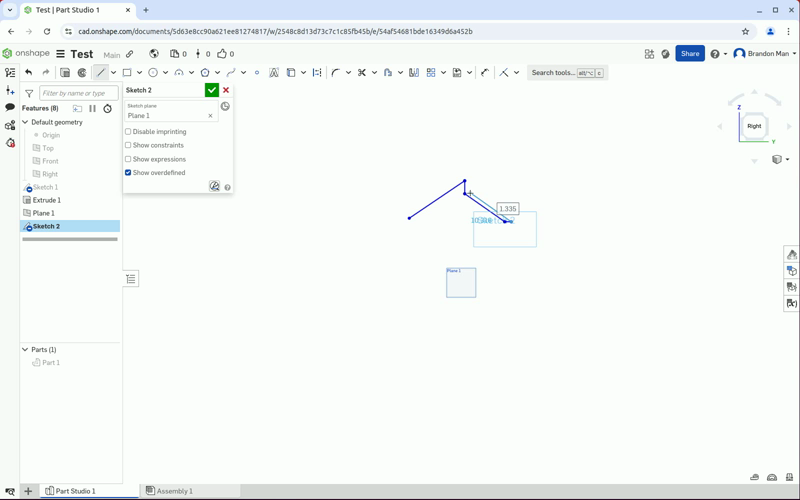
key_up(shift)
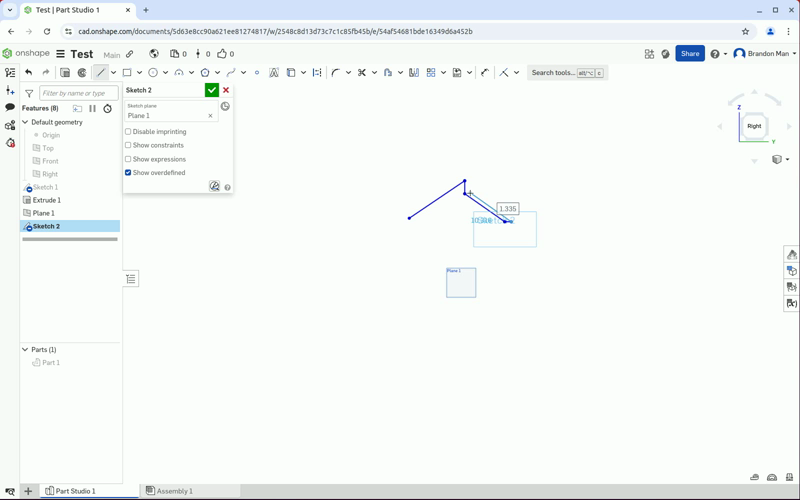
key_down(shift)
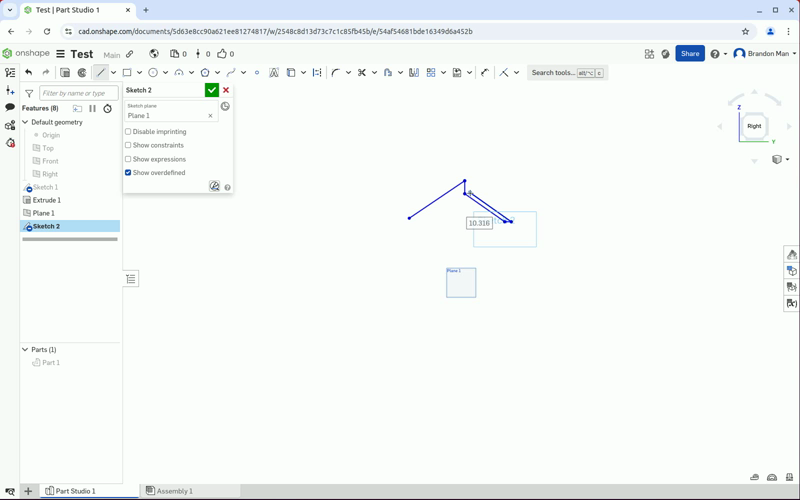
mouse_move(500, 192)
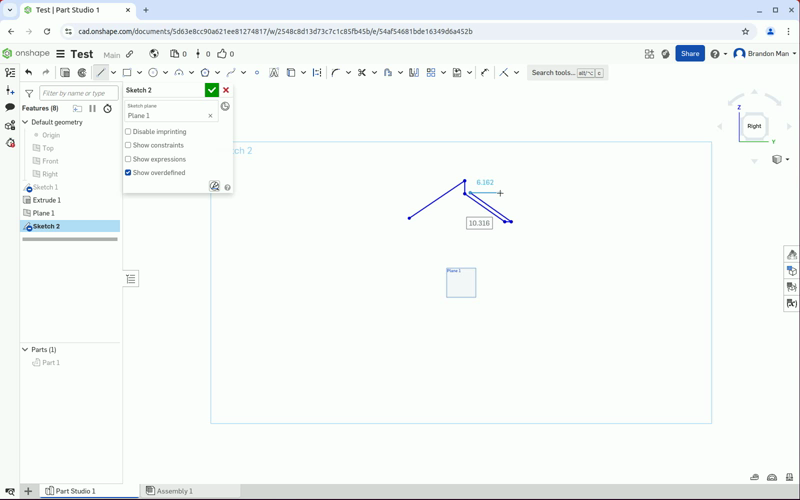
mouse_move(470, 170)
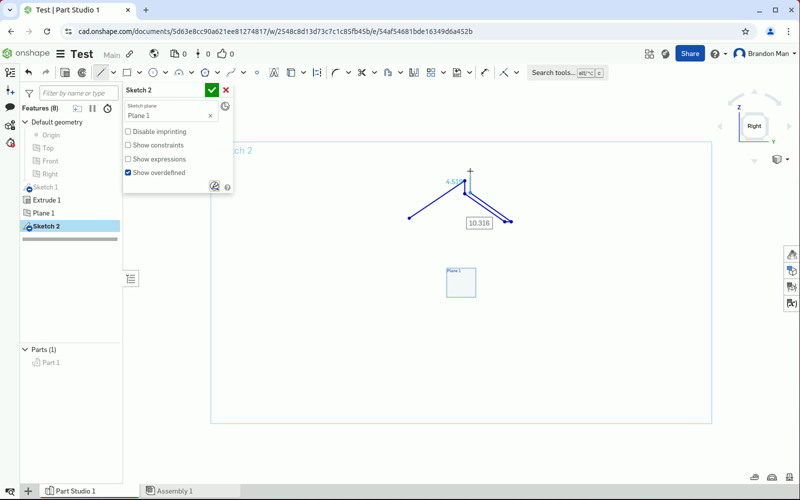
click(470, 170)
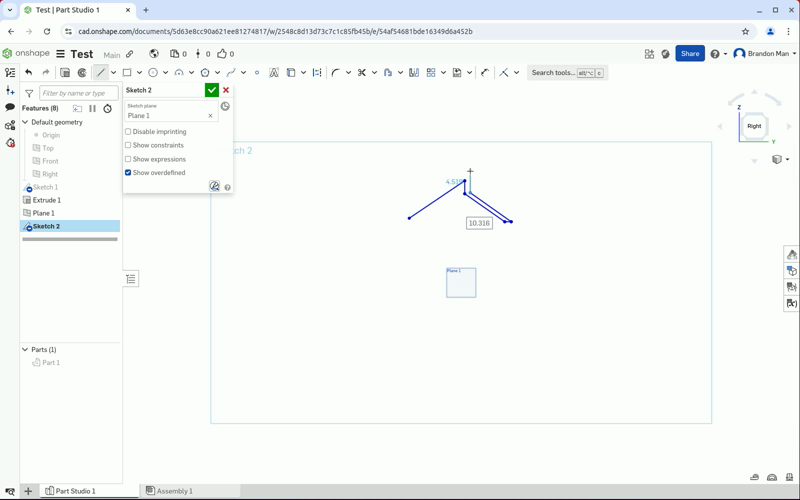
key_up(shift)
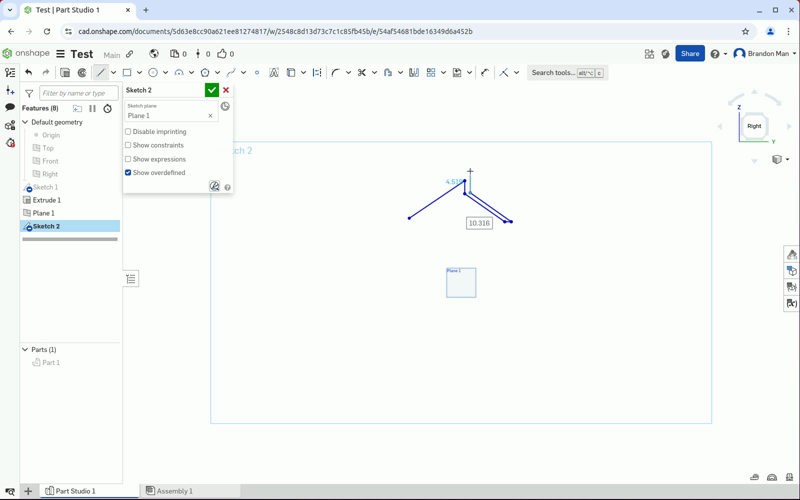
key_down(shift)
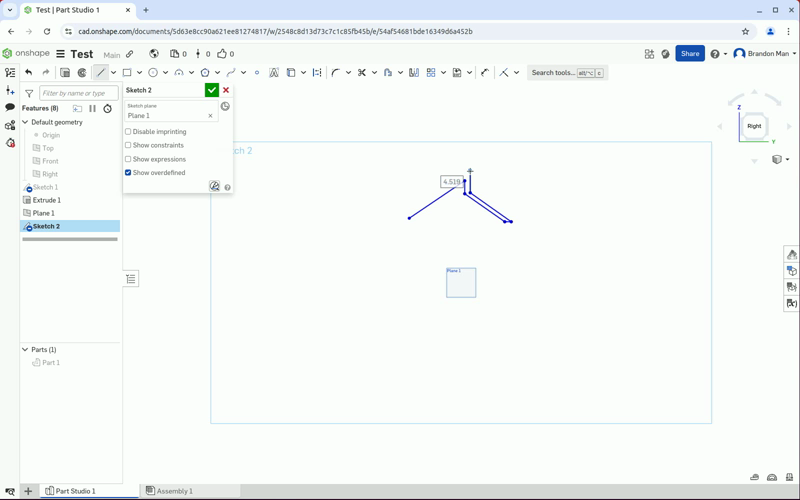
mouse_move(409, 212)
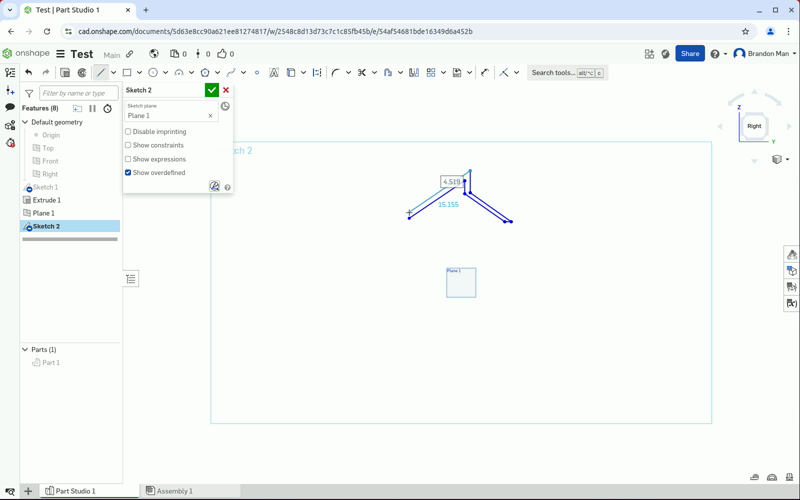
click(409, 212)
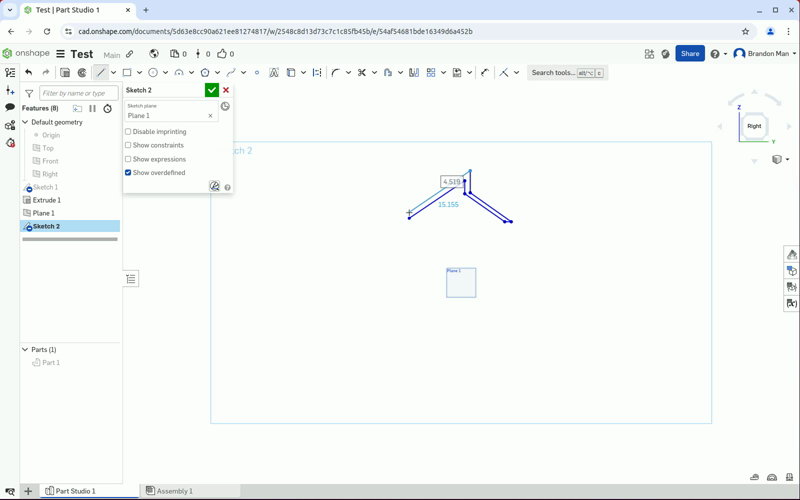
key_up(shift)
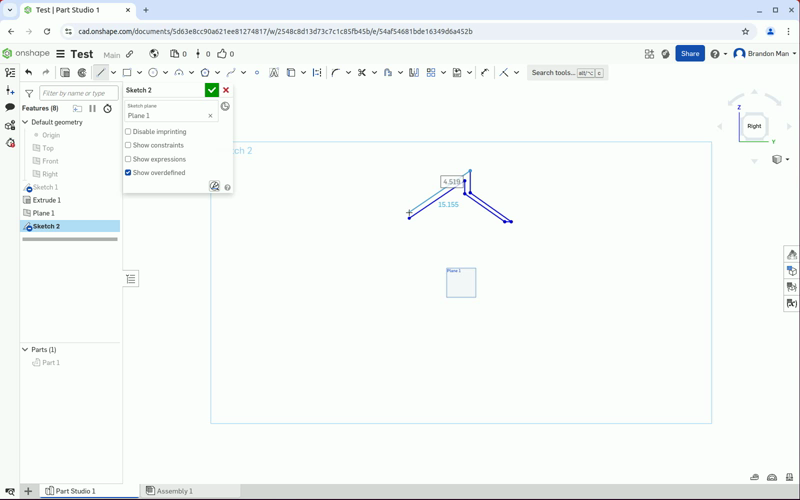
mouse_move(439, 212)
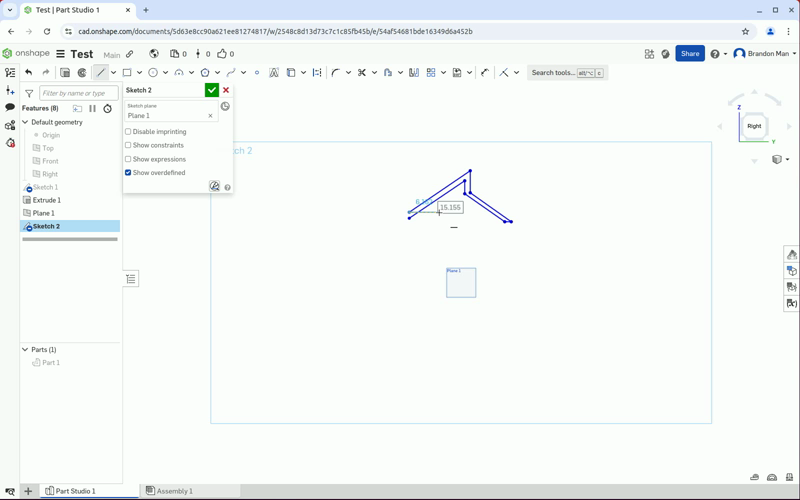
key_down(shift)
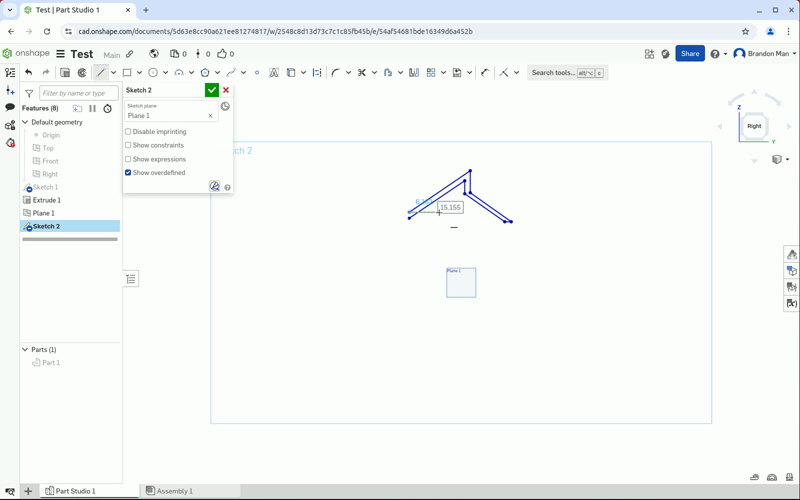
mouse_move(409, 218)
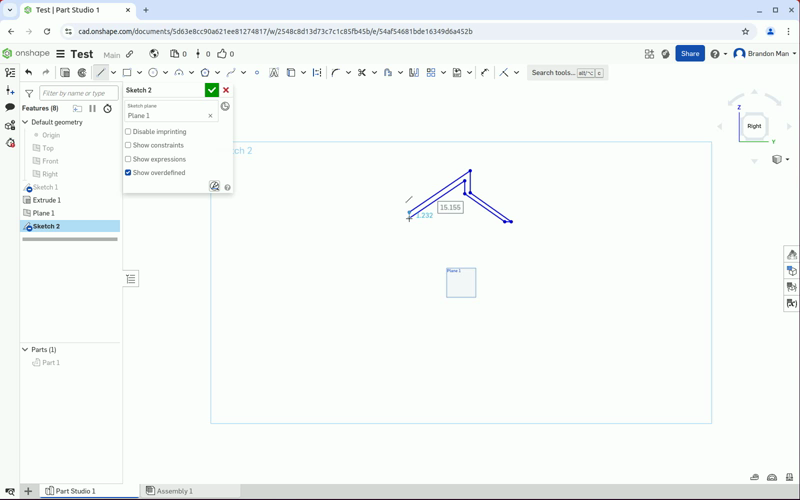
scroll(6)
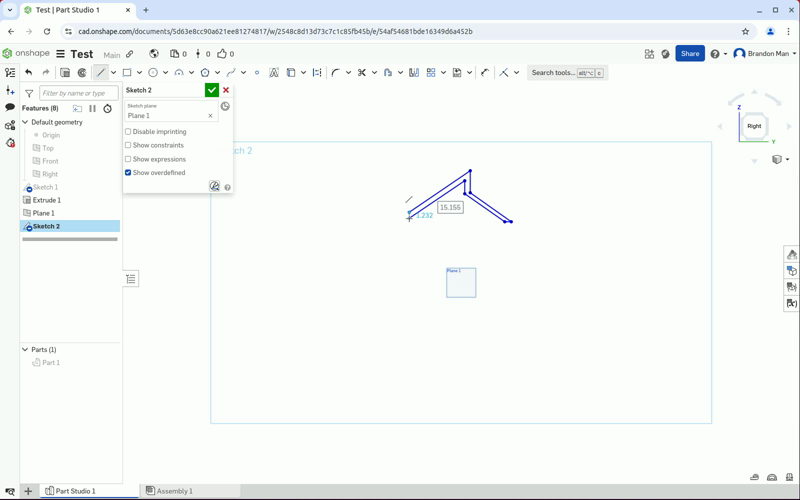
scroll(6)
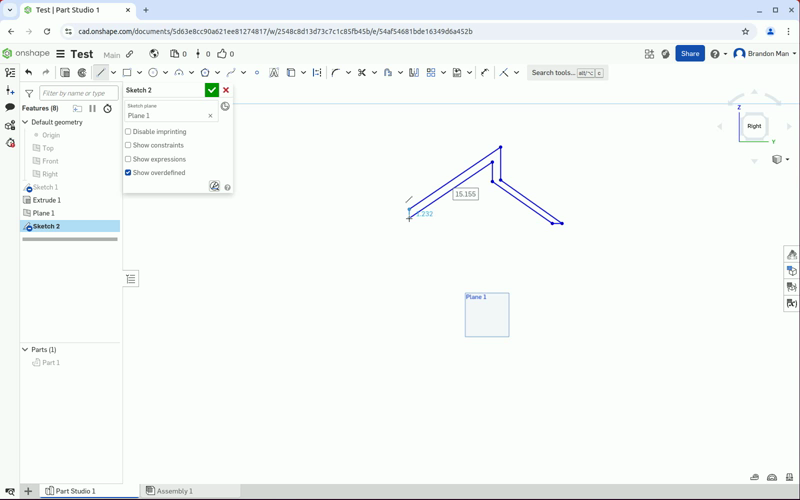
scroll(6)
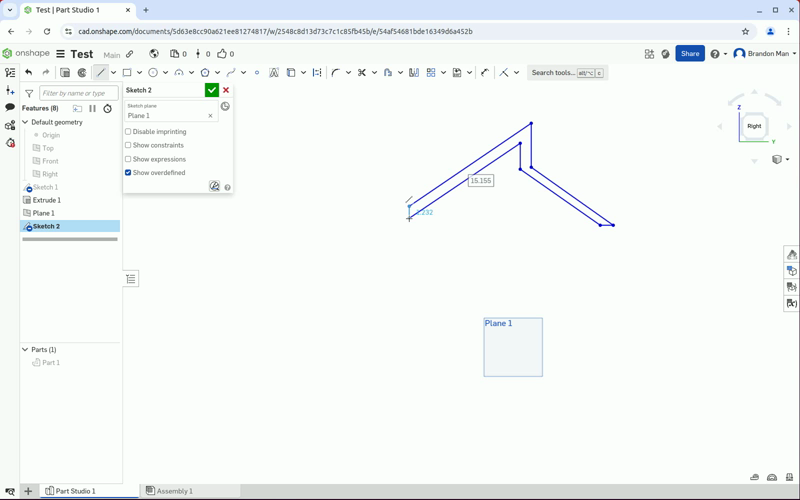
scroll(6)
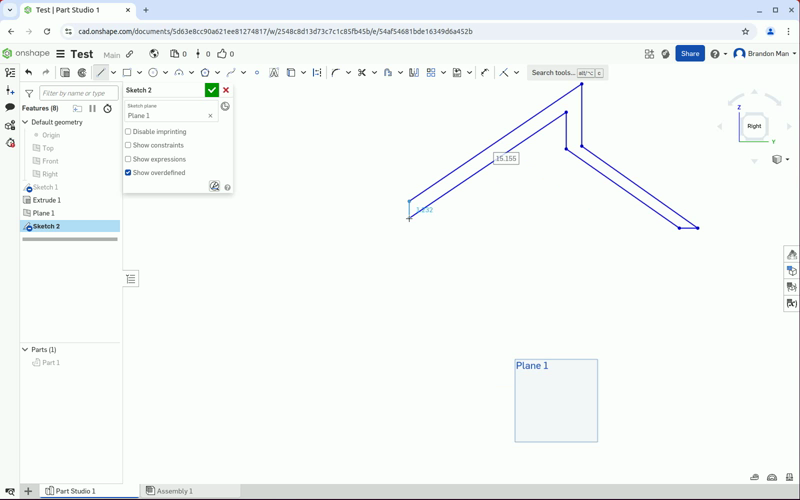
scroll(6)
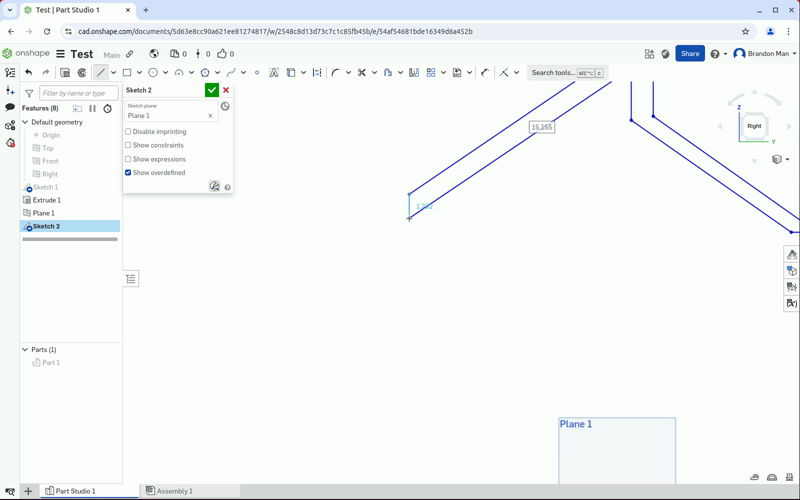
scroll(6)
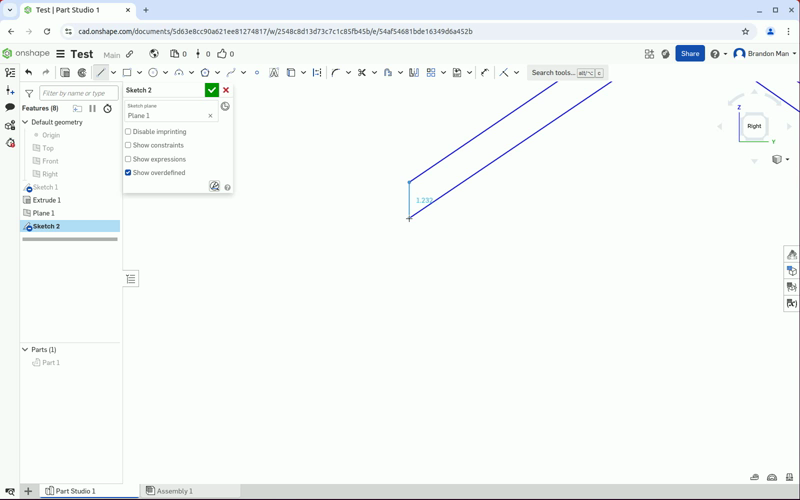
scroll(6)
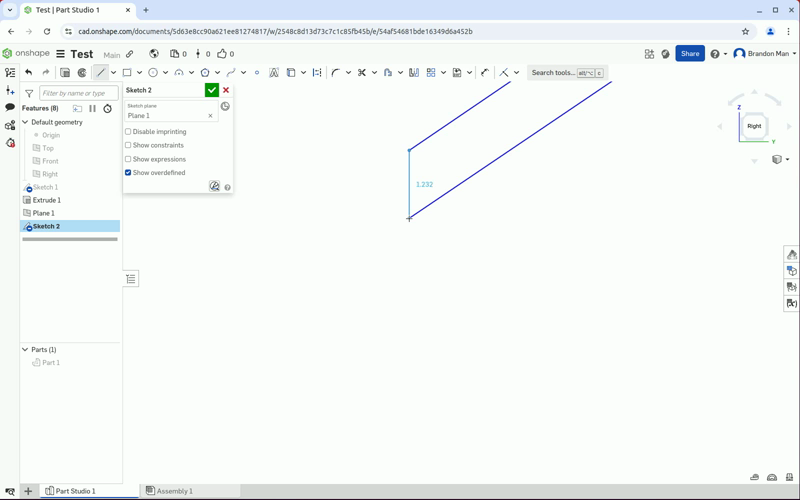
key_up(shift)
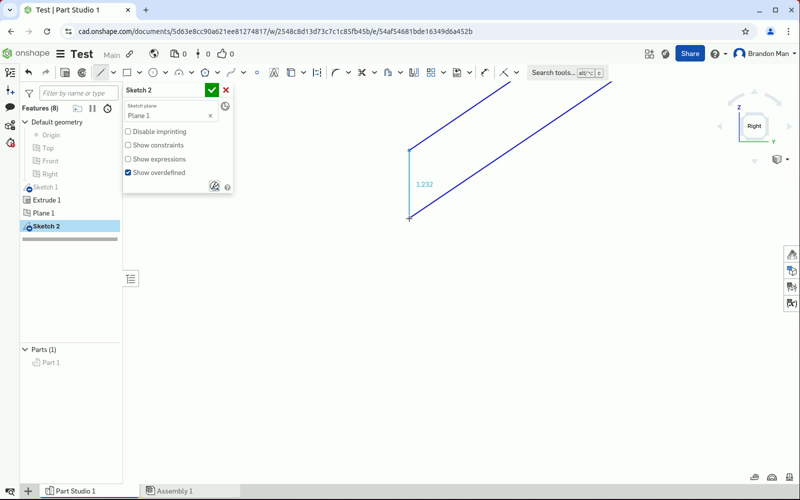
click(409, 218)
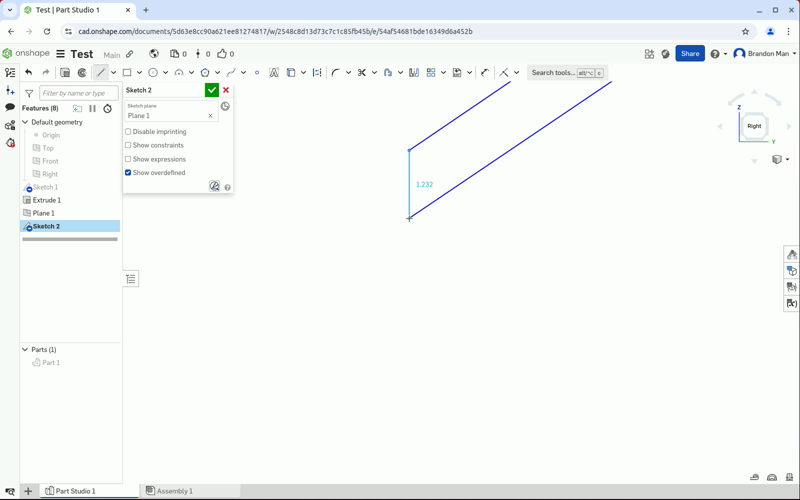
scroll(-6)
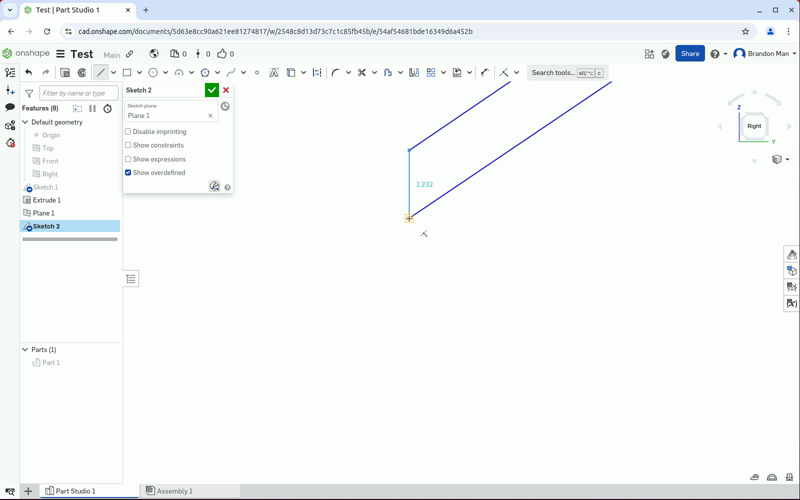
scroll(-6)
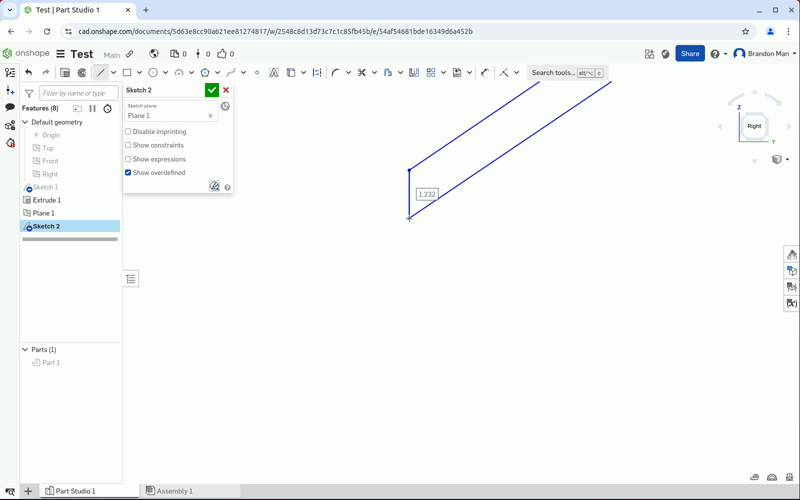
scroll(-6)
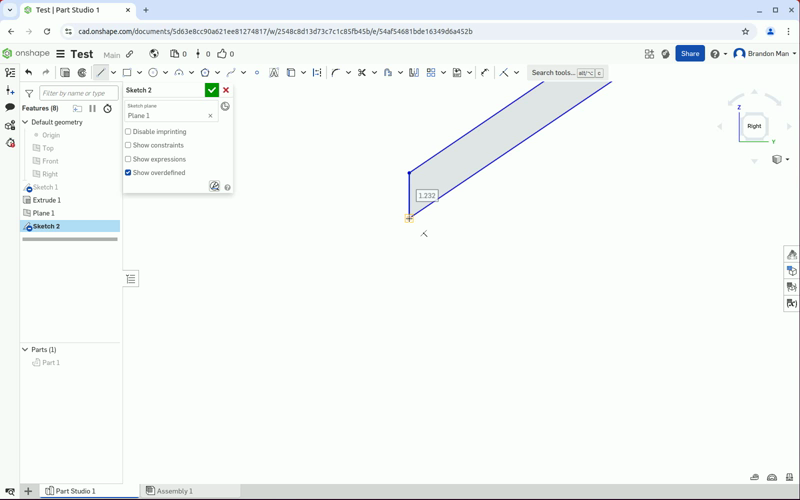
scroll(-6)
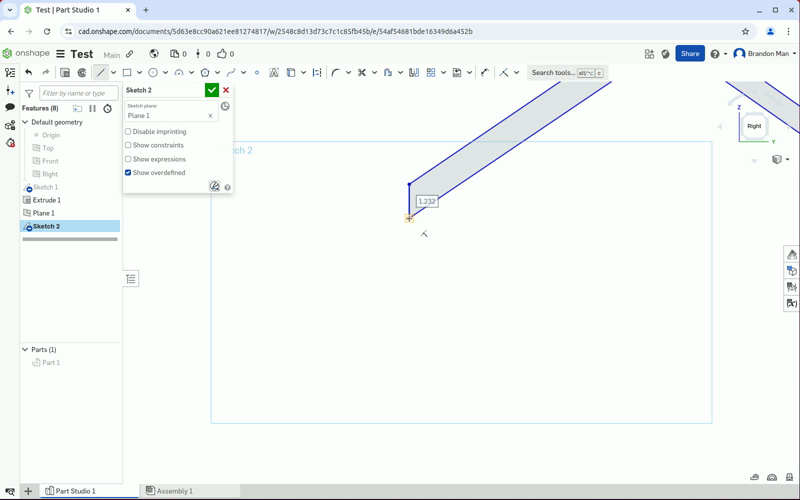
scroll(-6)
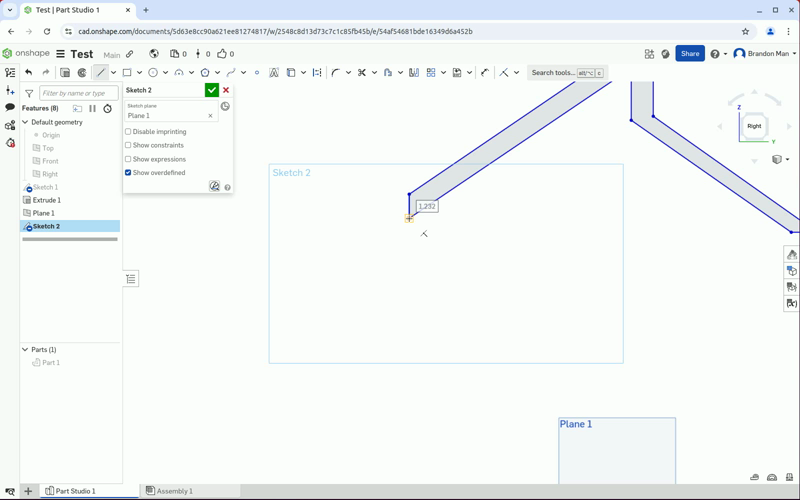
scroll(-6)
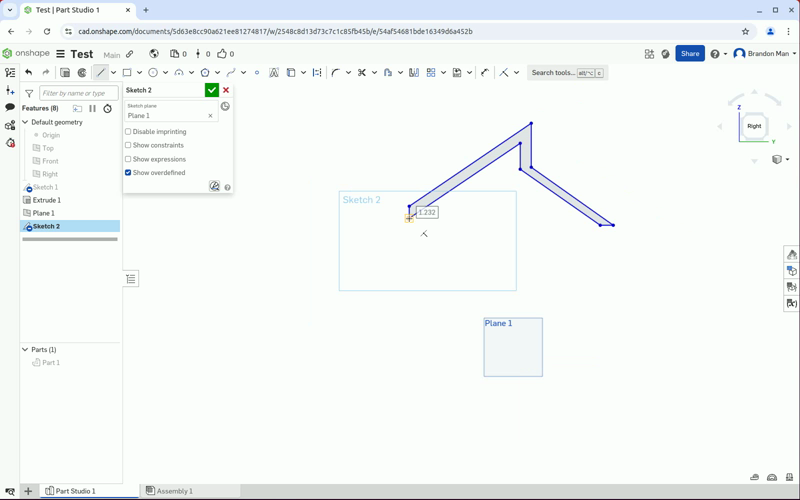
scroll(-6)
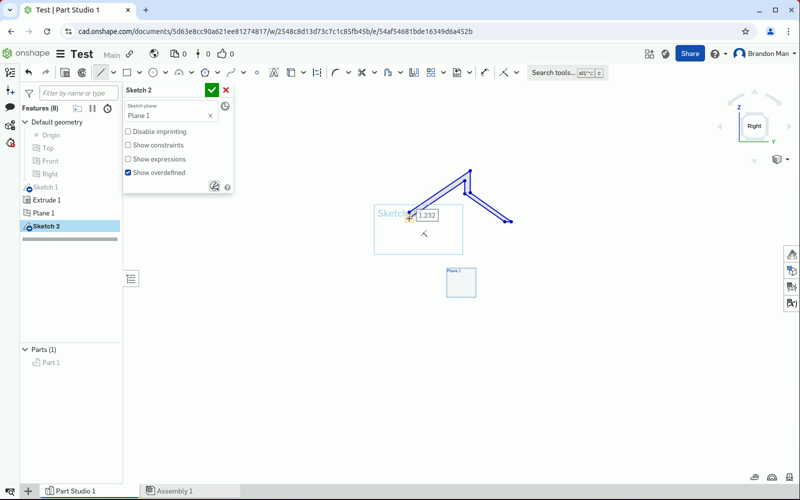
key(esc)
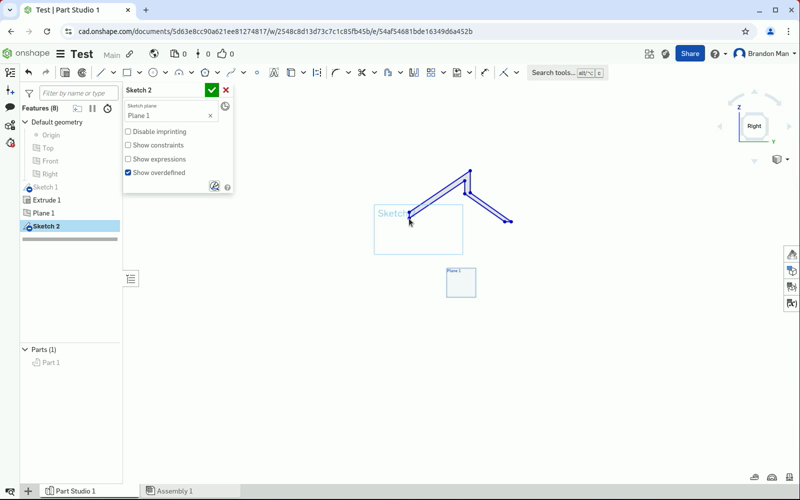
mouse_move(425, 202)
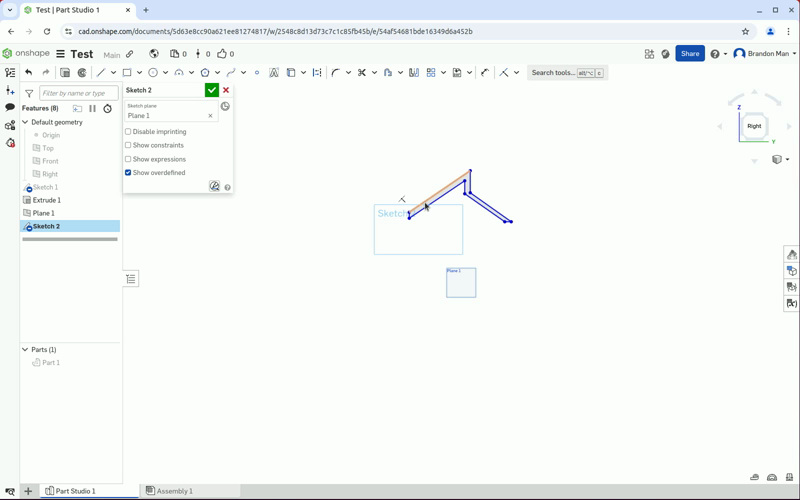
scroll(6)
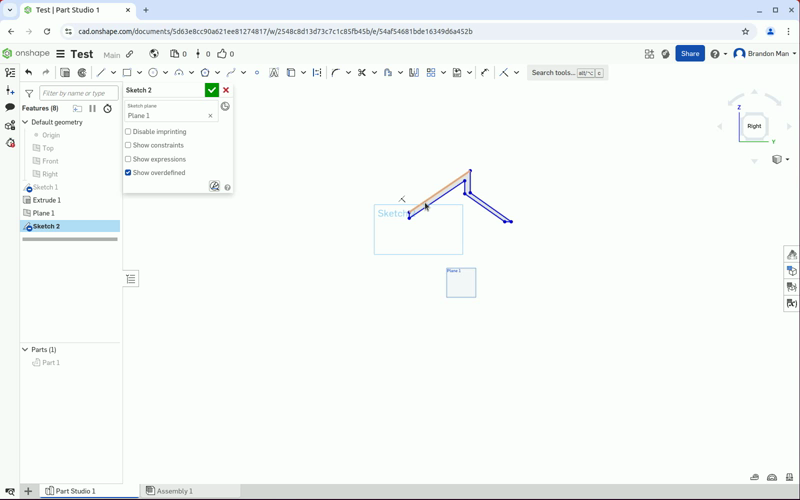
scroll(6)
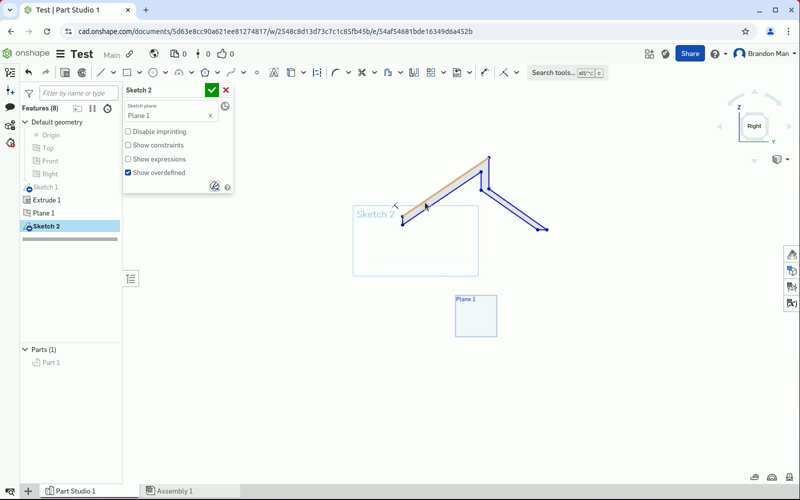
scroll(6)
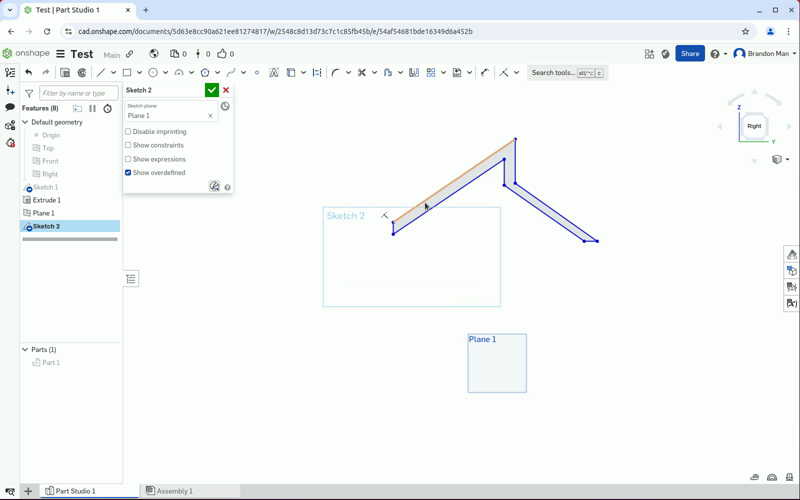
scroll(6)
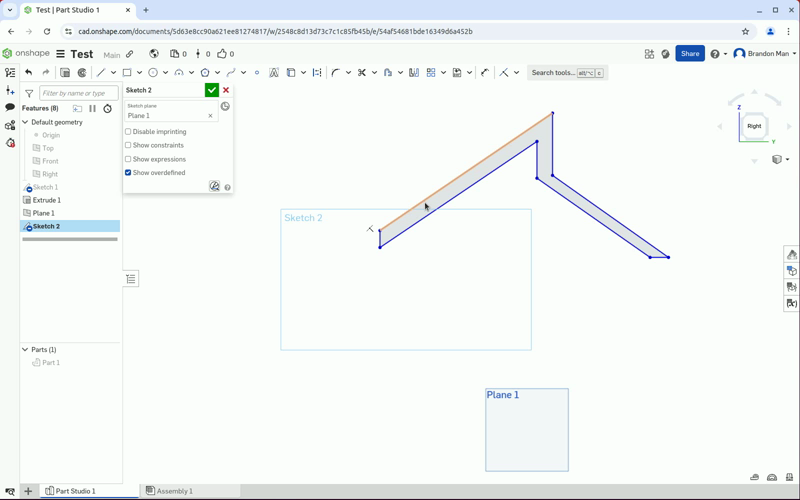
scroll(6)
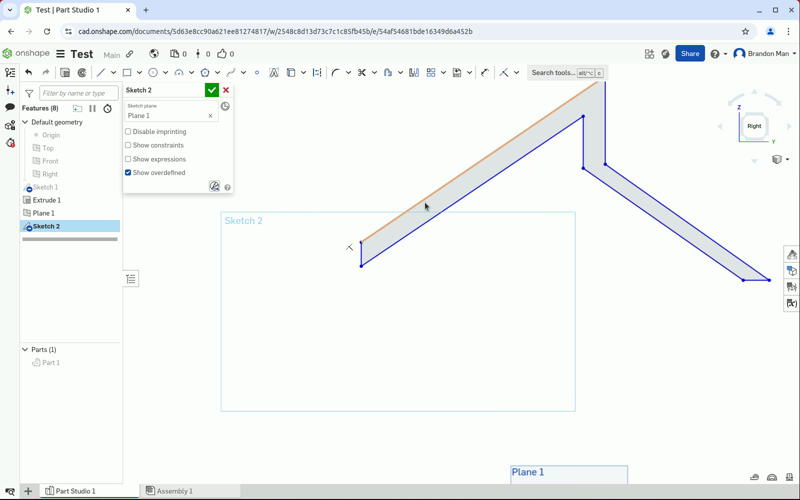
scroll(6)
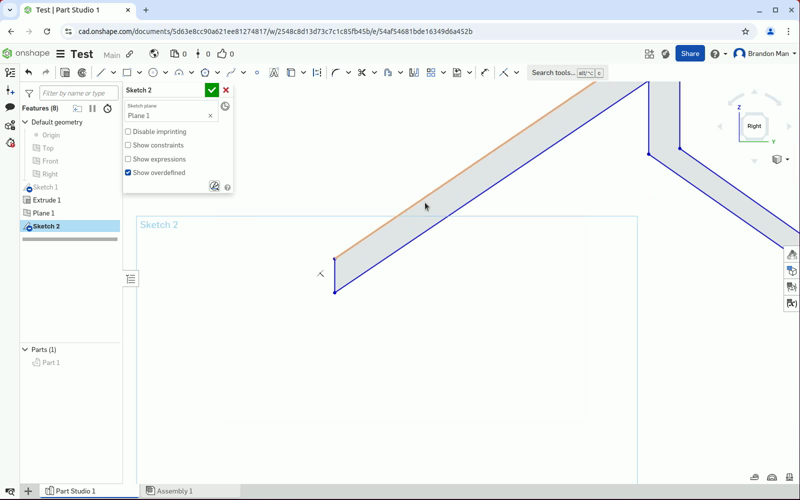
scroll(6)
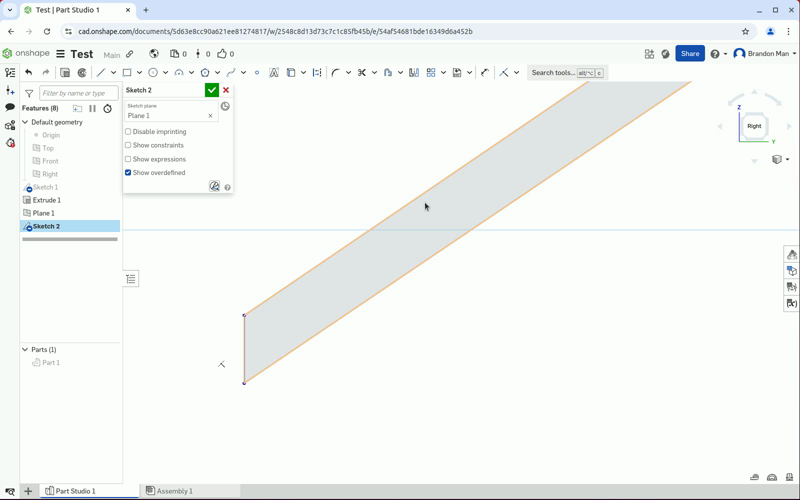
click(425, 202)
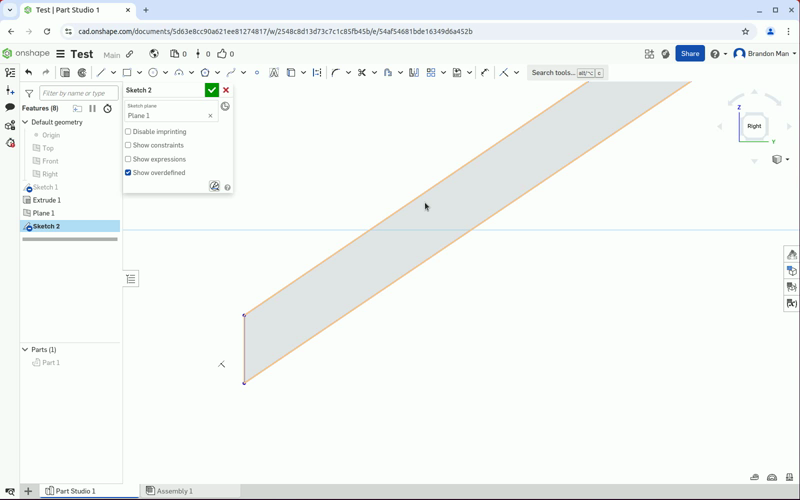
scroll(-6)
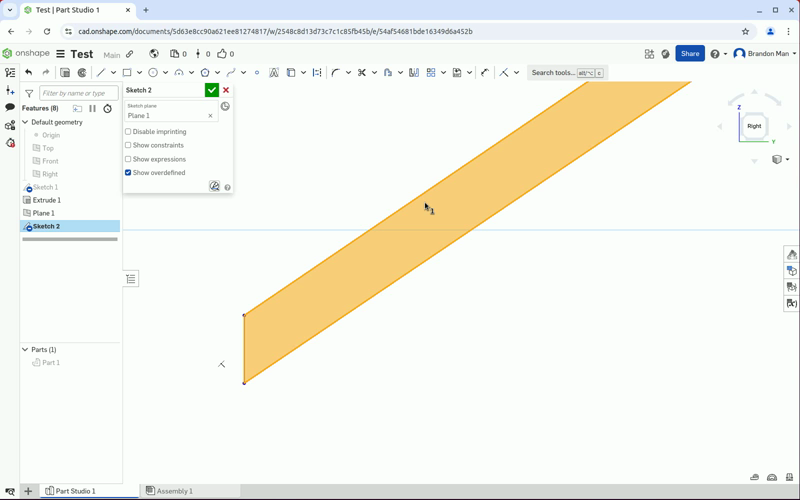
scroll(-6)
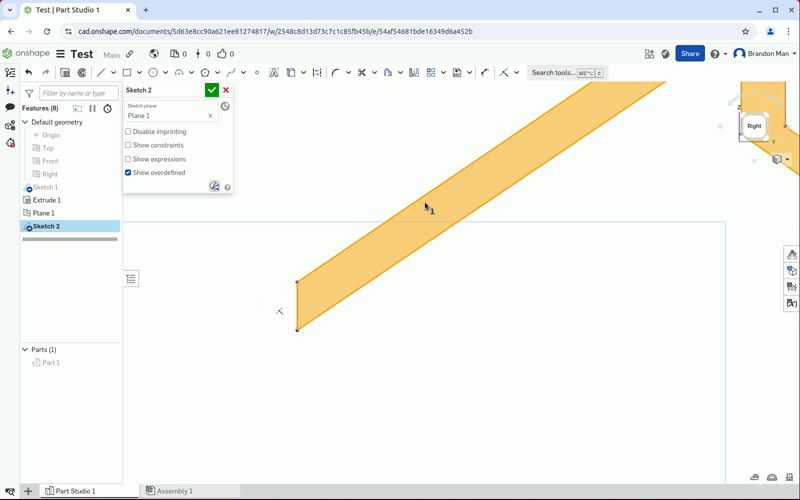
scroll(-6)
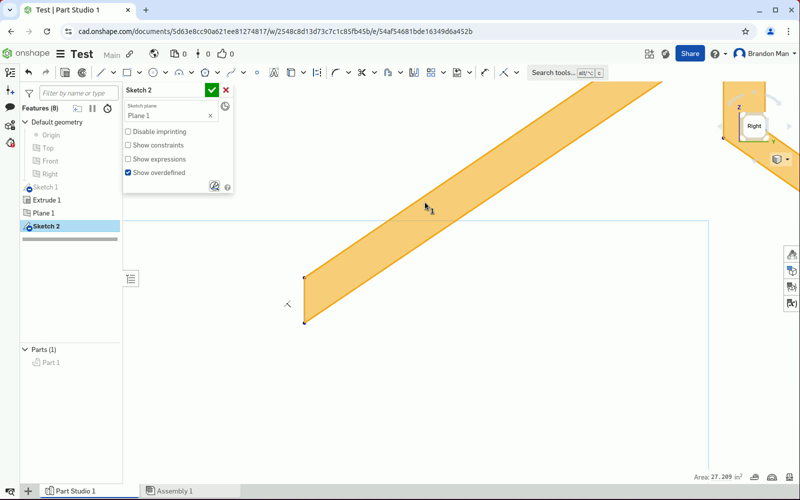
scroll(-6)
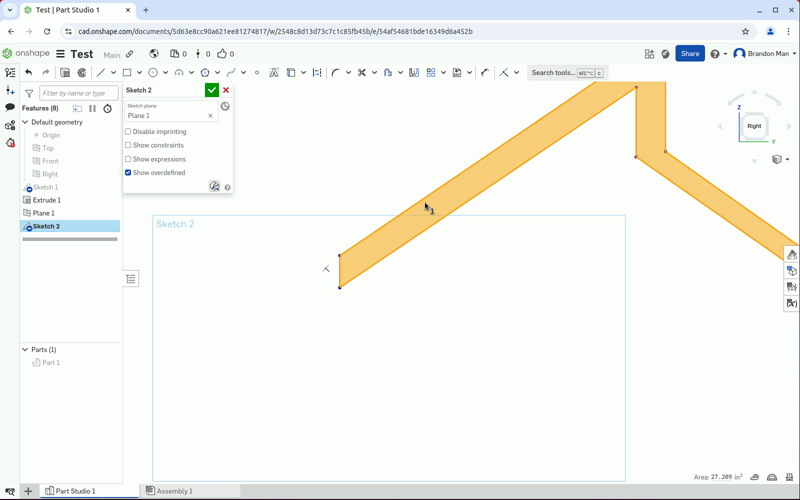
scroll(-6)
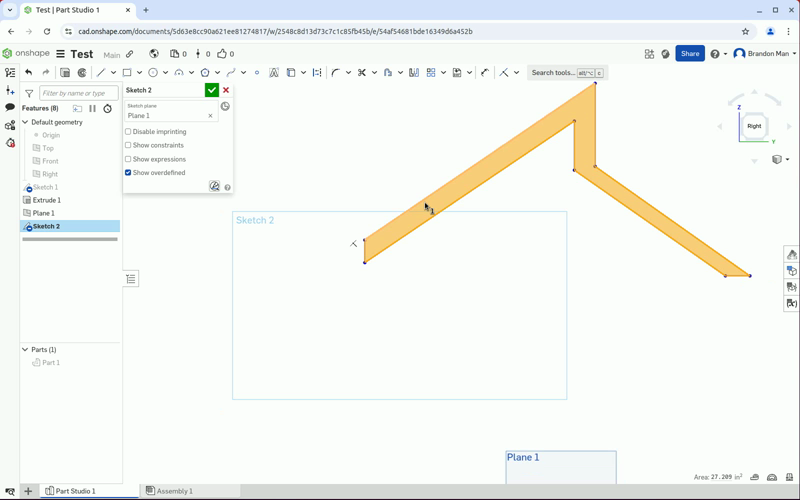
scroll(-6)
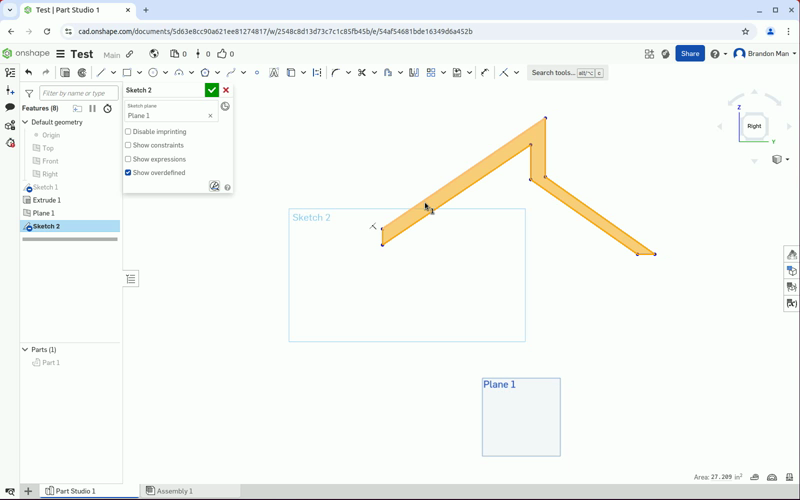
scroll(-6)
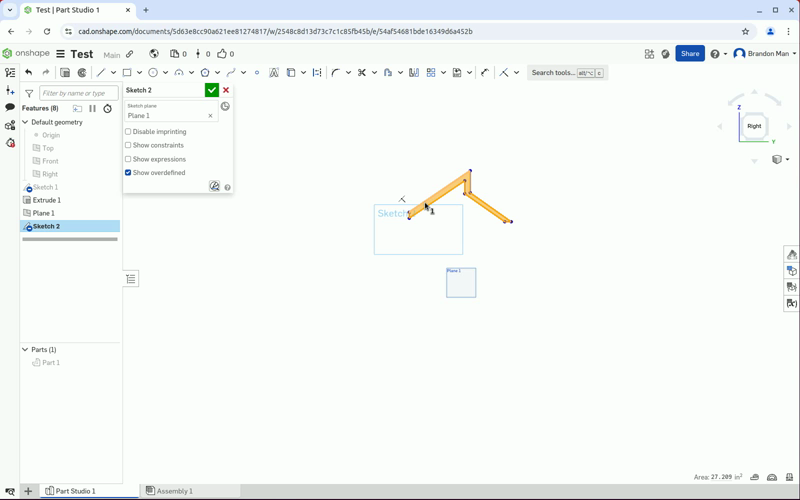
mouse_move(73, 352)
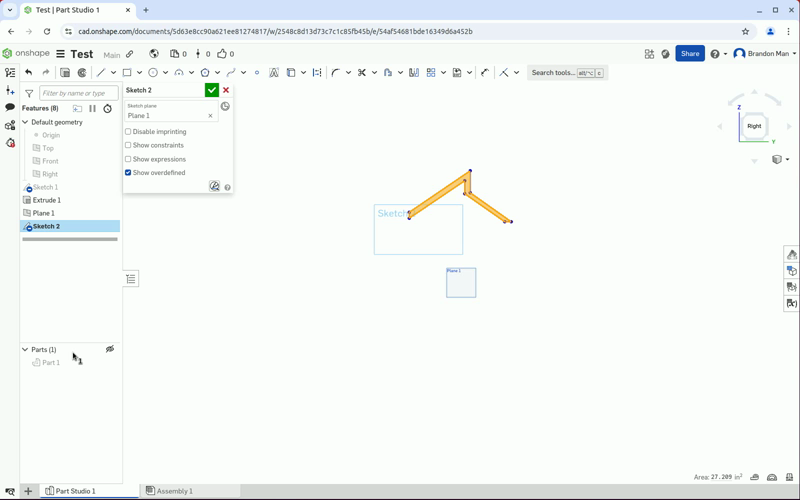
key(shift+y)
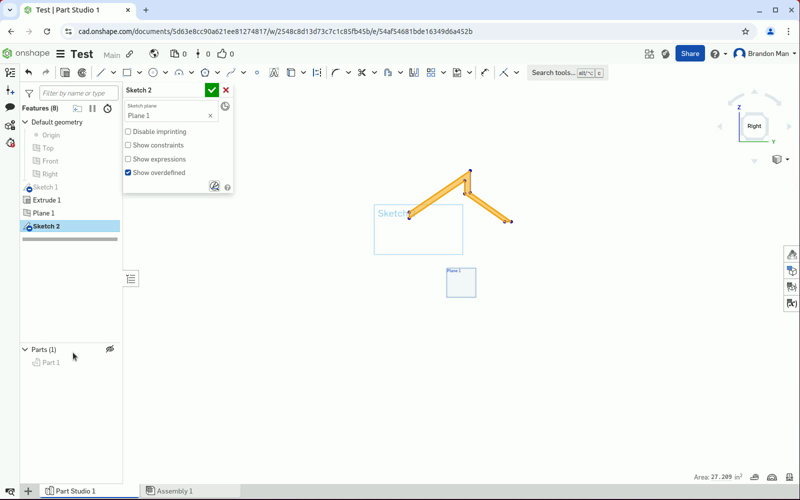
key(shift+e)
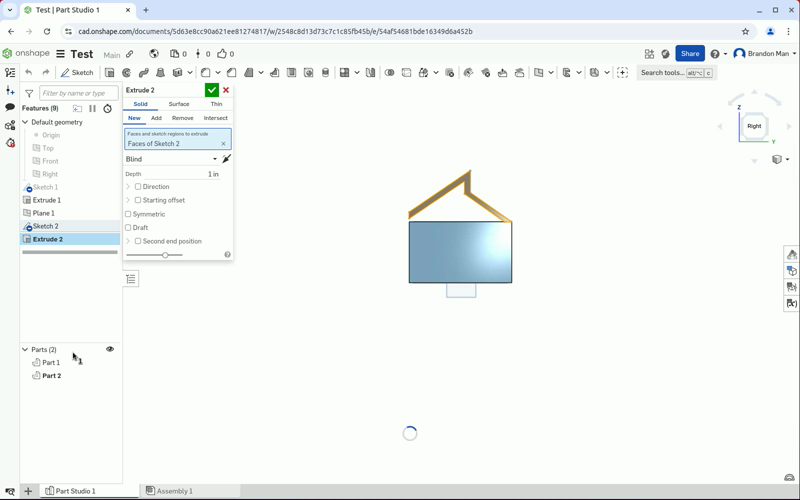
mouse_move(143, 106)
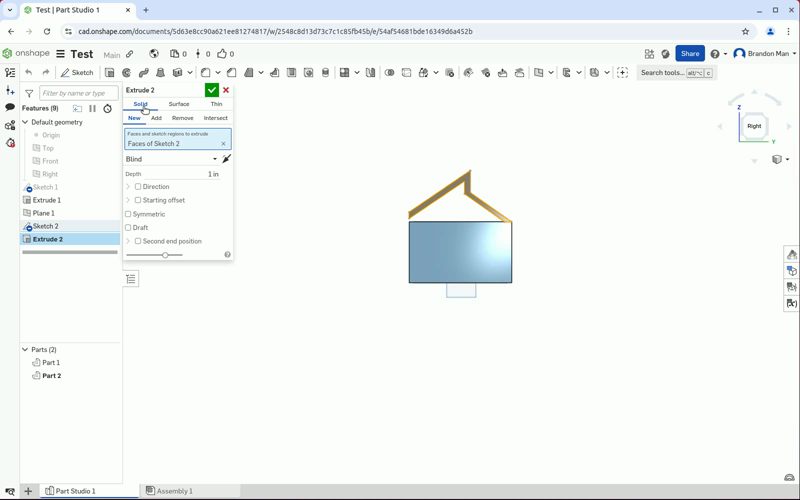
click(143, 106)
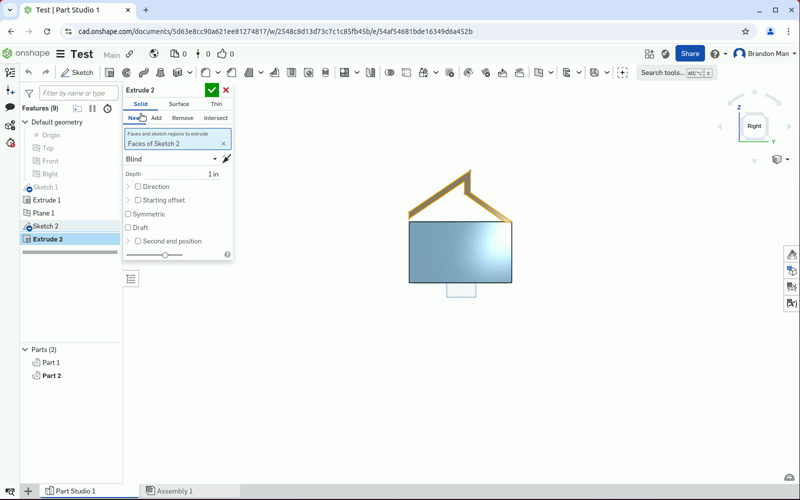
mouse_move(137, 120)
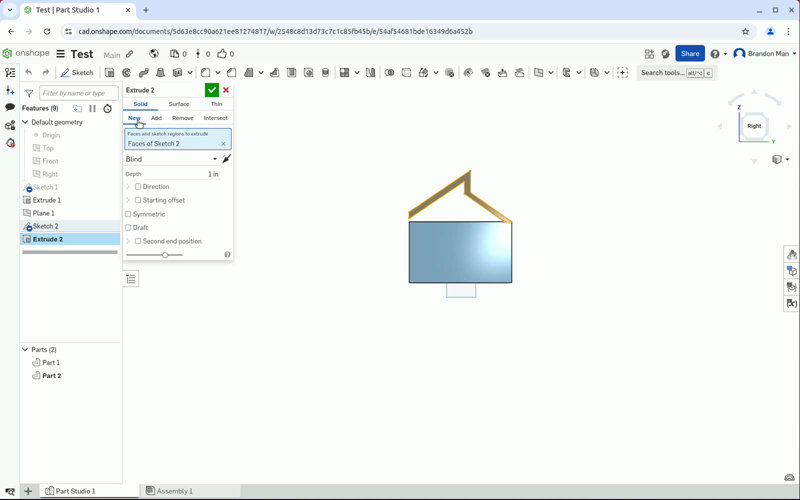
click(137, 120)
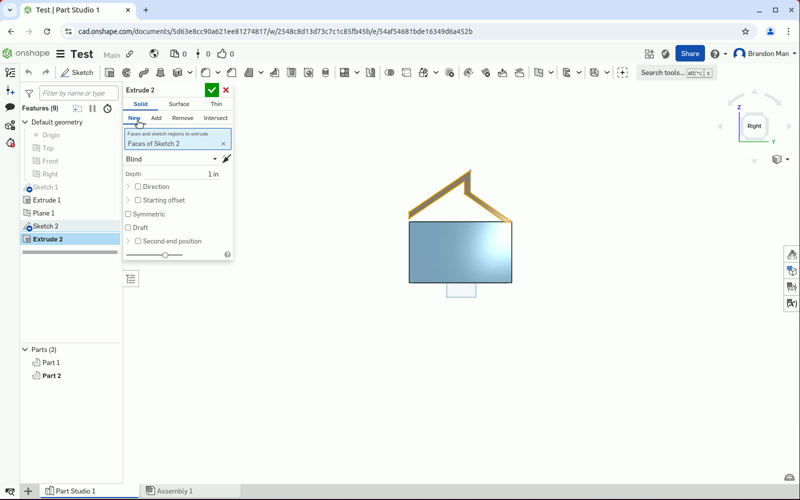
key(tab, 4)
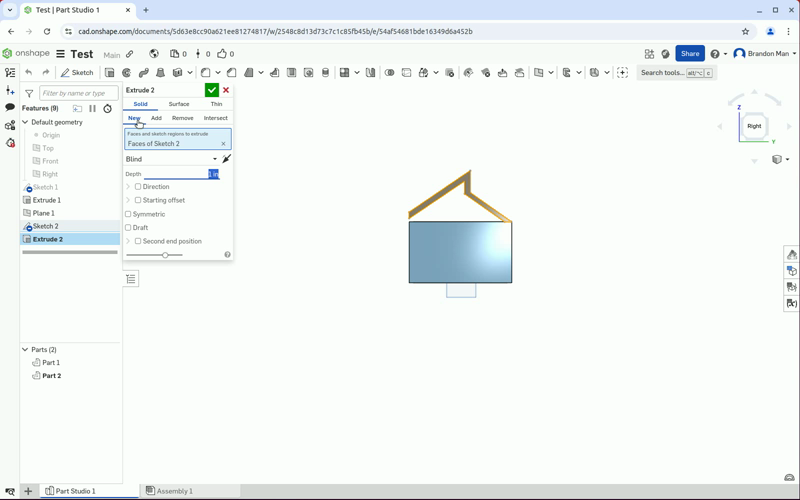
text(-25.275)
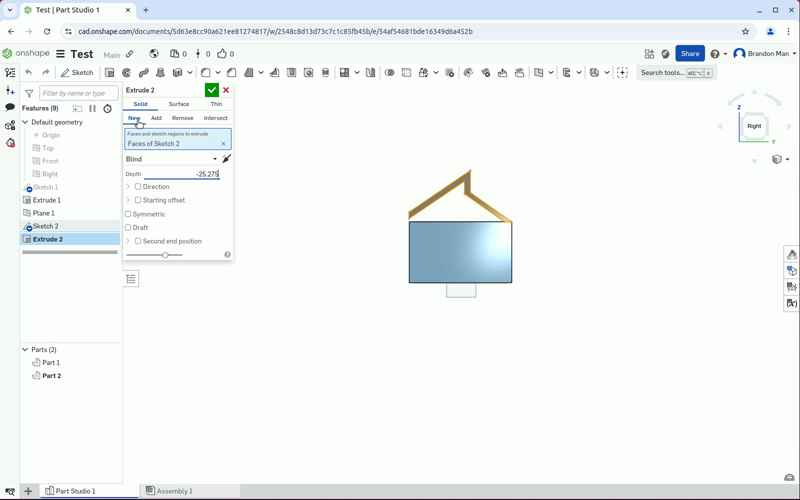
key(enter)
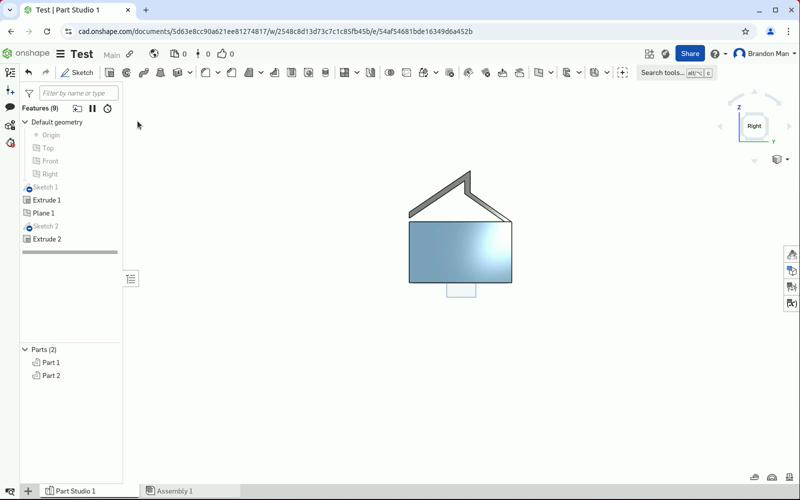
key(shift+h)
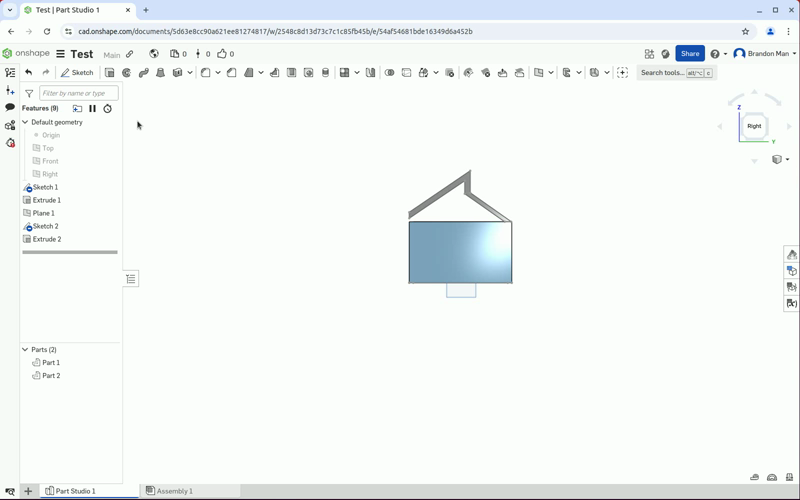
key(shift+h)
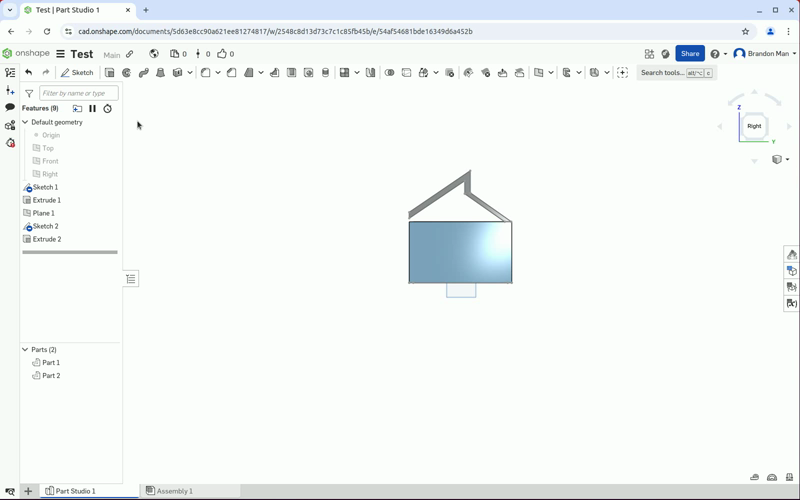
key(shift+7)
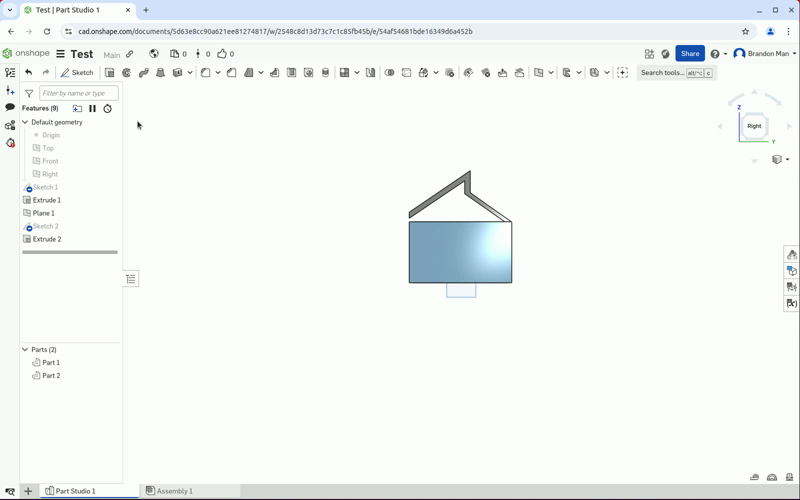
key(right, 2)
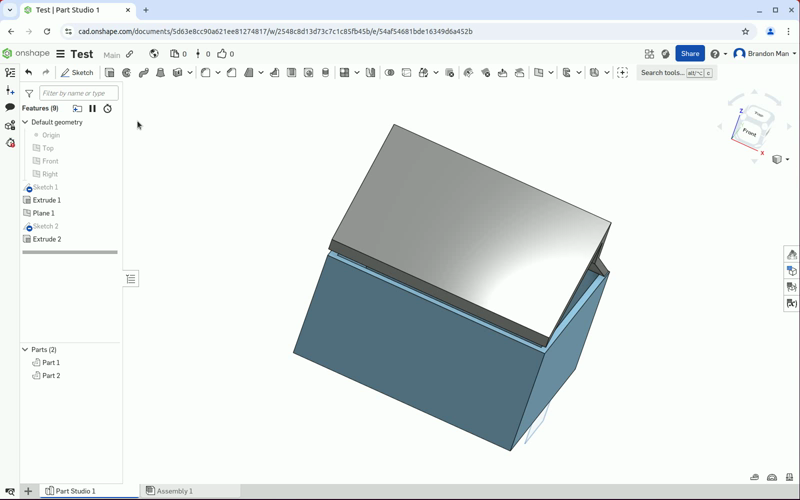
key(down, 2)
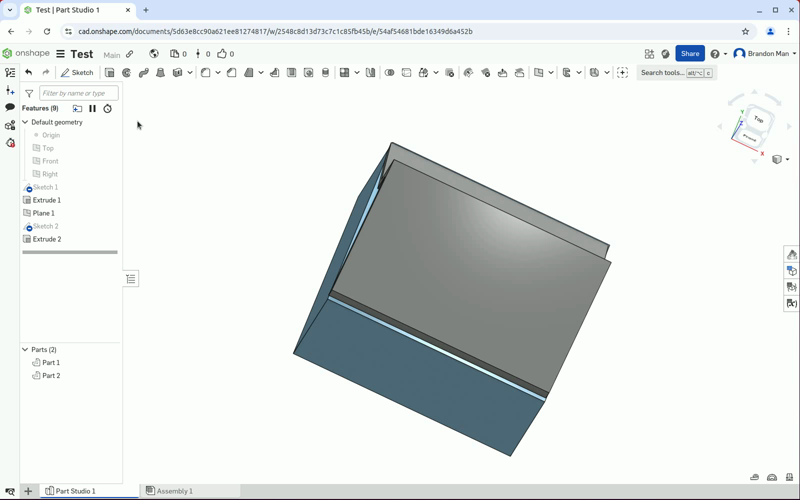
key(up, 2)
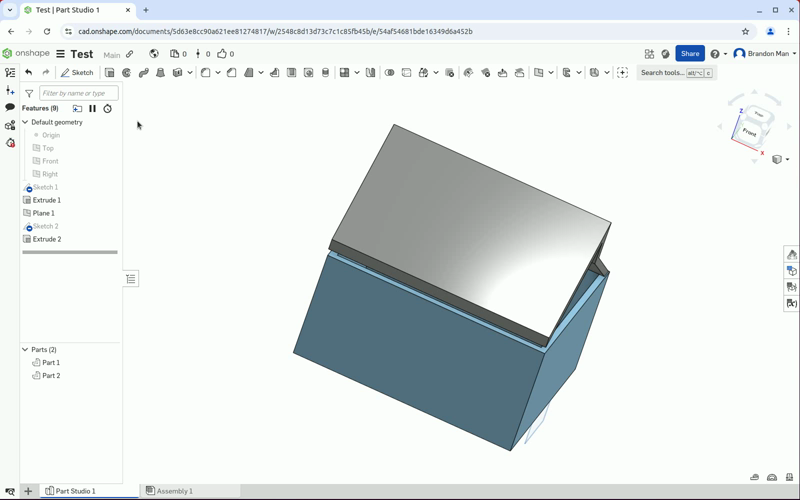
key(left, 2)
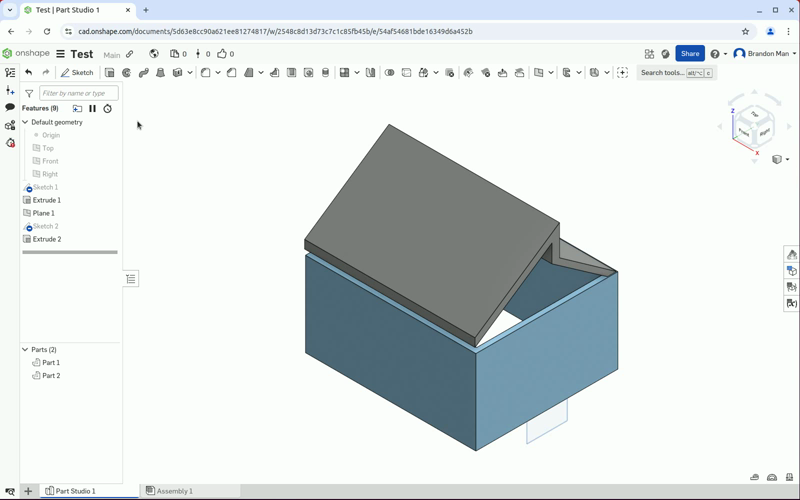
mouse_move(73, 189)
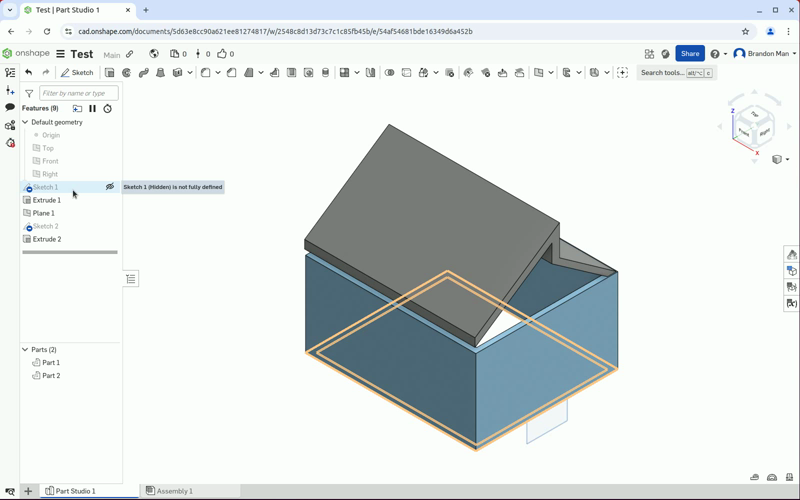
click(73, 189)